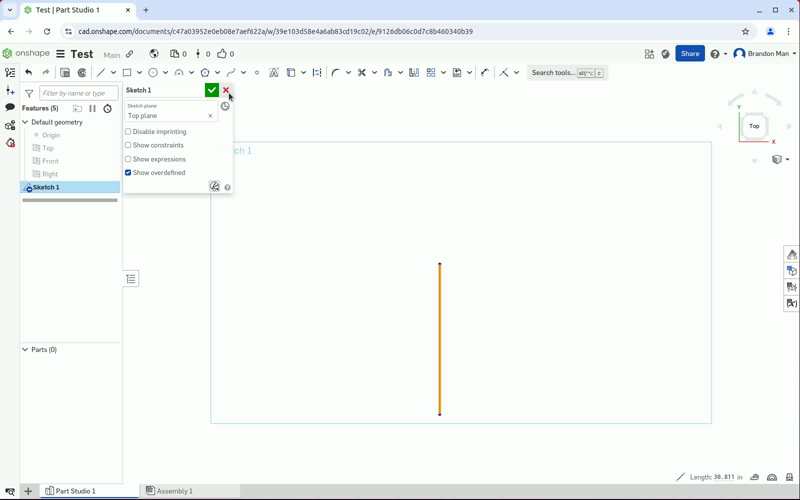
key(shift+h)
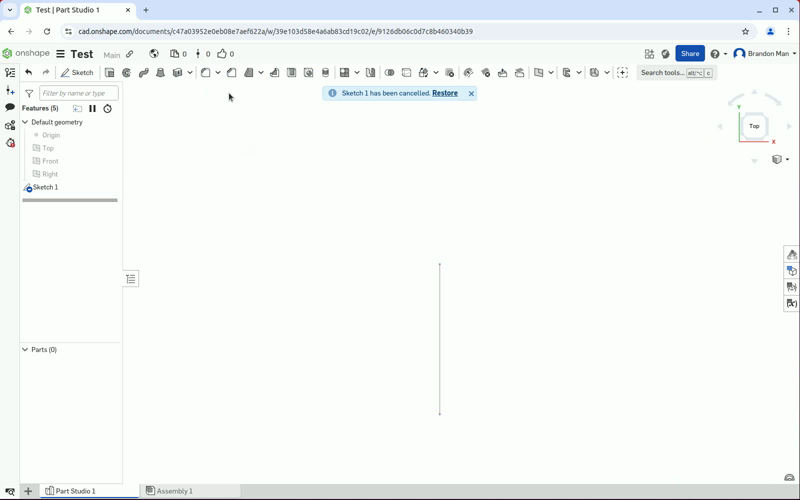
key(shift+s)
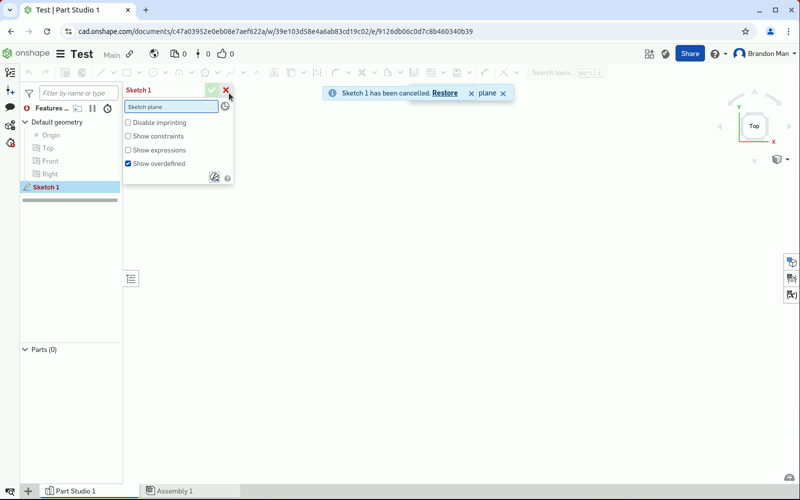
mouse_move(73, 150)
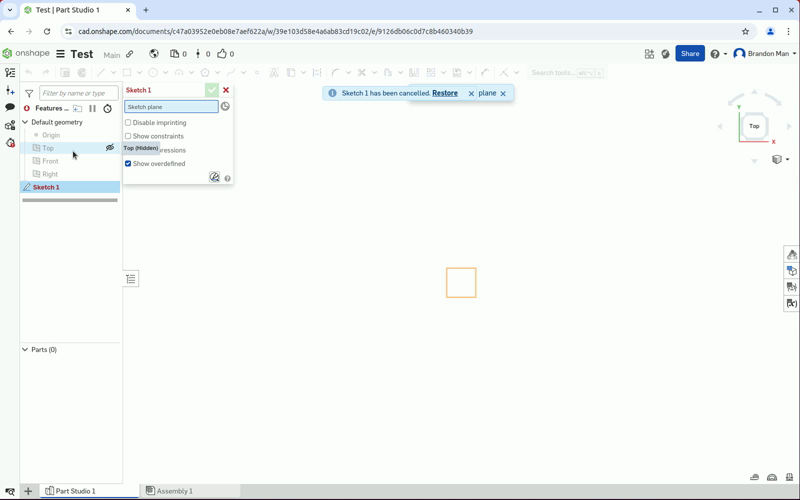
click(73, 150)
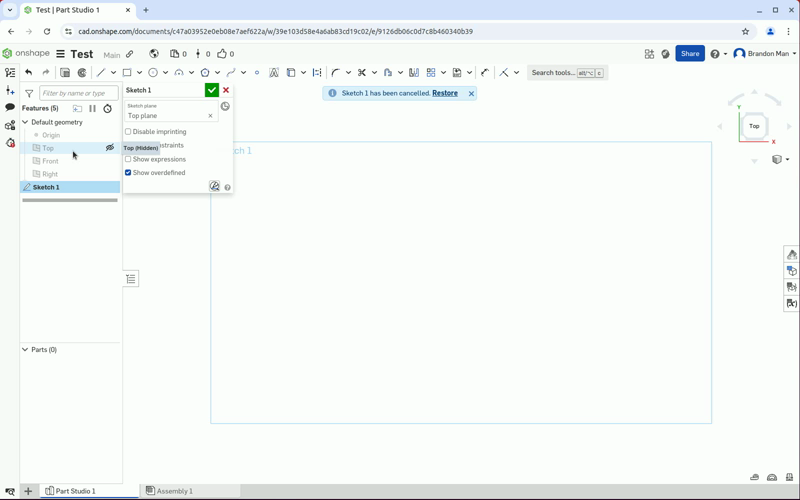
mouse_move(73, 352)
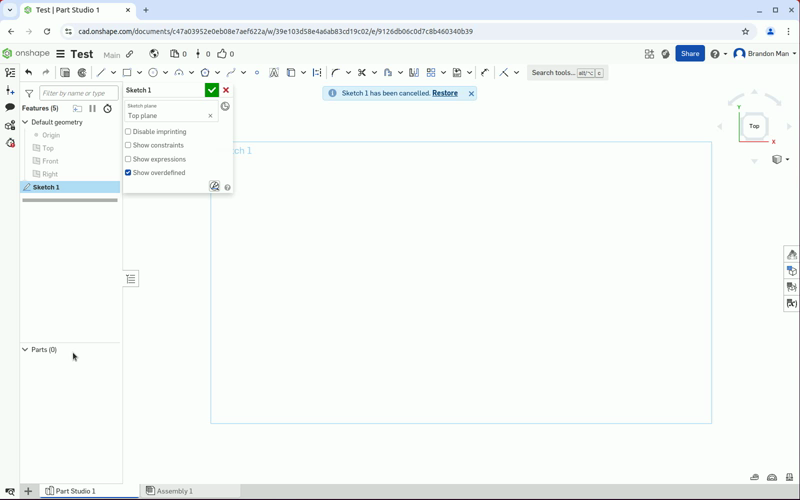
key(y)
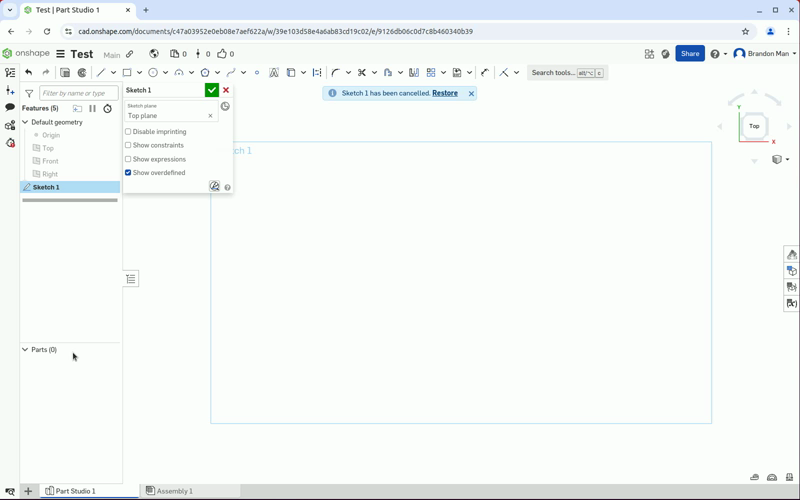
key(l)
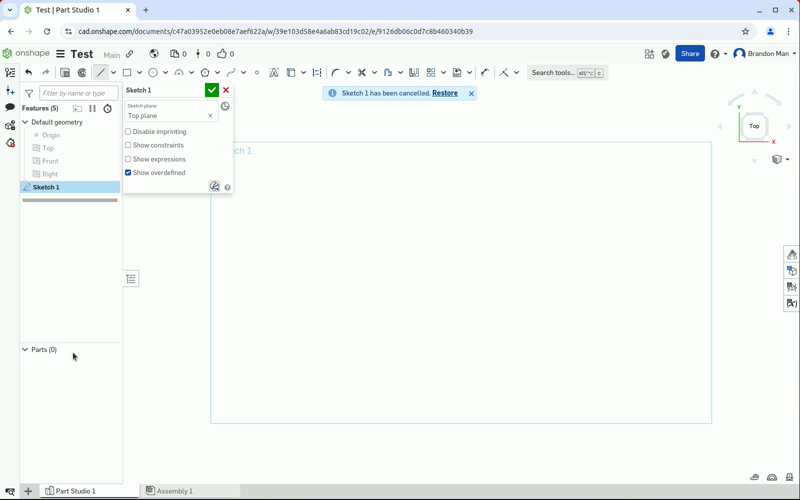
key_down(shift)
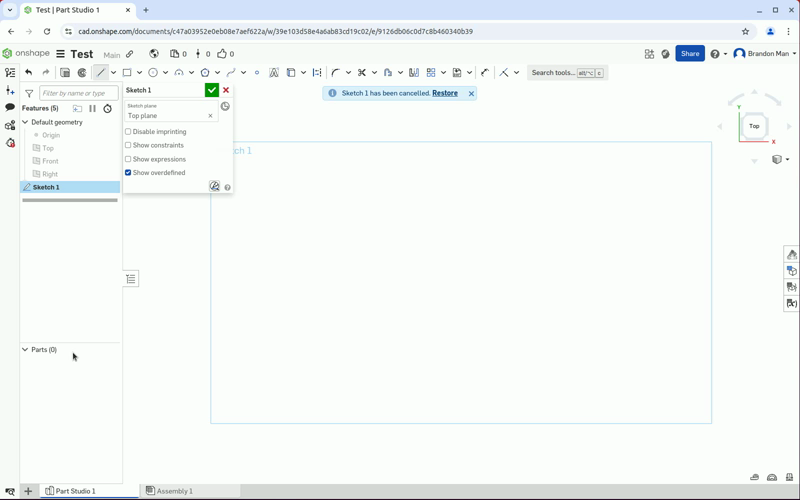
mouse_move(427, 319)
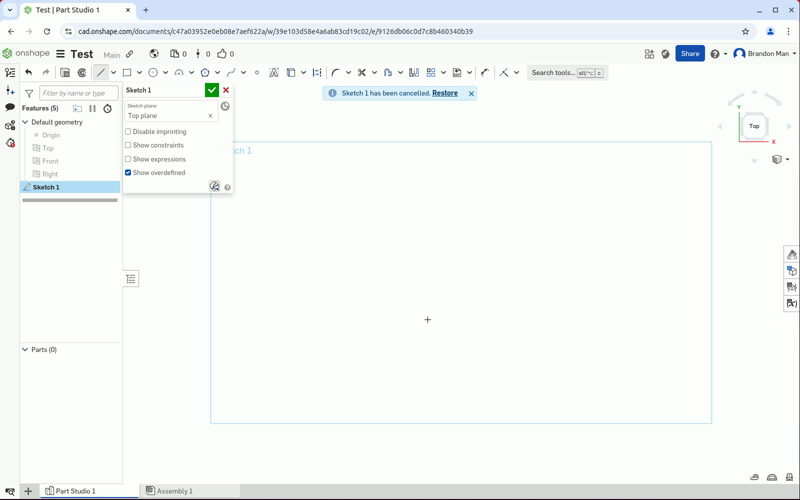
click(427, 319)
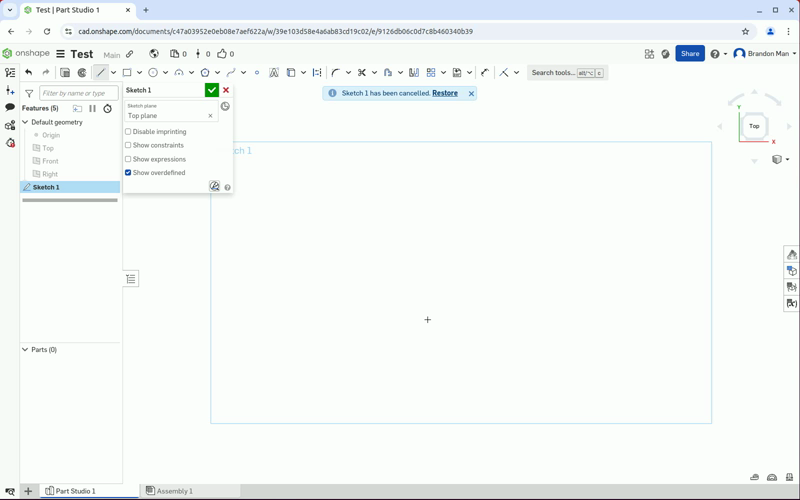
key_up(shift)
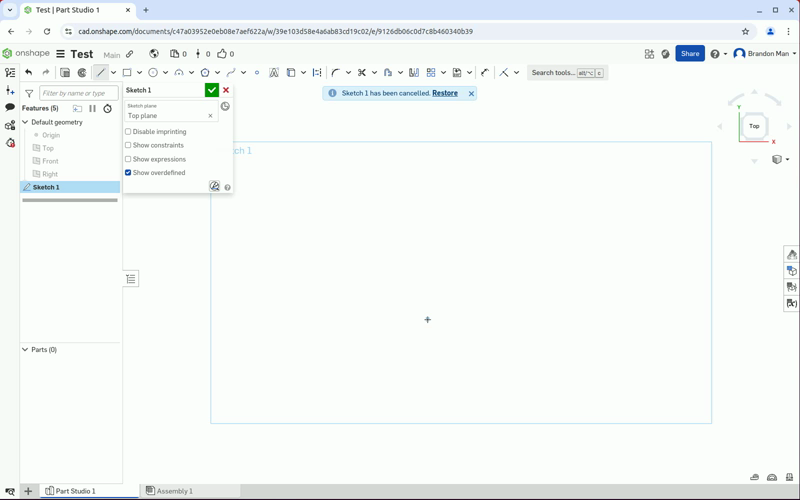
key_down(shift)
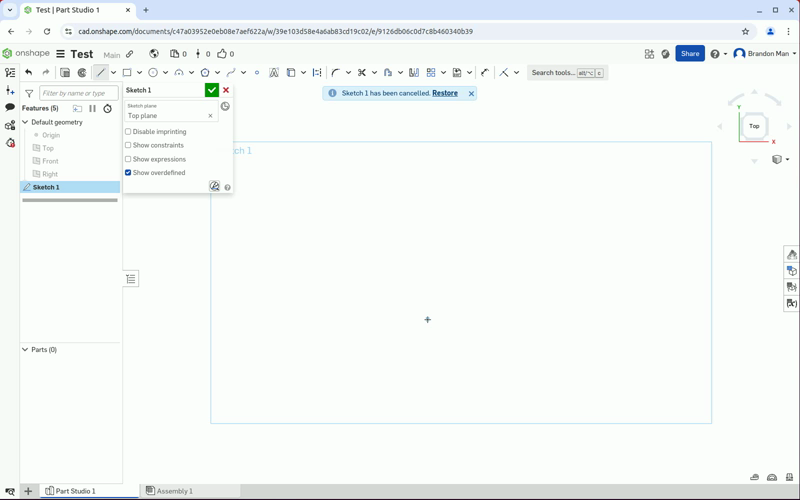
mouse_move(493, 319)
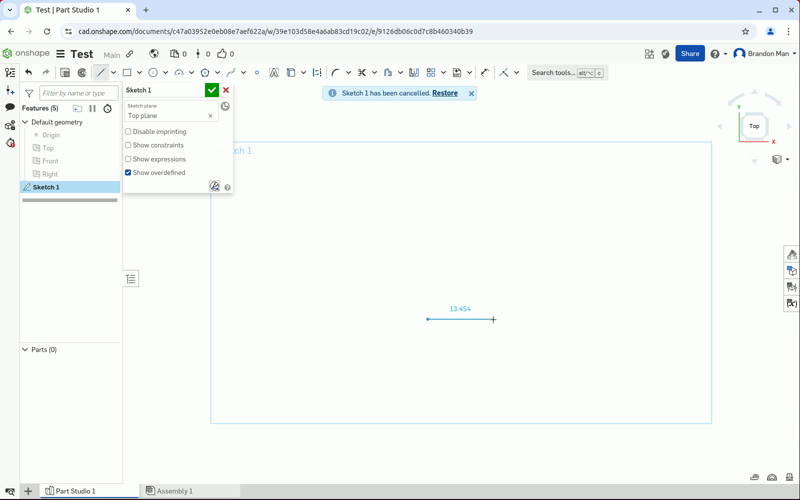
click(493, 319)
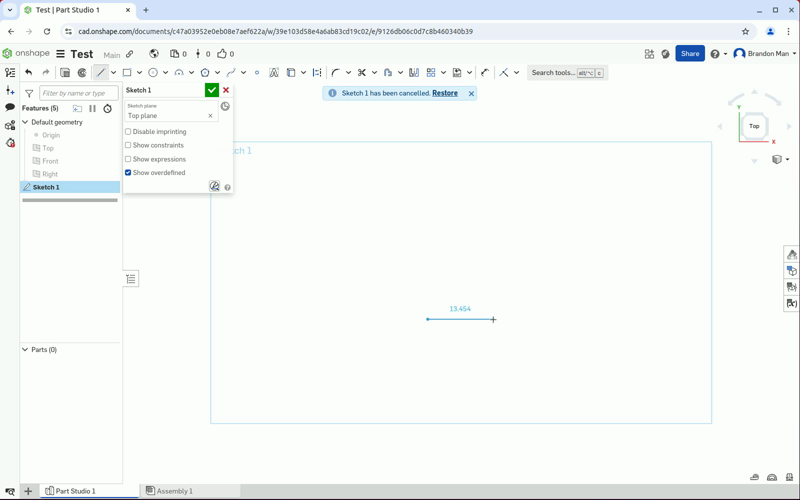
key_up(shift)
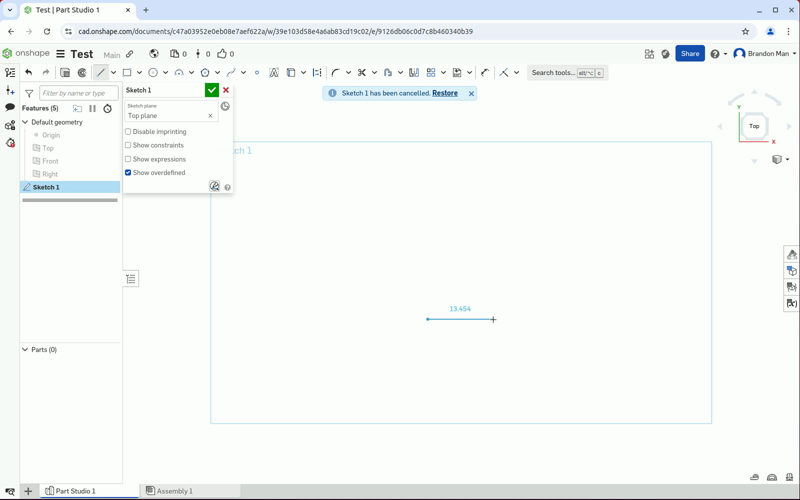
key_down(shift)
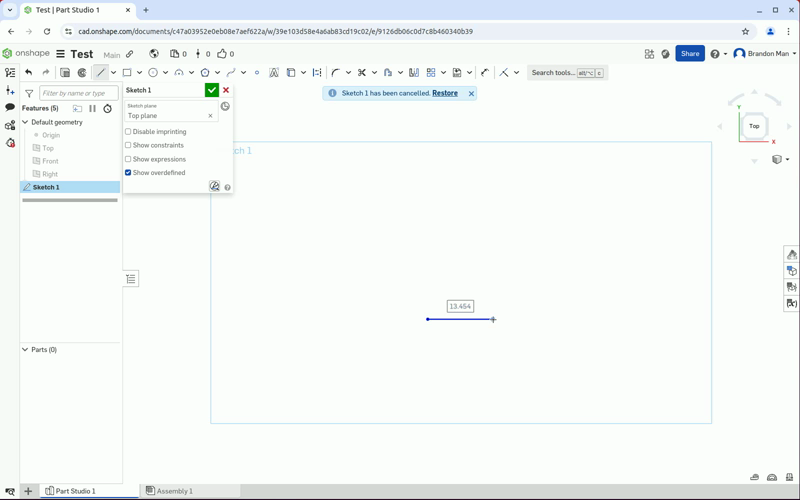
mouse_move(493, 246)
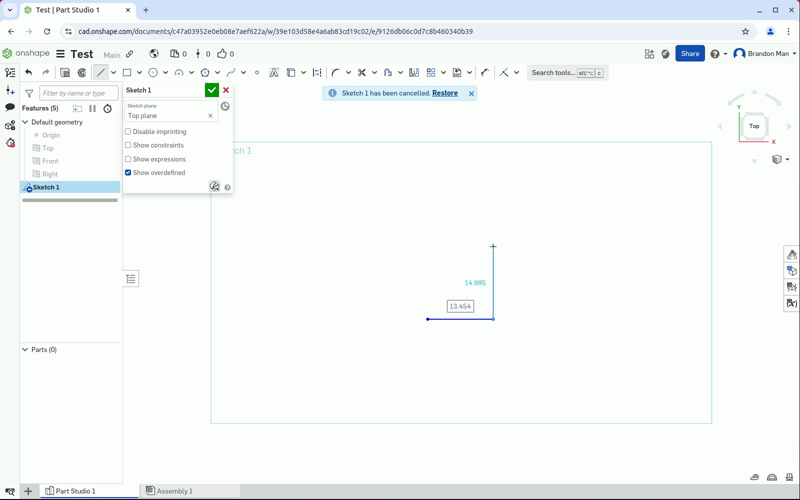
click(493, 246)
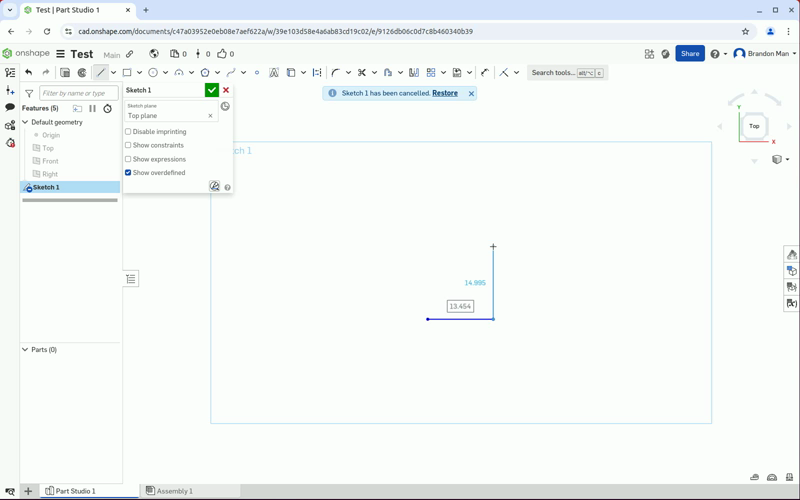
key_up(shift)
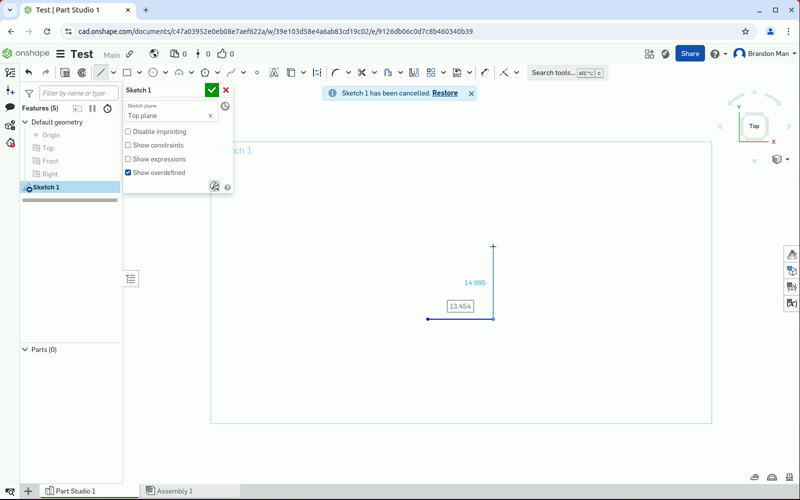
key_down(shift)
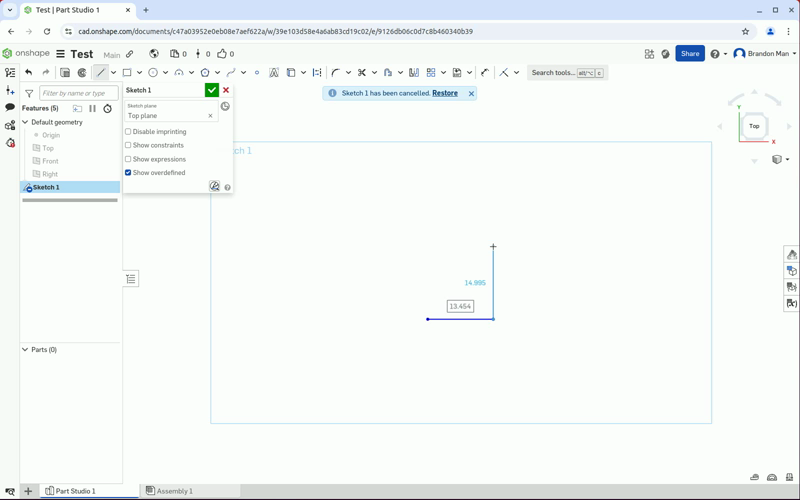
mouse_move(427, 246)
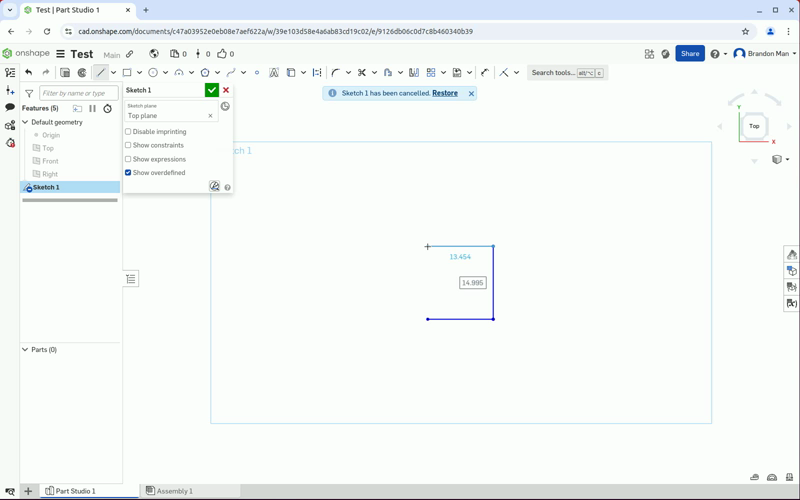
click(427, 246)
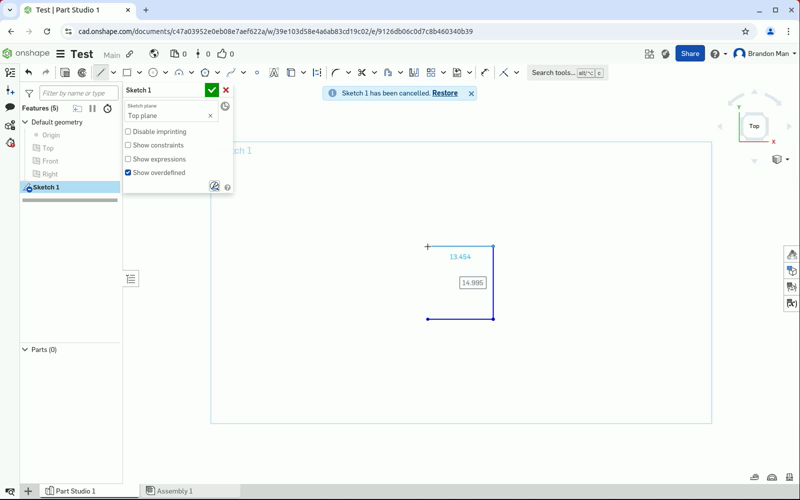
key_up(shift)
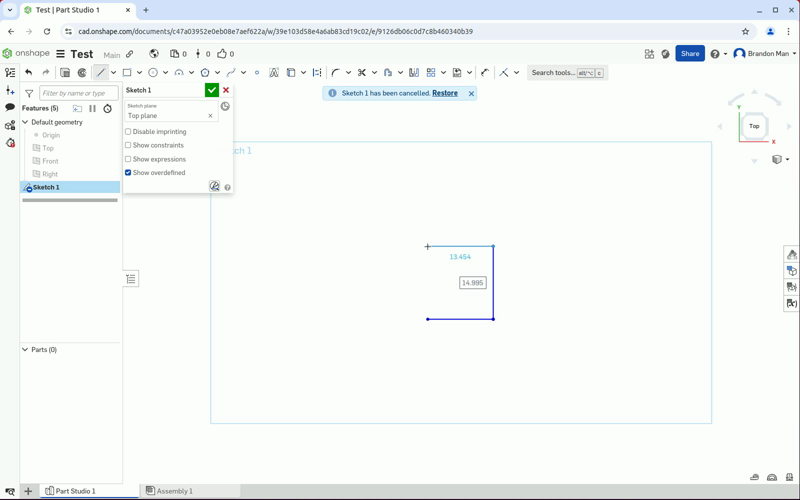
key_down(shift)
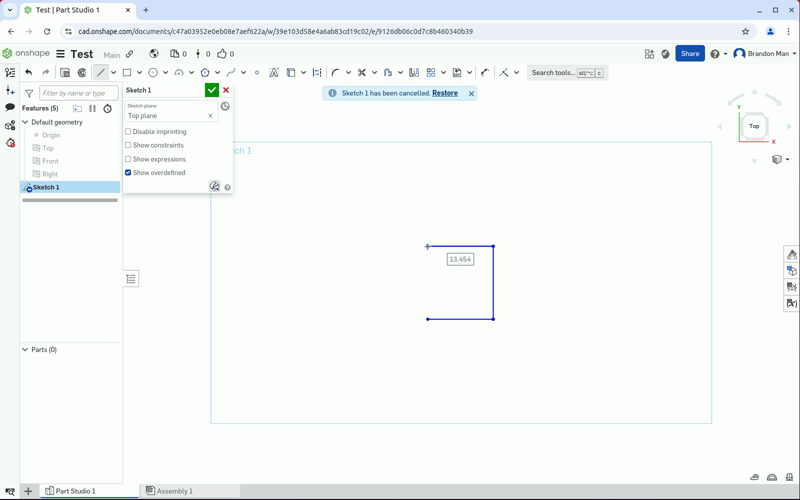
mouse_move(427, 319)
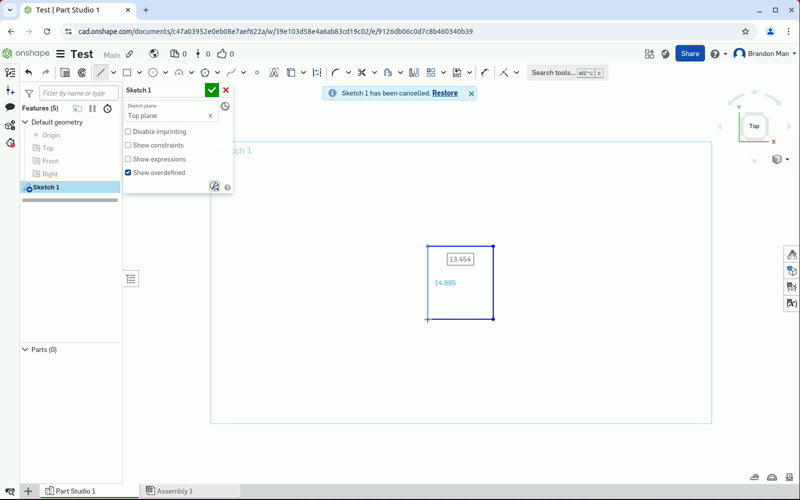
key_up(shift)
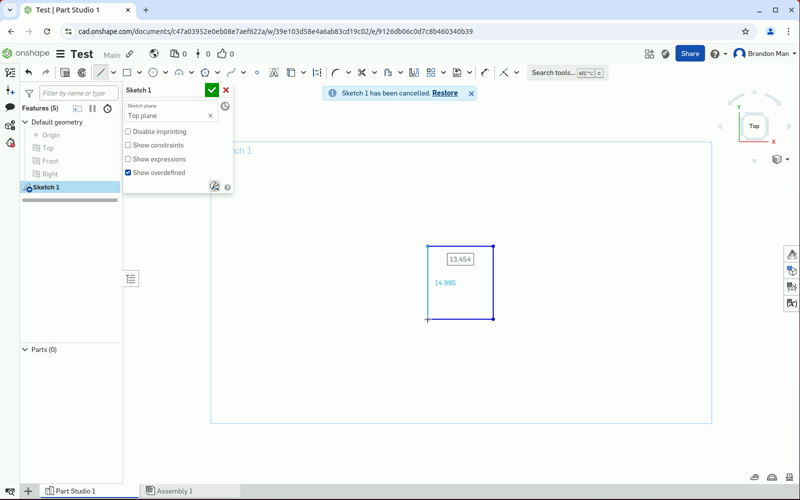
click(427, 319)
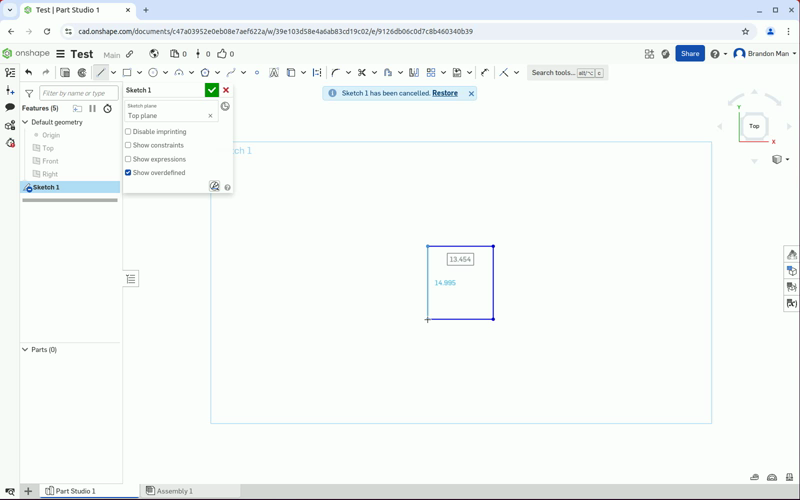
key(esc)
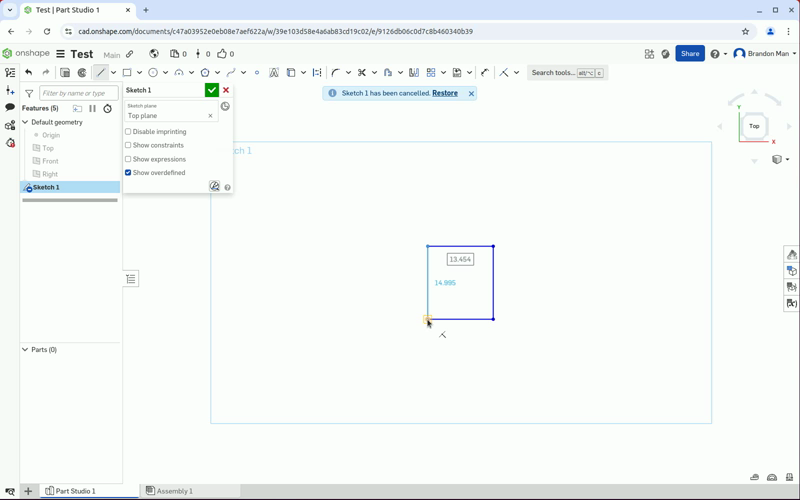
mouse_move(474, 279)
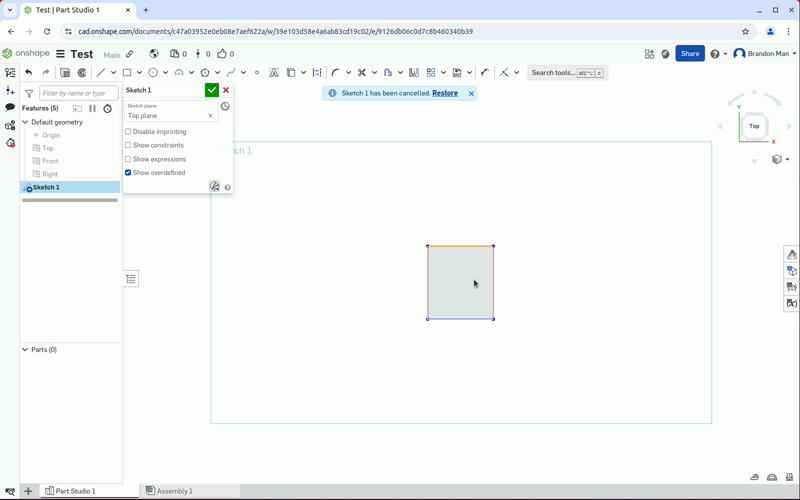
click(474, 279)
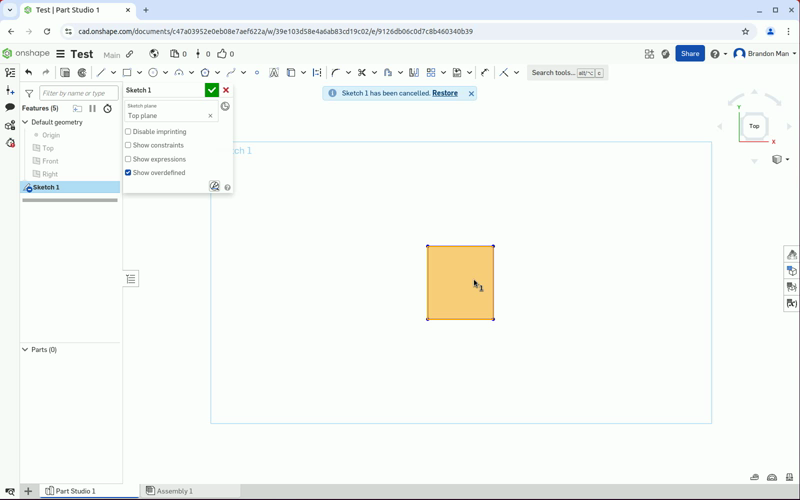
mouse_move(73, 352)
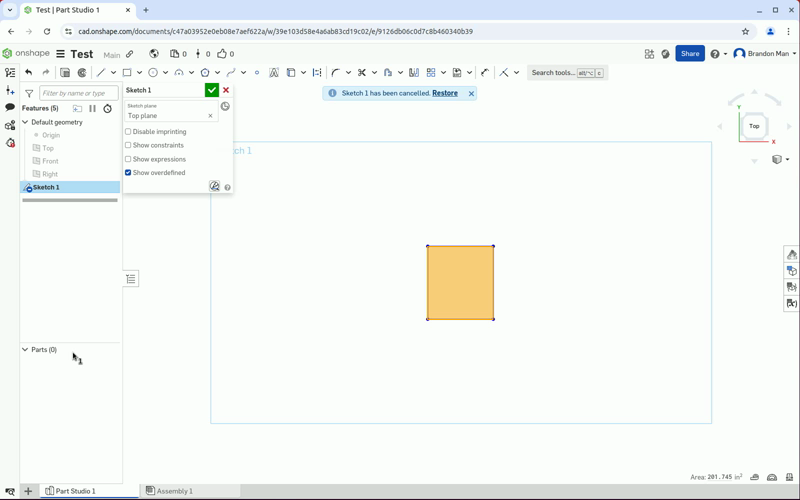
key(shift+y)
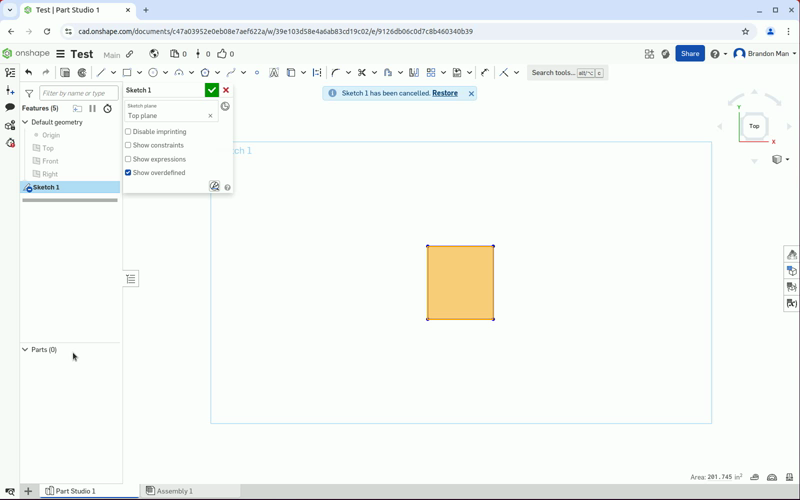
key(shift+e)
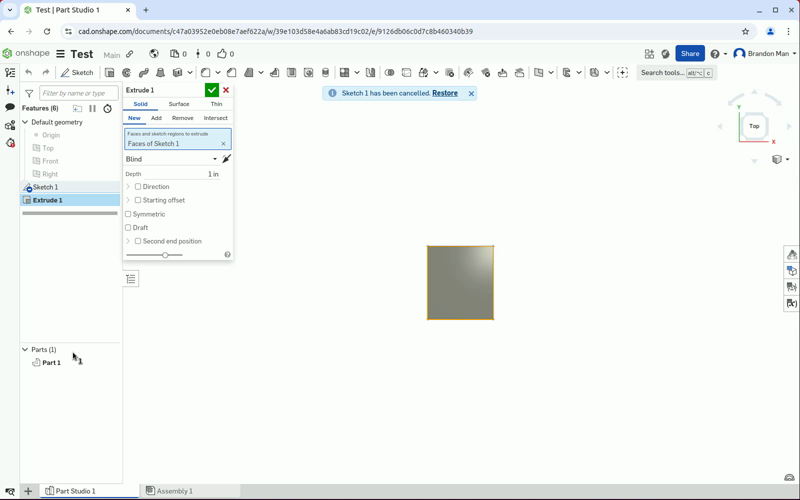
mouse_move(143, 106)
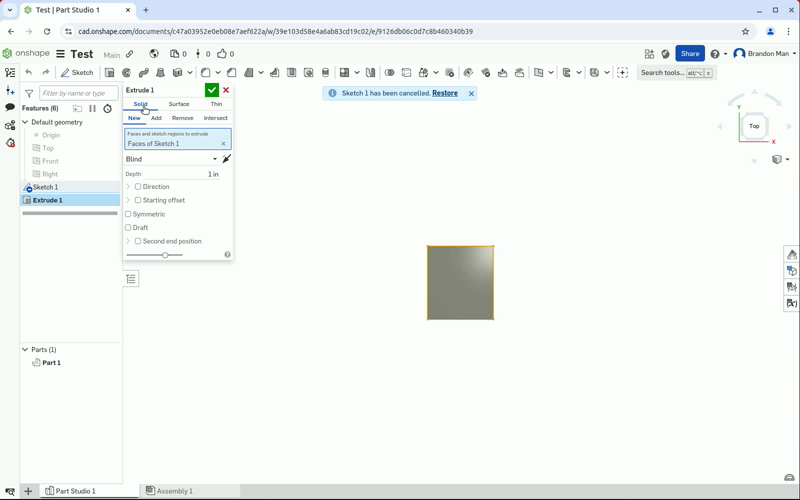
click(143, 106)
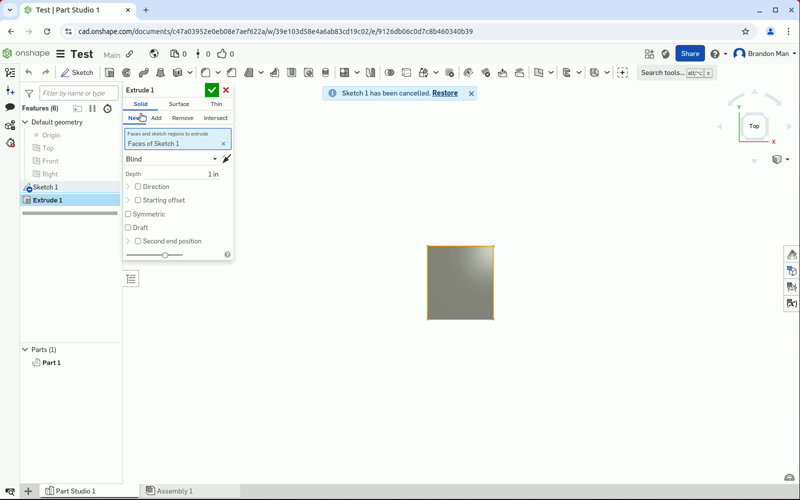
mouse_move(137, 120)
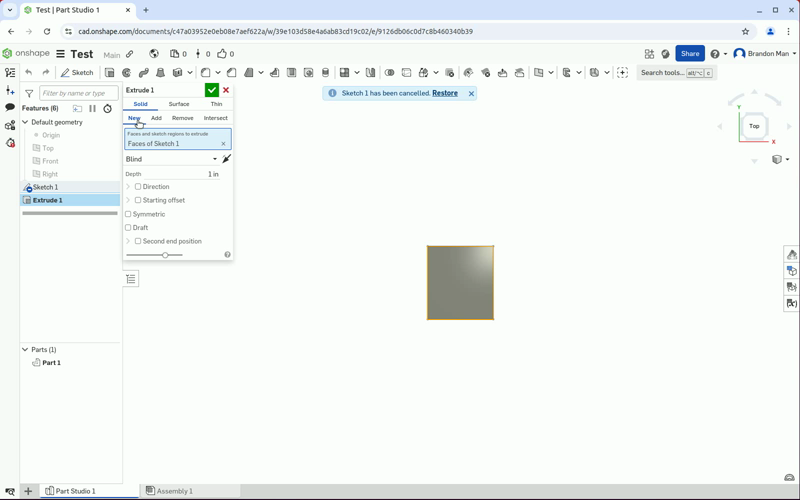
click(137, 120)
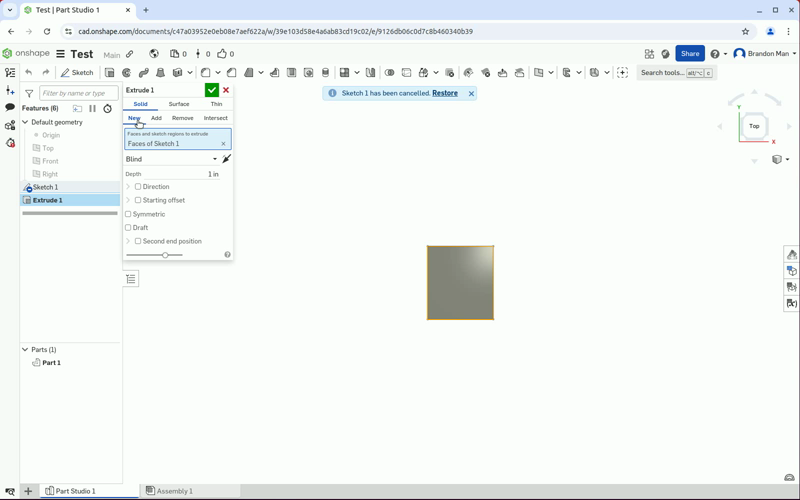
key(tab, 4)
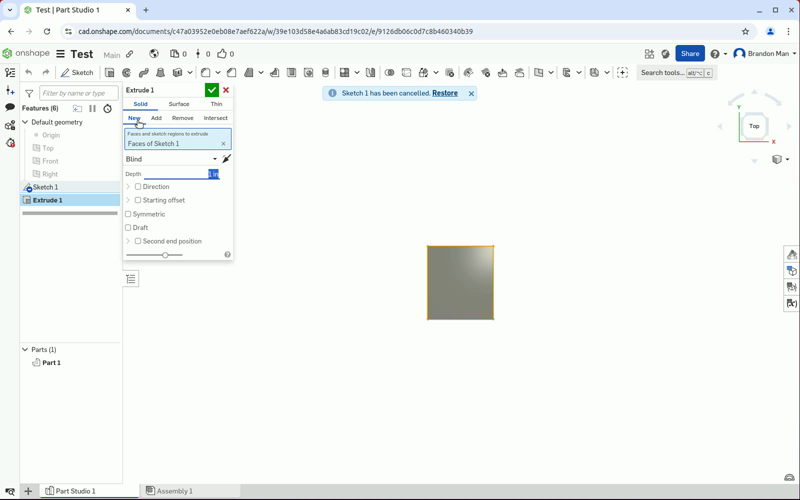
text(13.239)
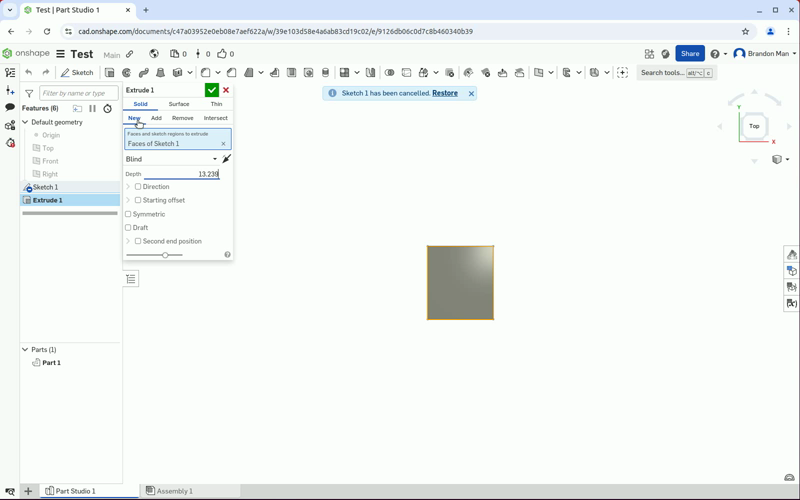
key(enter)
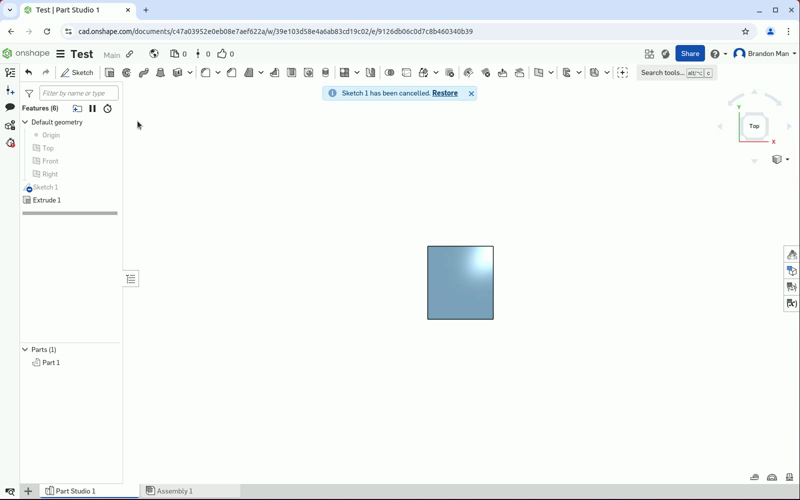
key(shift+h)
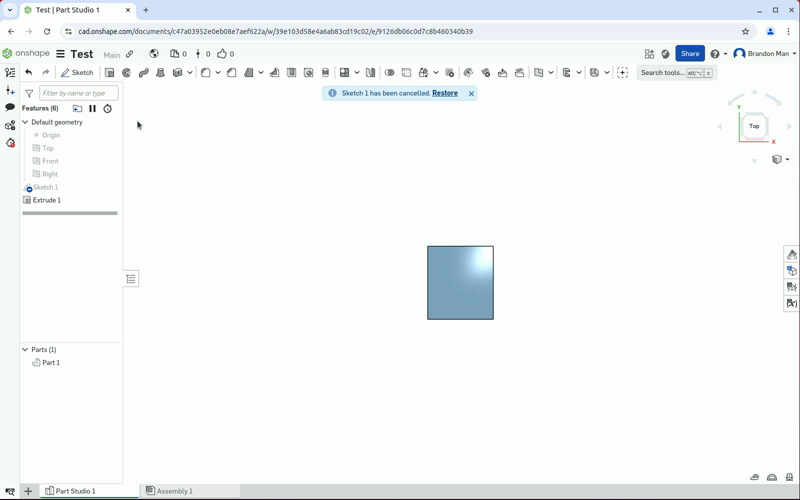
key(shift+h)
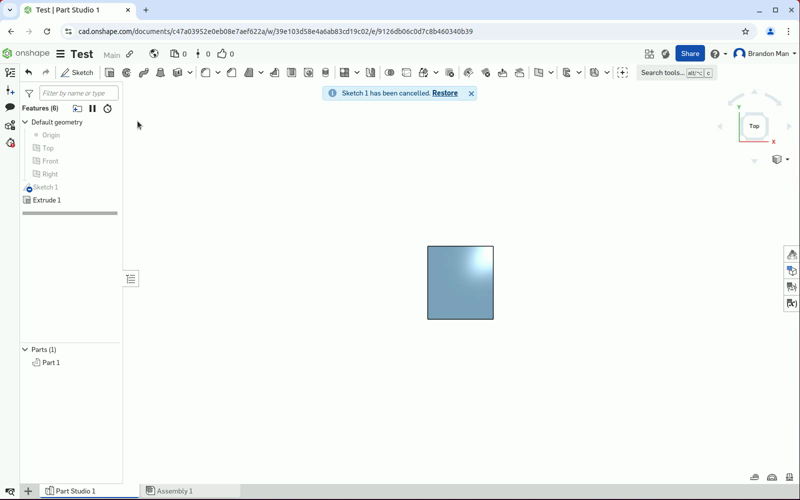
mouse_move(73, 189)
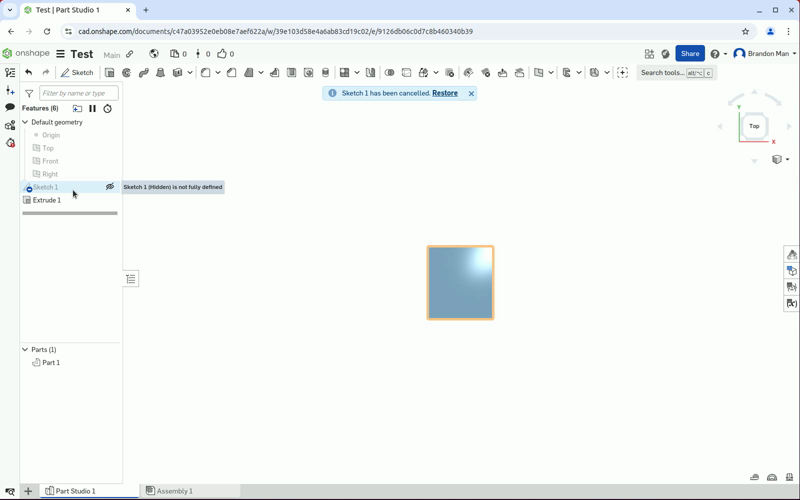
click(73, 189)
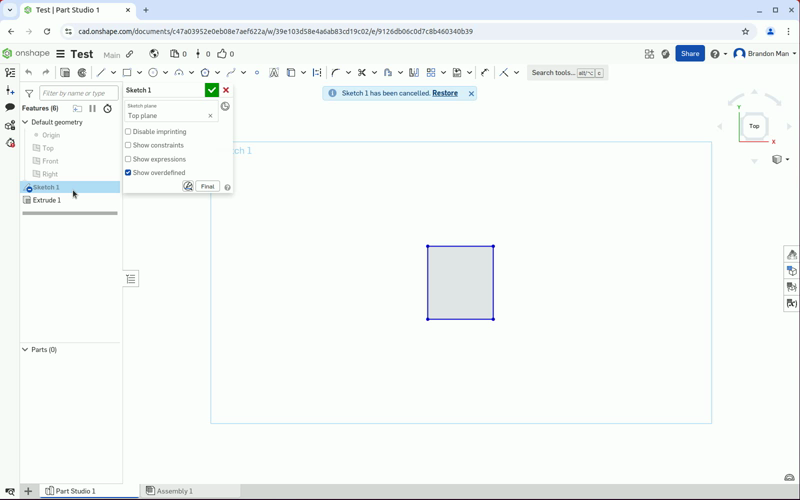
mouse_move(229, 92)
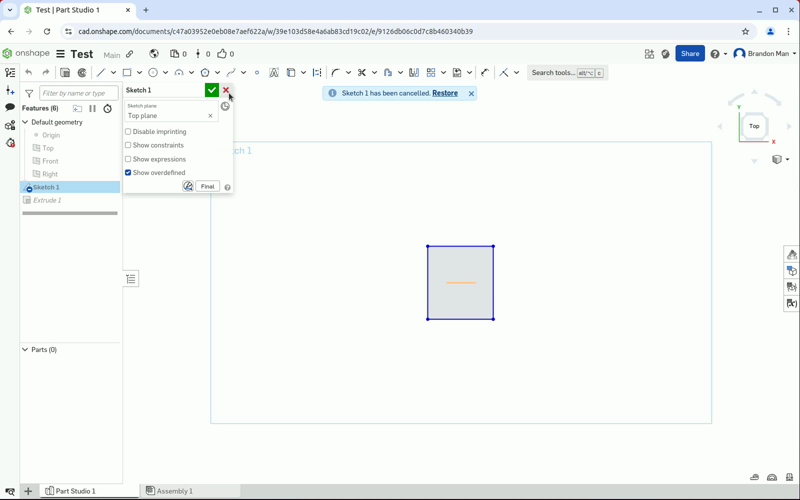
click(229, 92)
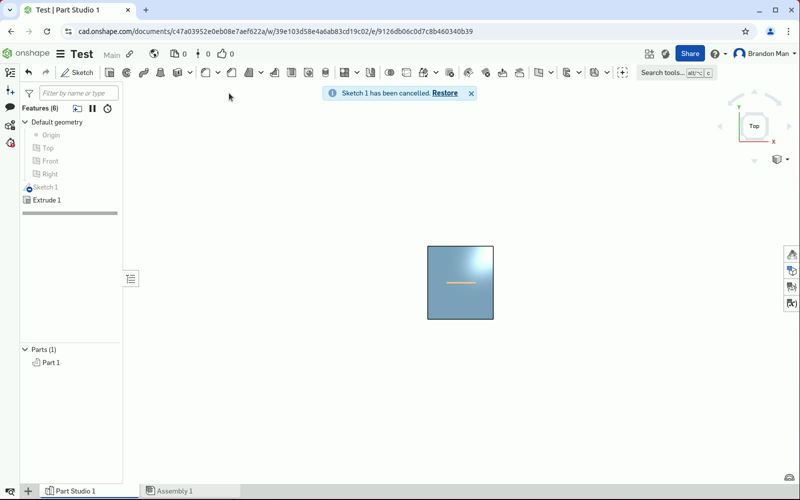
mouse_move(541, 75)
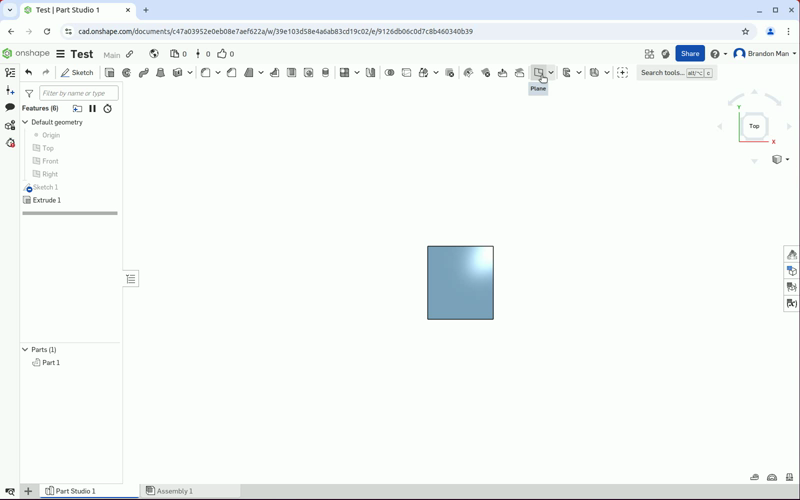
click(541, 75)
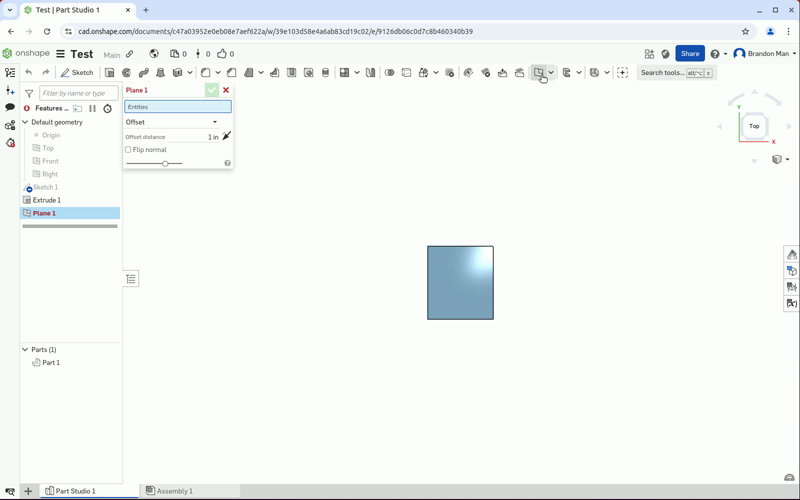
mouse_move(73, 150)
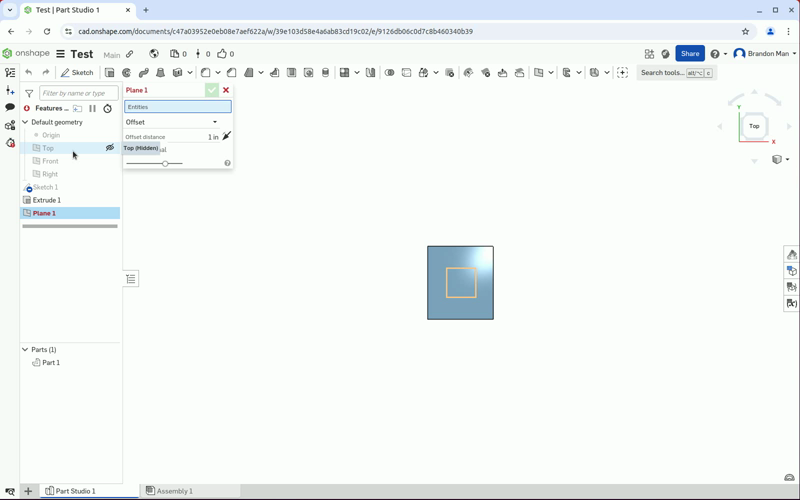
click(73, 150)
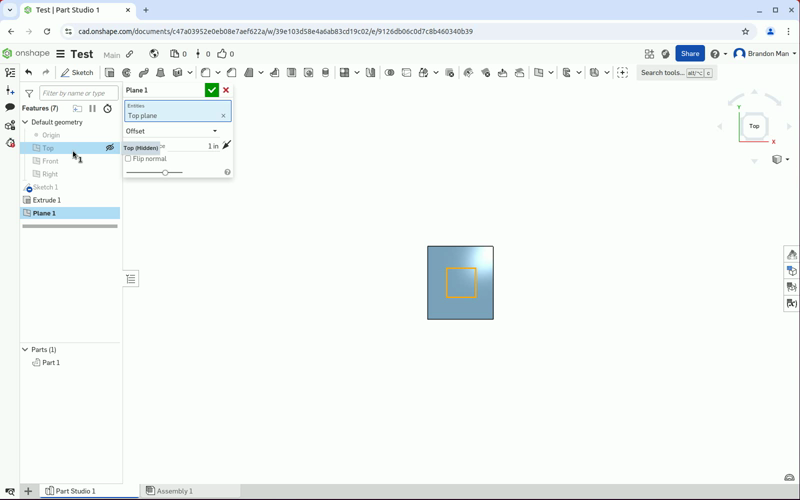
key(tab, 2)
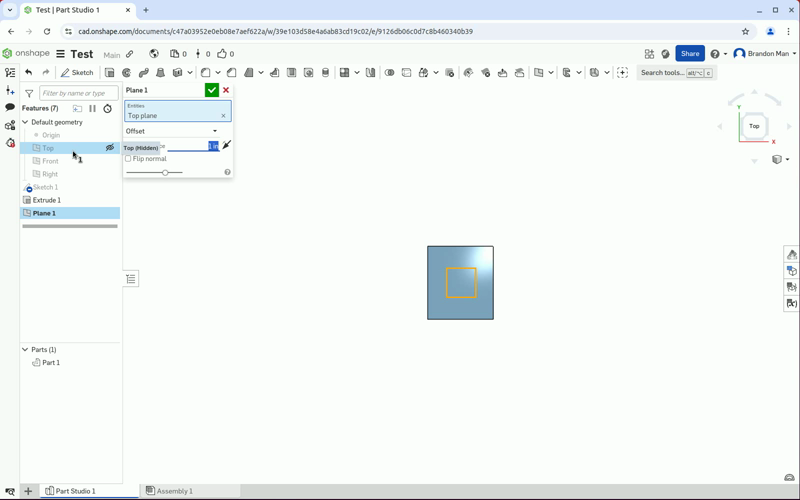
text(13.249)
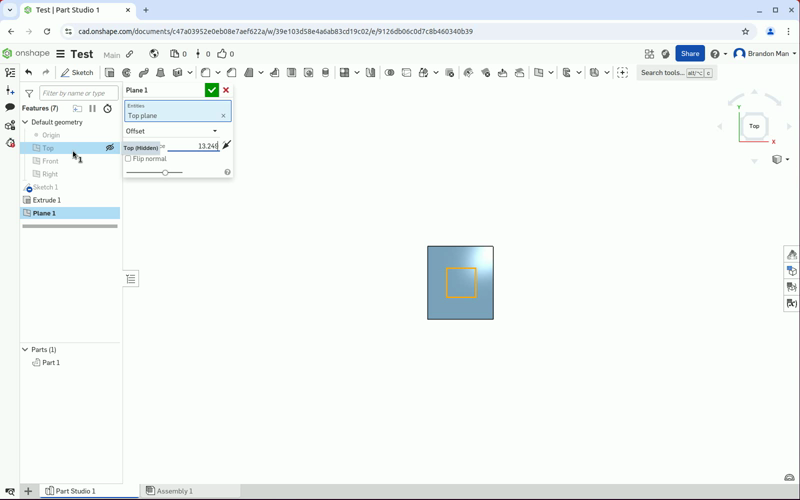
key(enter, 2)
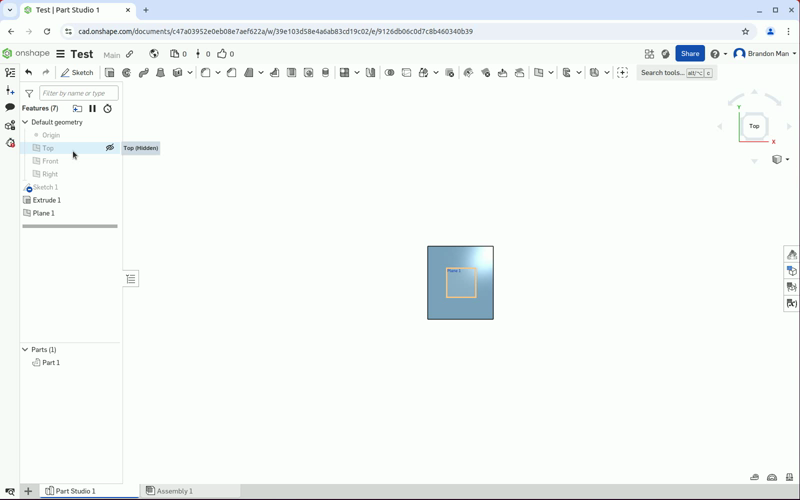
key(shift+s)
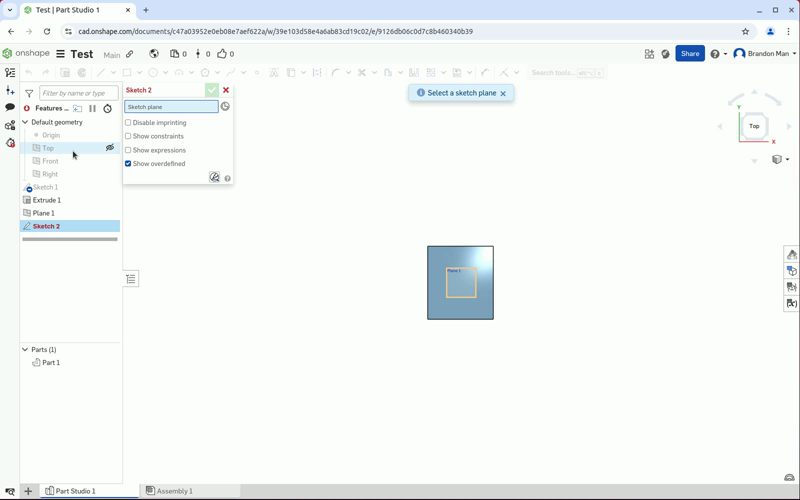
mouse_move(73, 215)
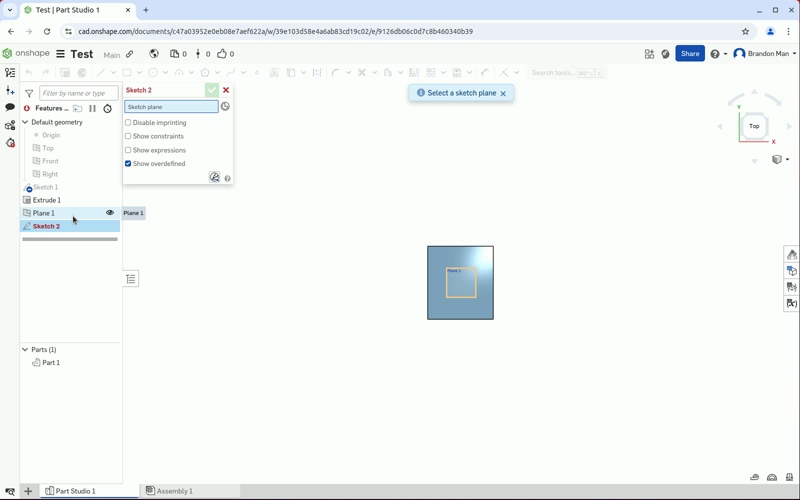
click(73, 215)
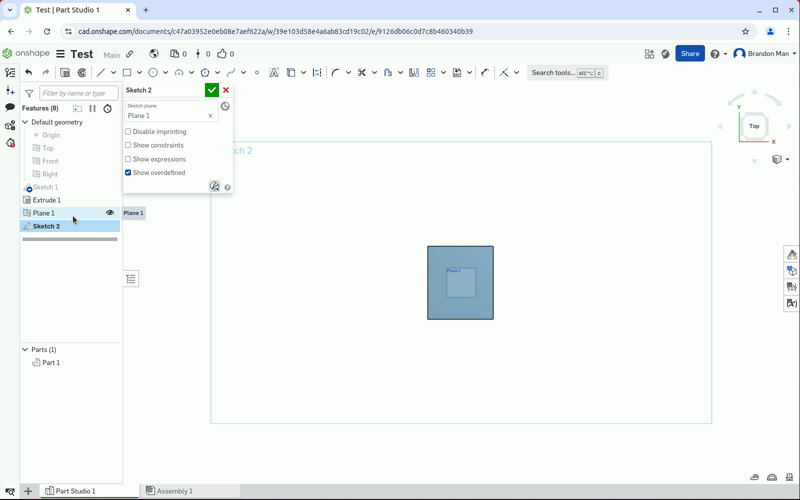
mouse_move(73, 352)
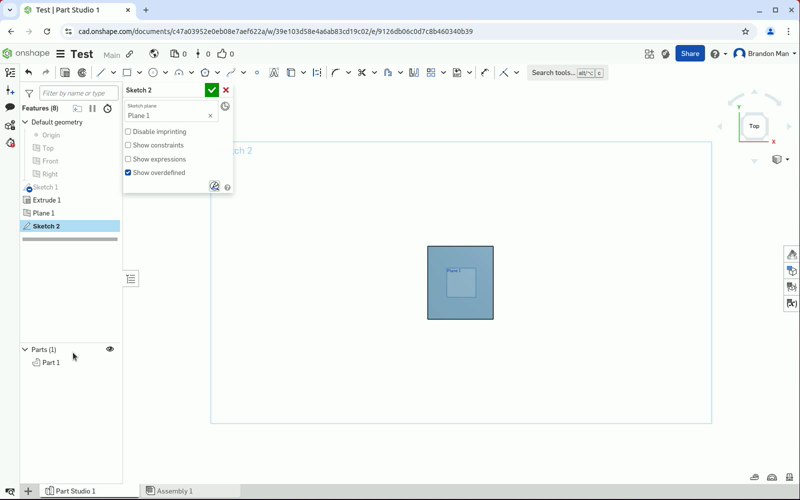
key(y)
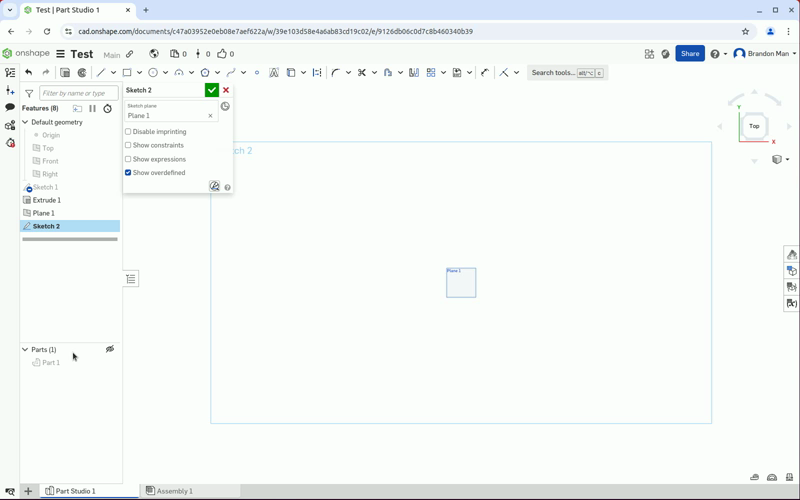
key(l)
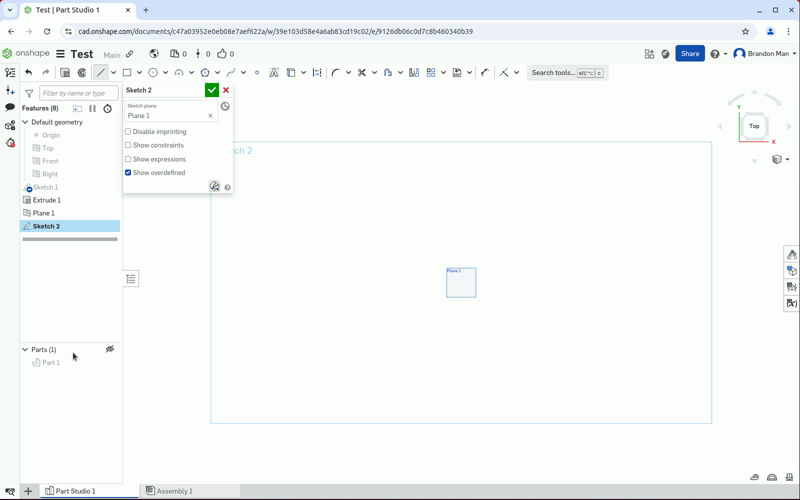
key_down(shift)
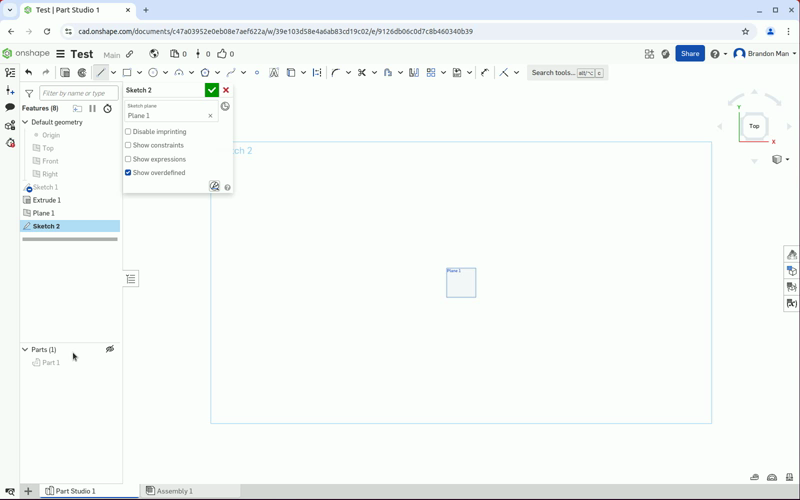
mouse_move(493, 293)
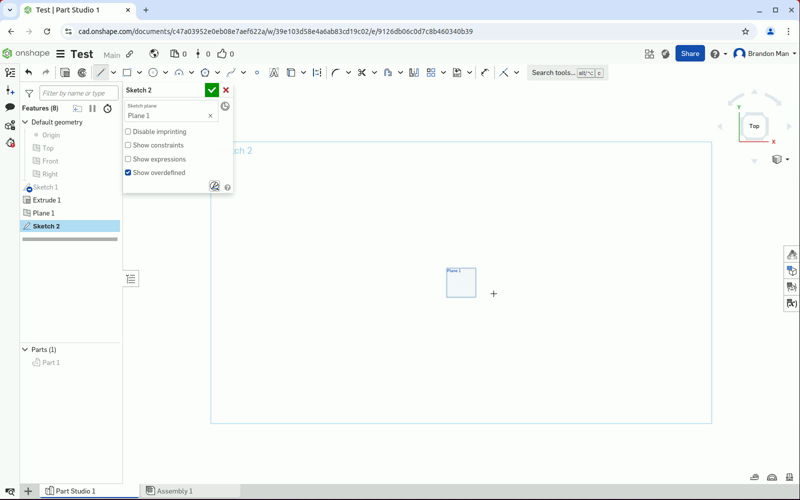
click(493, 293)
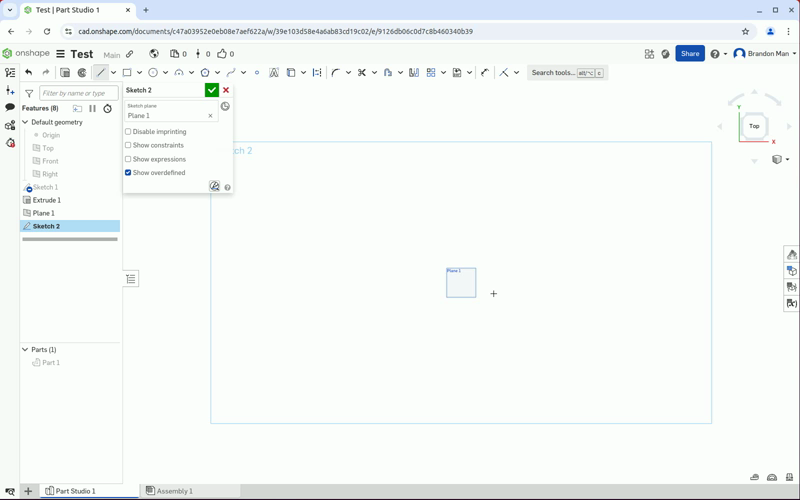
key_up(shift)
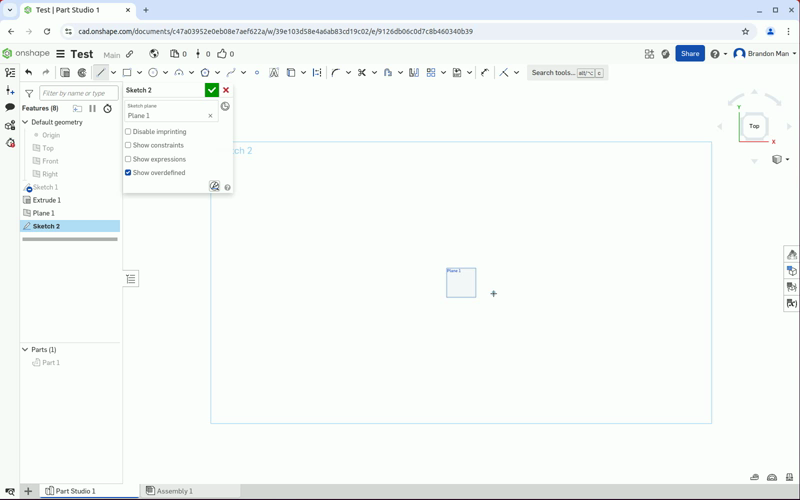
key_down(shift)
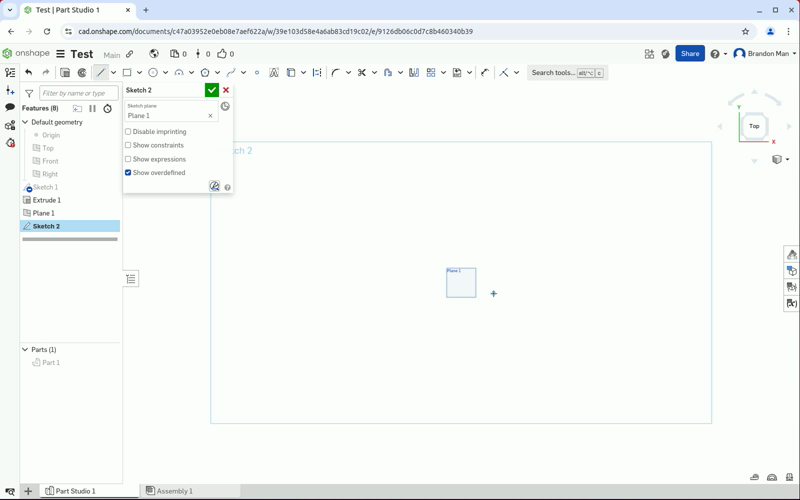
mouse_move(523, 293)
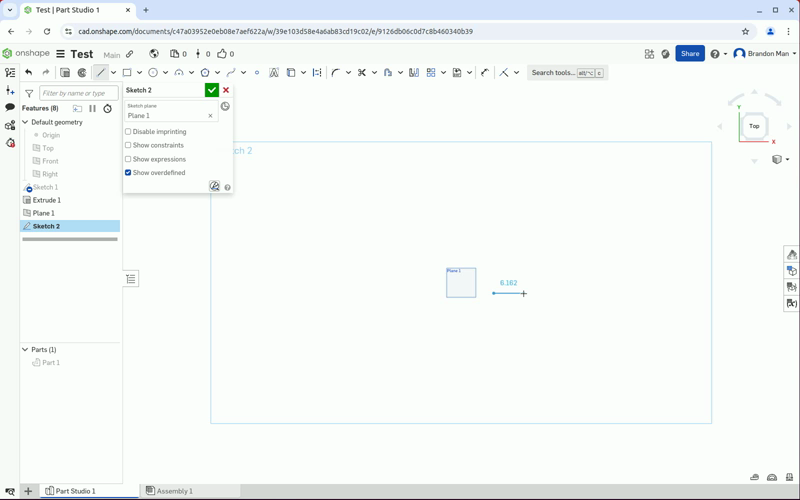
mouse_move(525, 274)
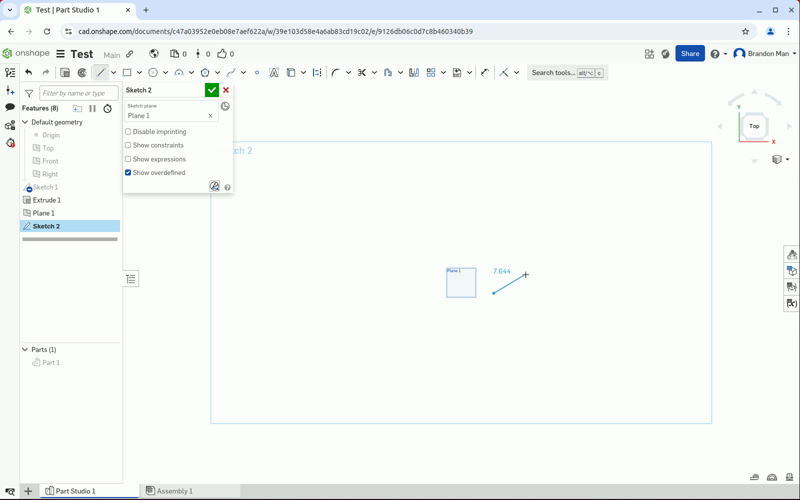
click(525, 274)
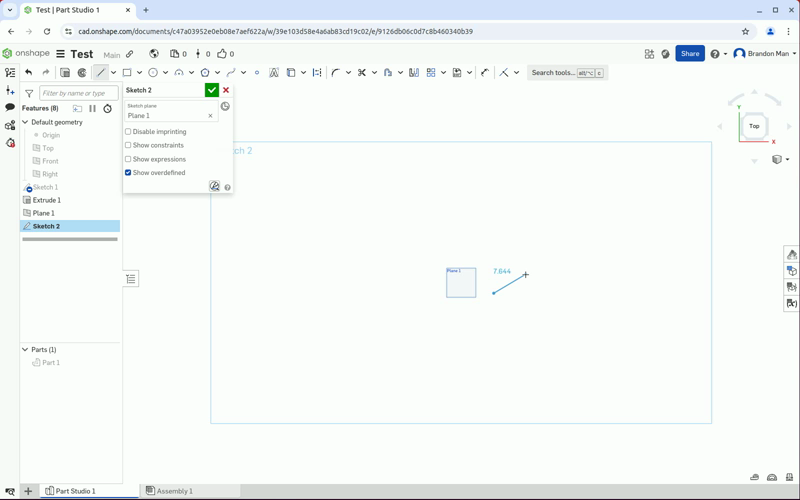
key_up(shift)
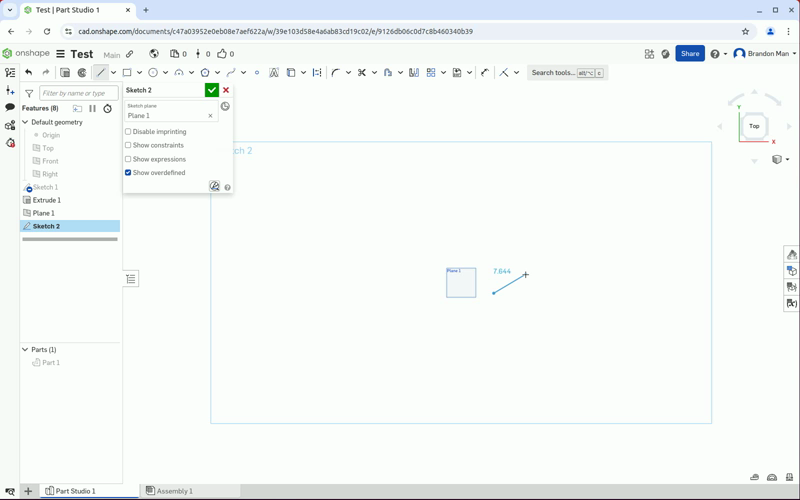
key_down(shift)
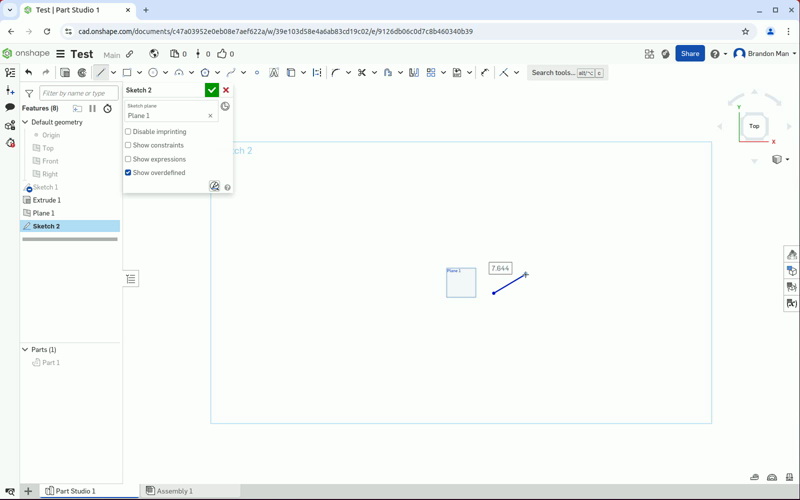
mouse_move(555, 274)
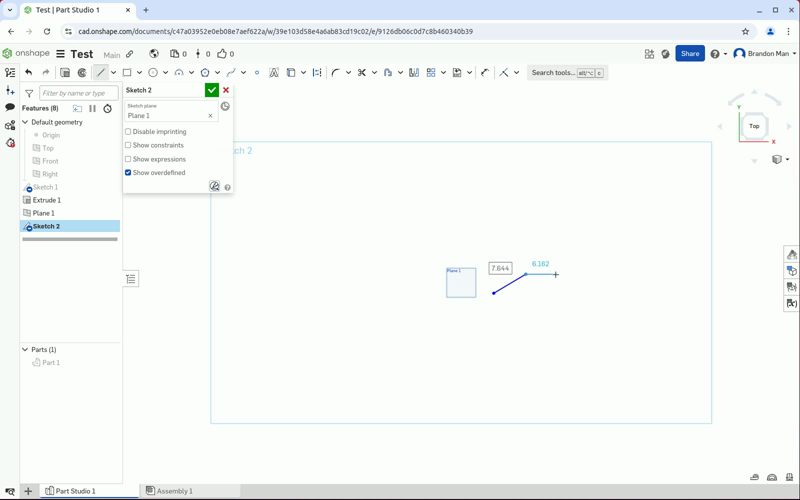
mouse_move(493, 256)
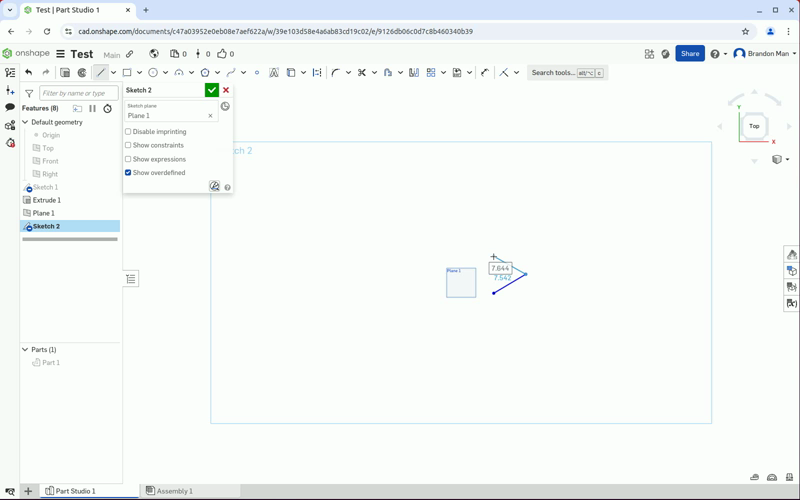
click(493, 256)
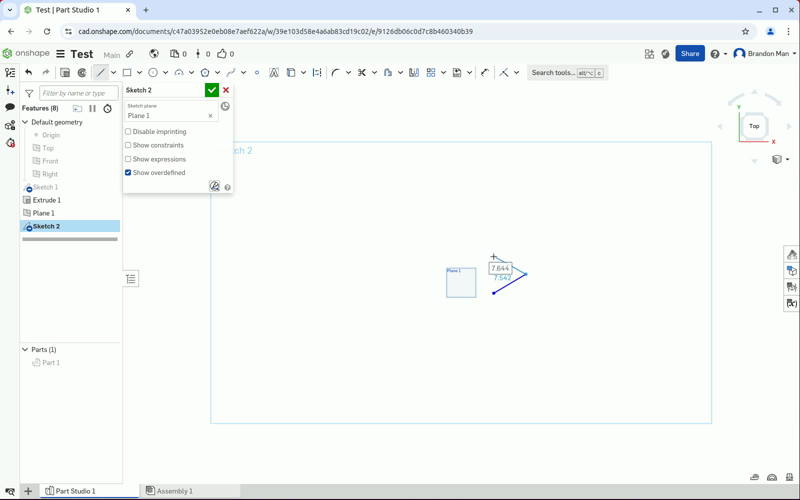
key_up(shift)
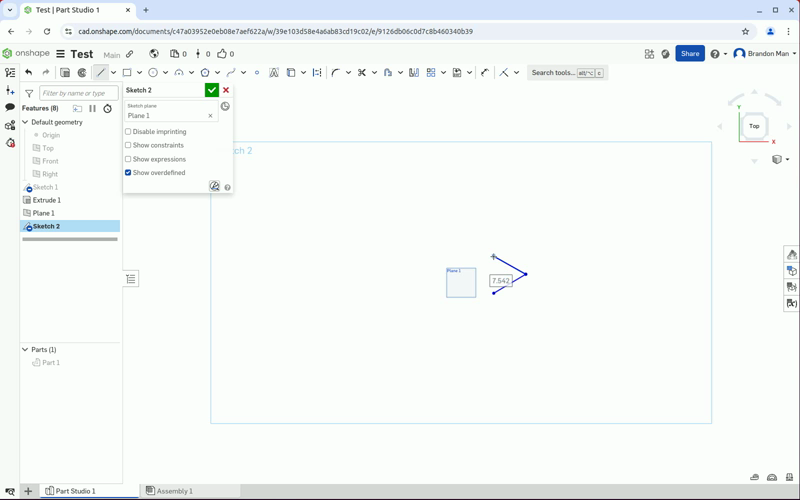
mouse_move(523, 256)
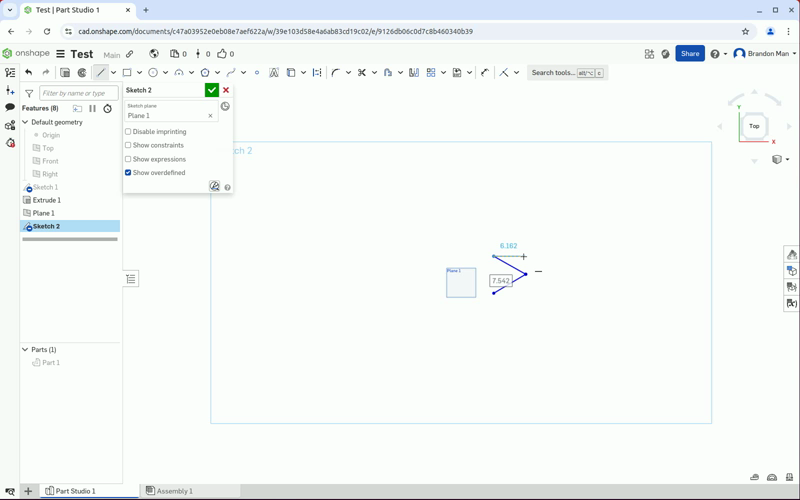
key_down(shift)
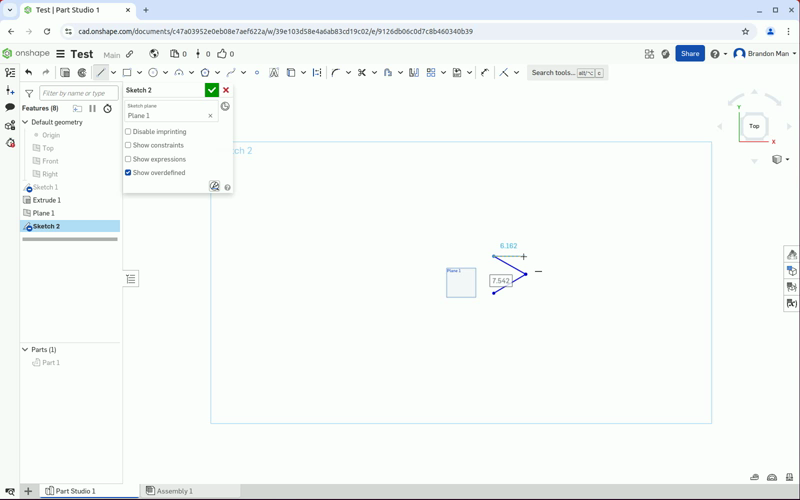
mouse_move(493, 293)
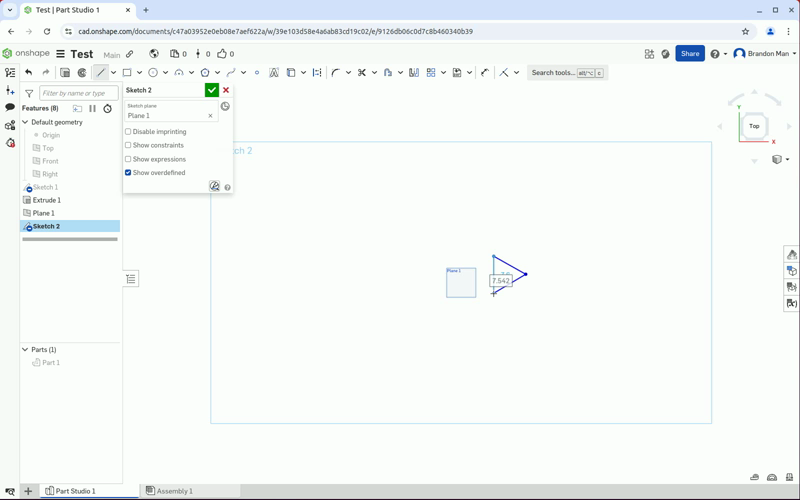
key_up(shift)
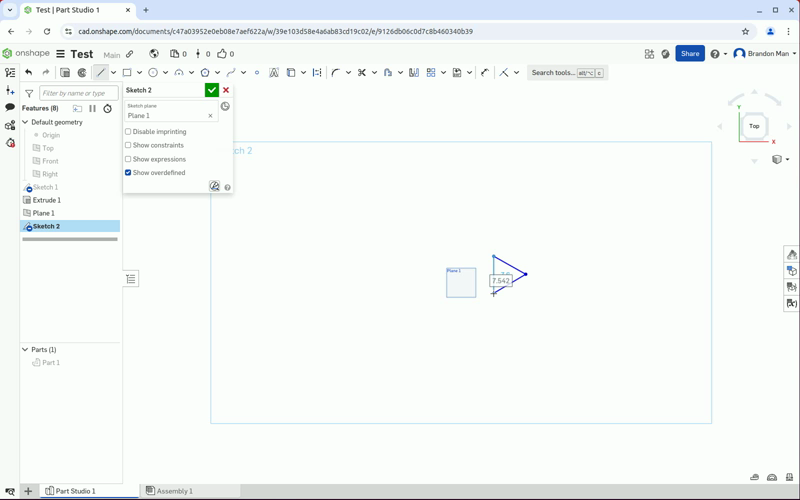
click(493, 293)
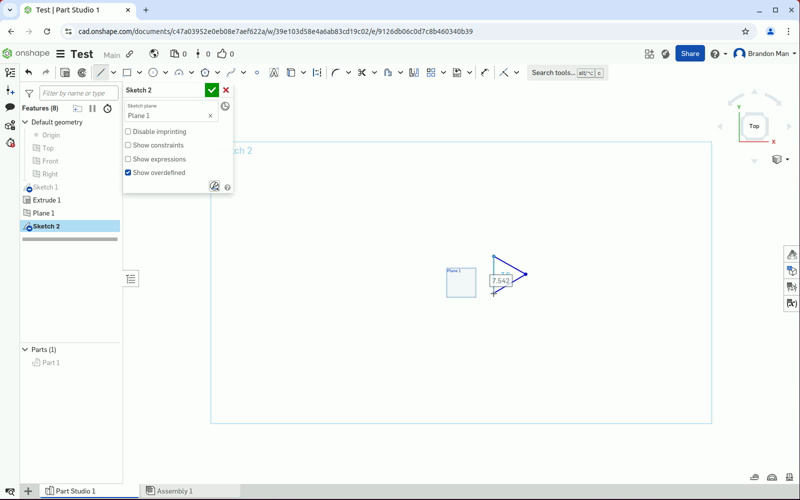
key(esc)
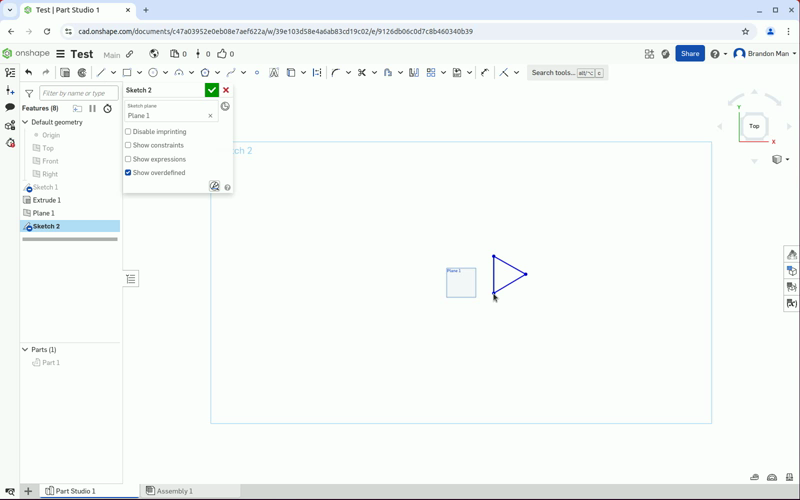
mouse_move(495, 272)
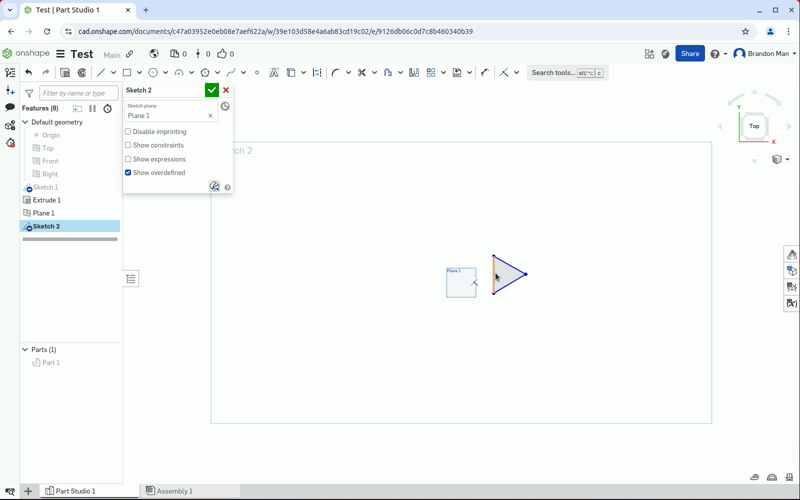
scroll(6)
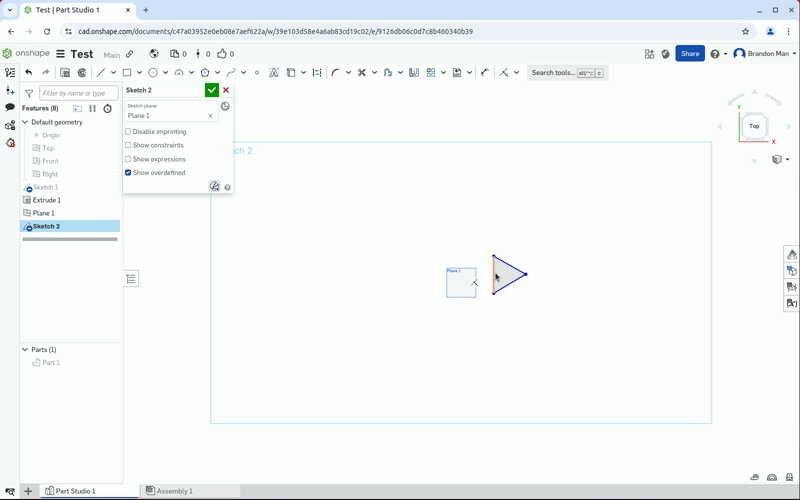
scroll(6)
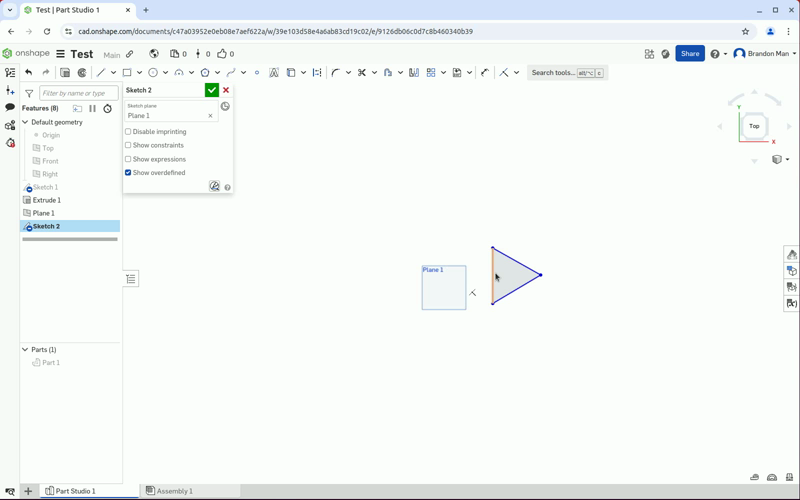
scroll(6)
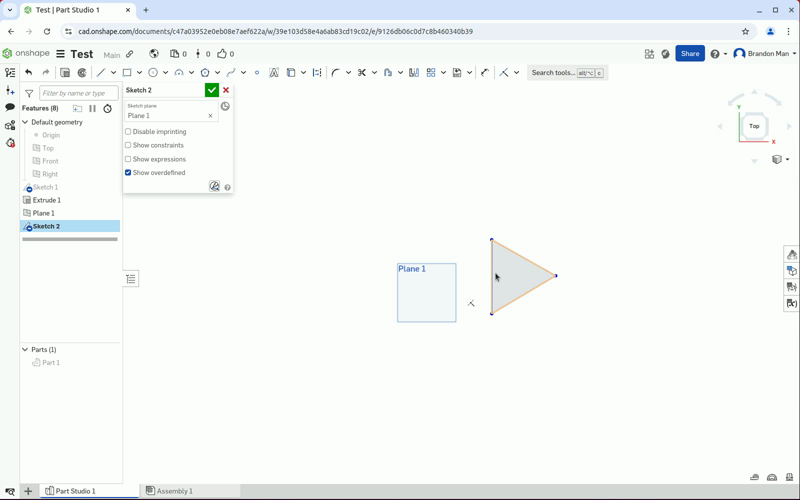
scroll(6)
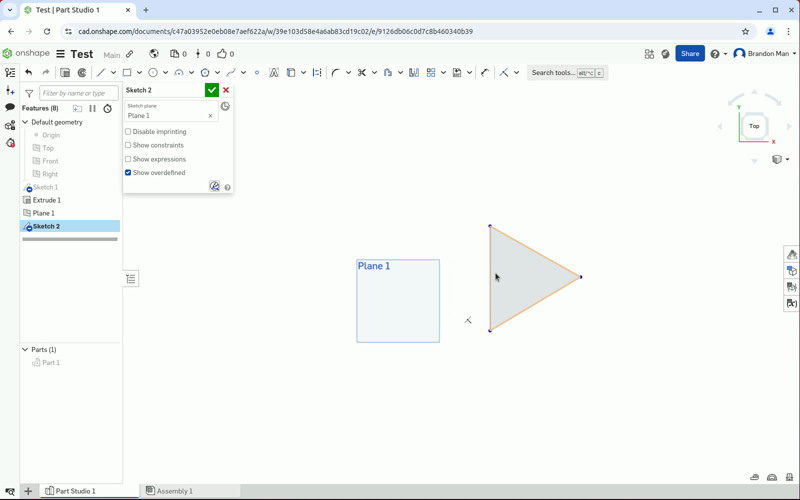
scroll(6)
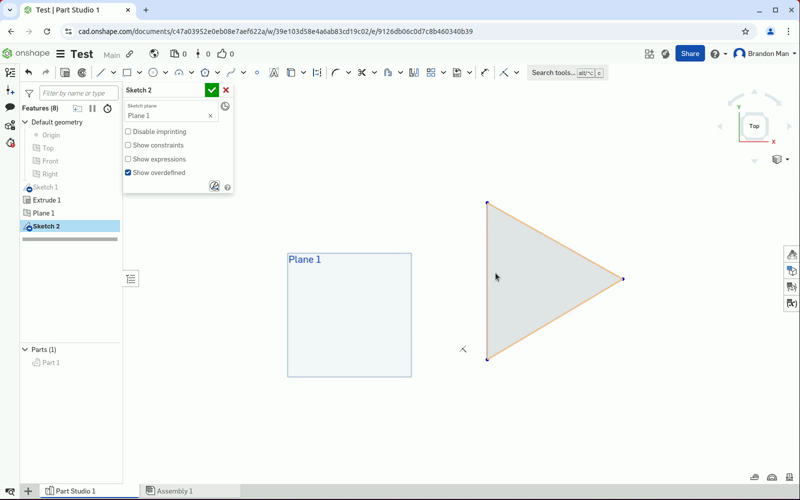
scroll(6)
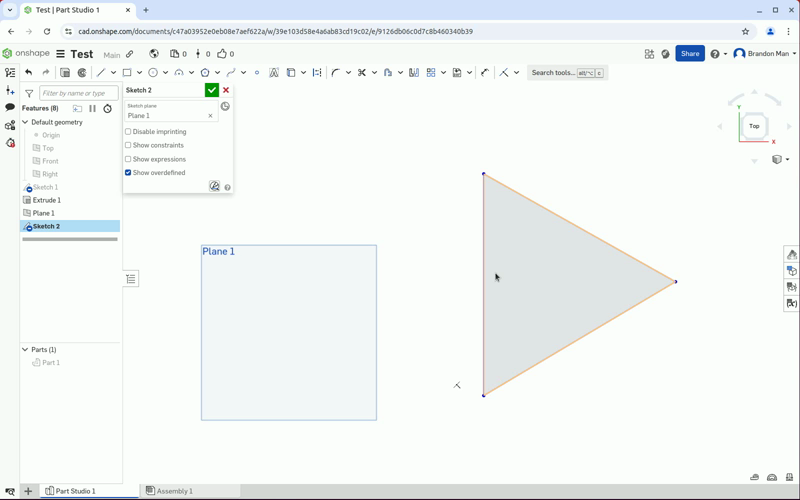
scroll(6)
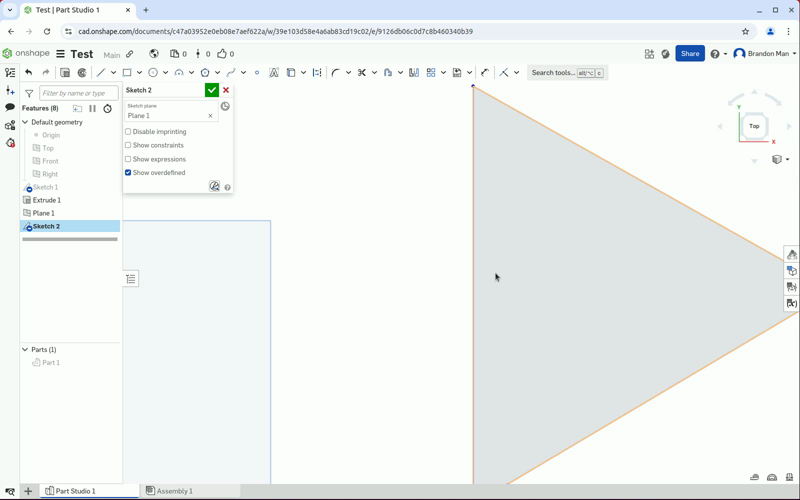
click(495, 272)
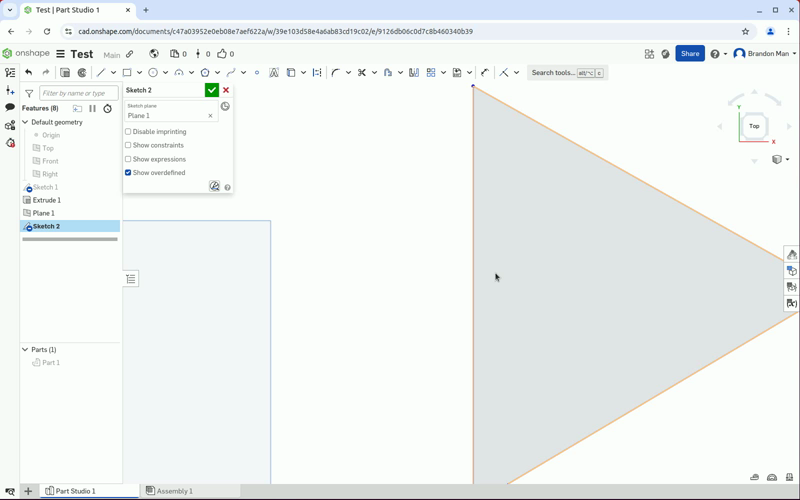
scroll(-6)
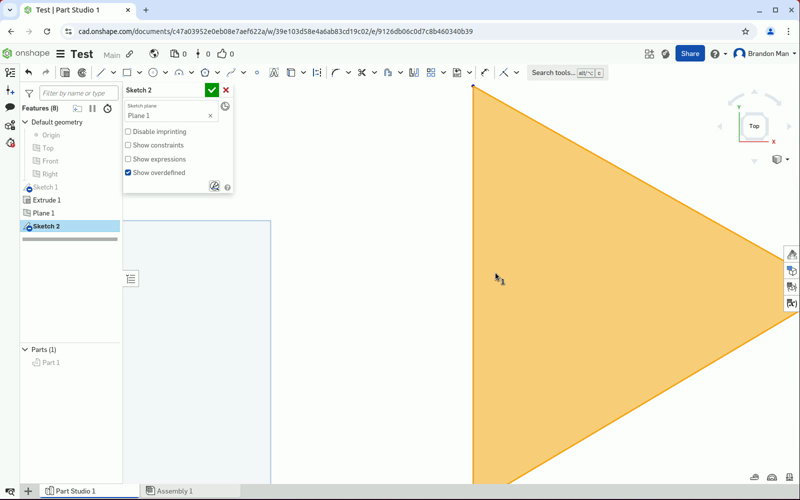
scroll(-6)
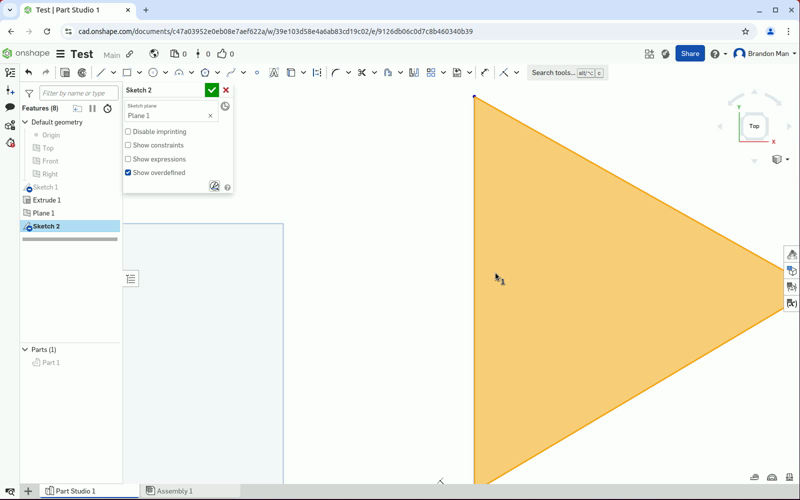
scroll(-6)
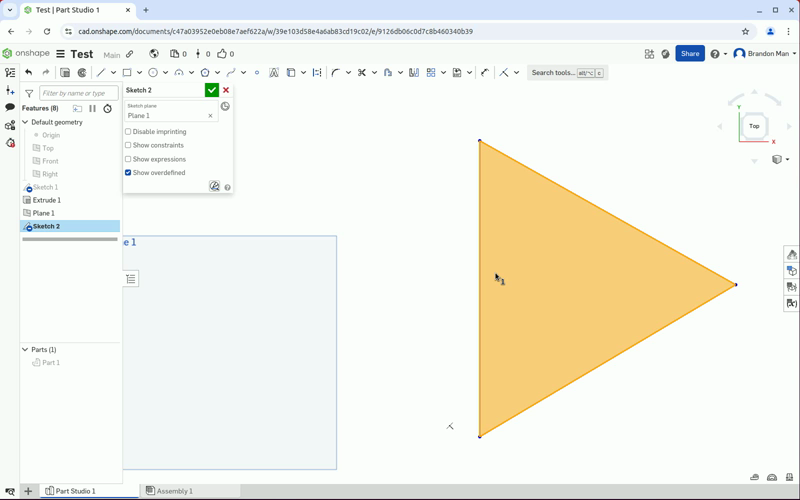
scroll(-6)
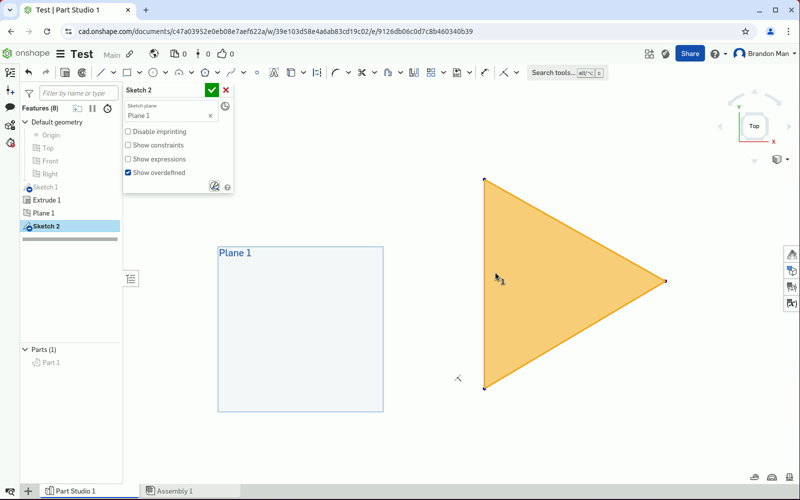
scroll(-6)
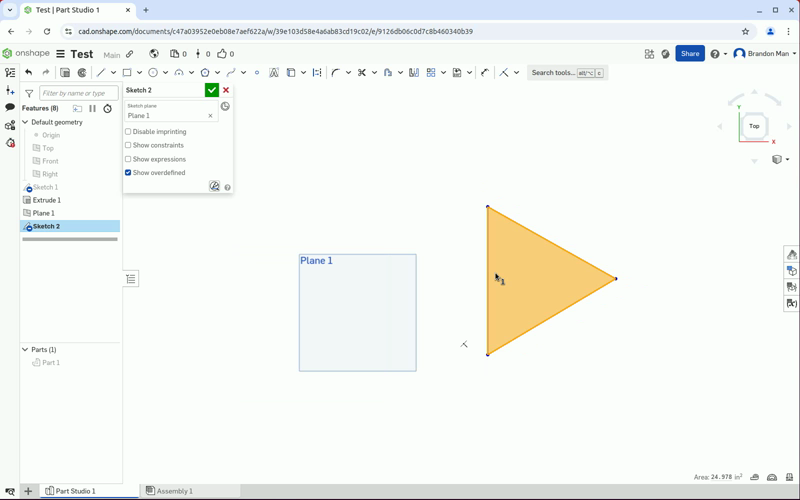
scroll(-6)
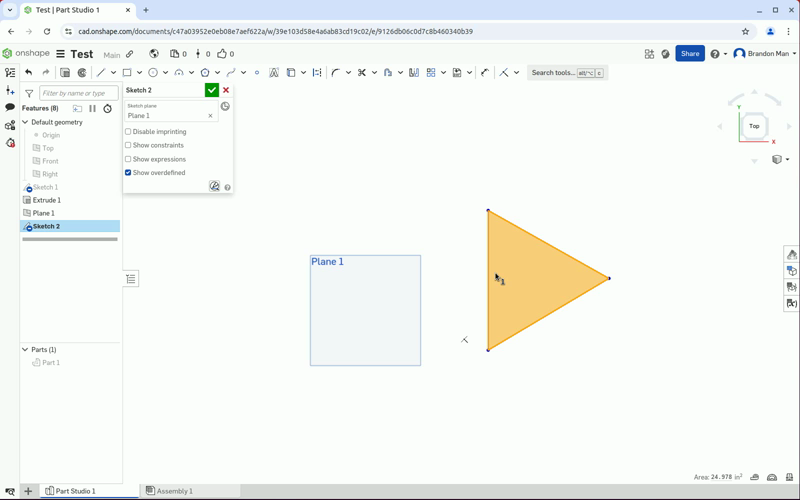
scroll(-6)
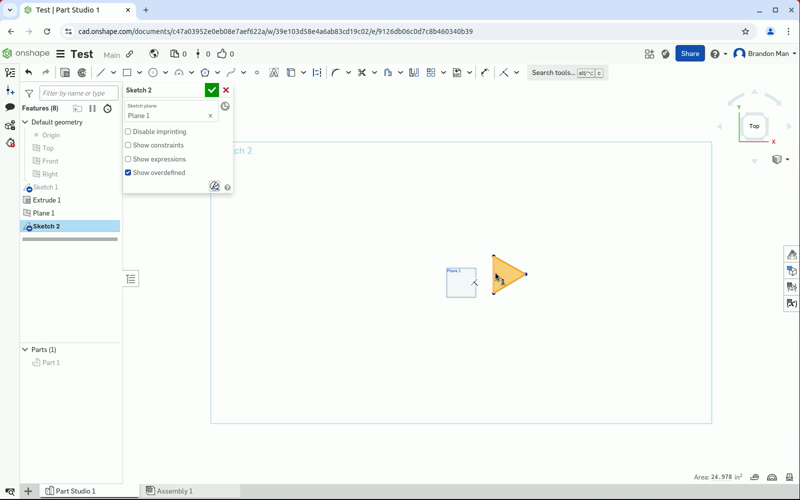
mouse_move(73, 352)
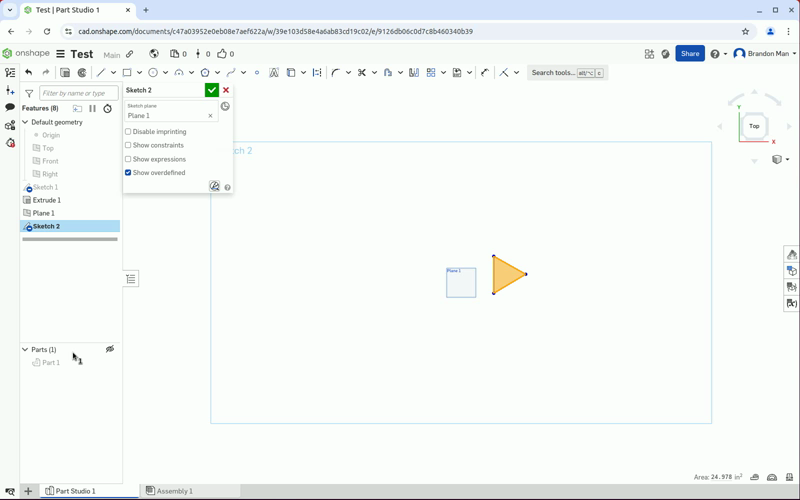
key(shift+y)
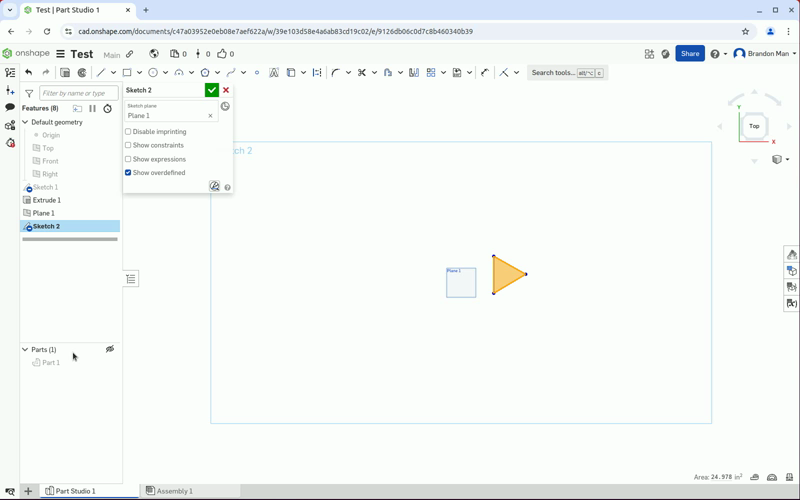
key(shift+e)
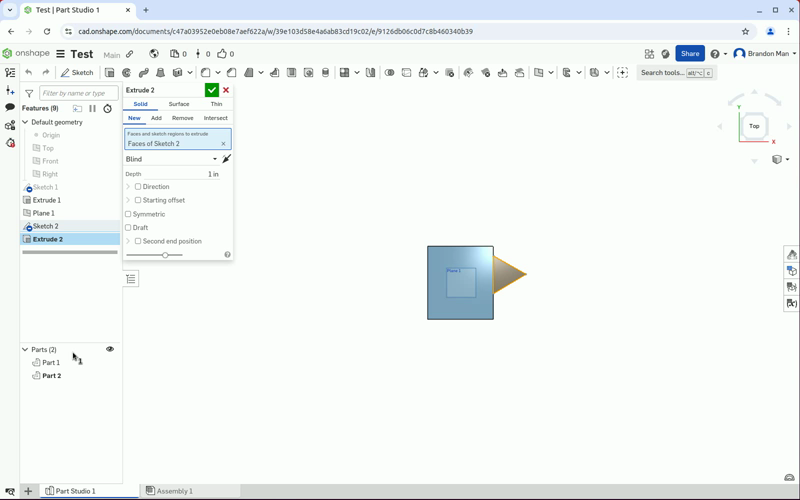
mouse_move(143, 106)
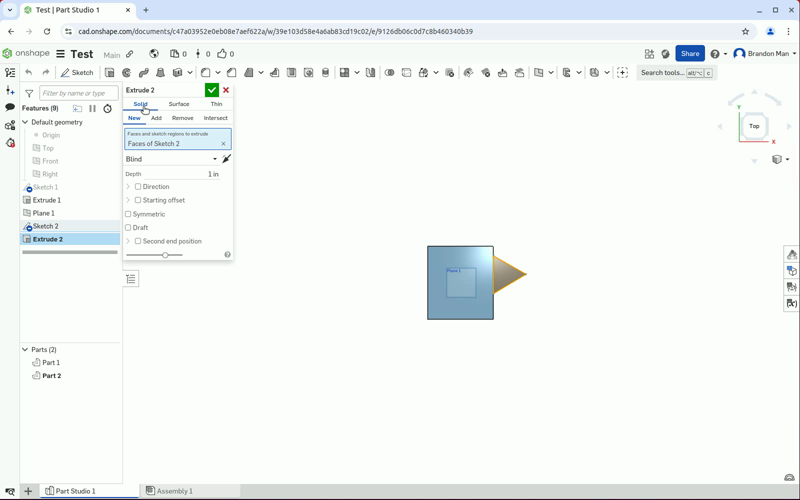
click(143, 106)
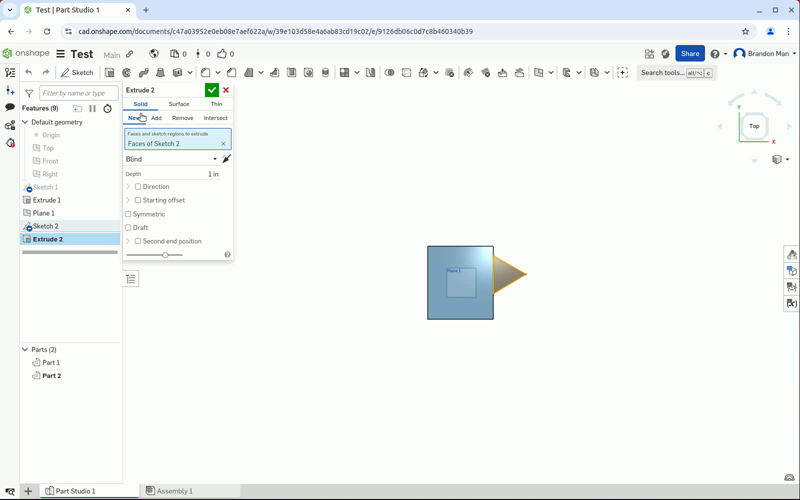
mouse_move(137, 120)
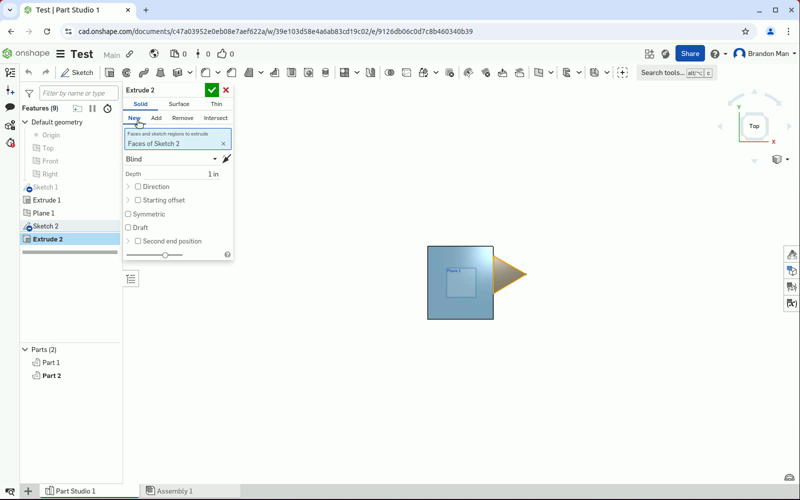
click(137, 120)
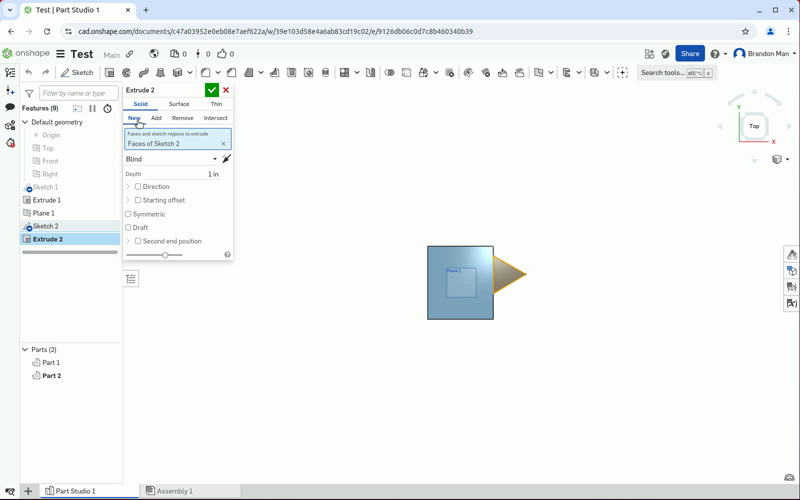
key(tab, 4)
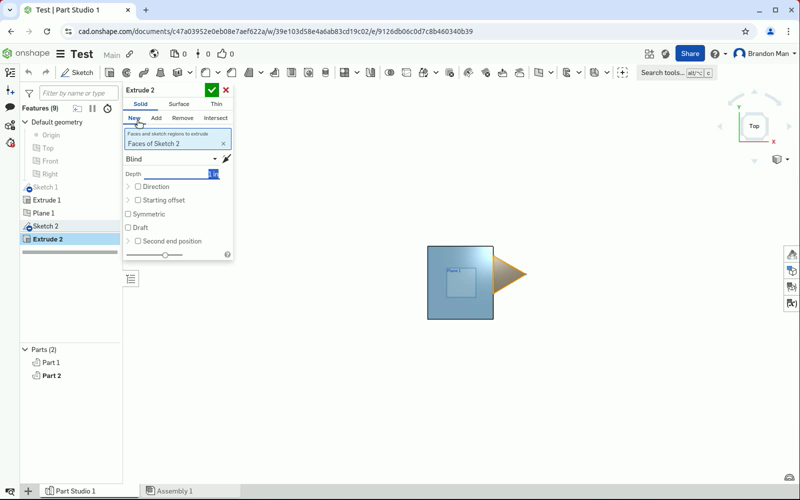
text(9.869)
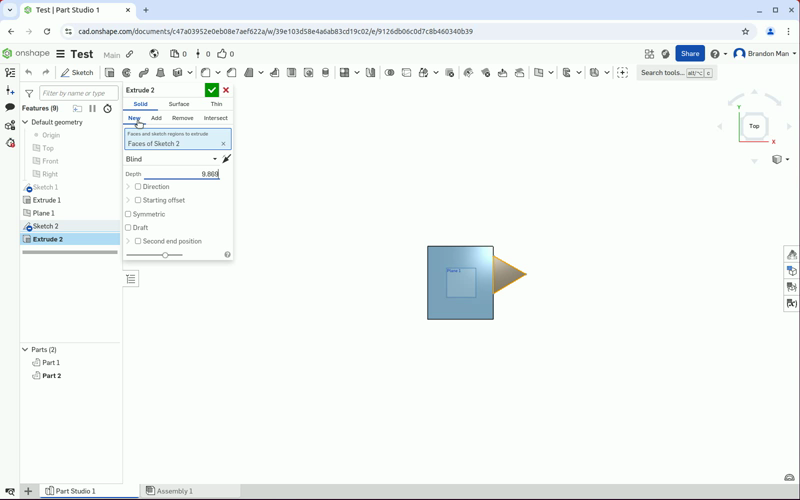
key(enter)
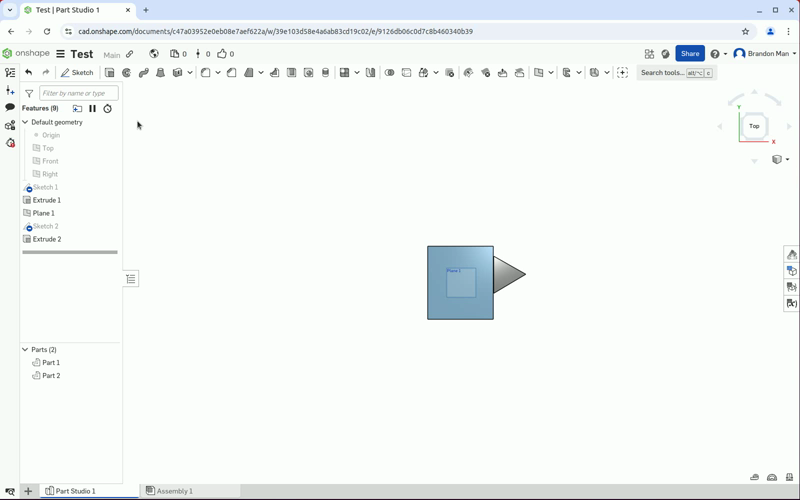
key(shift+h)
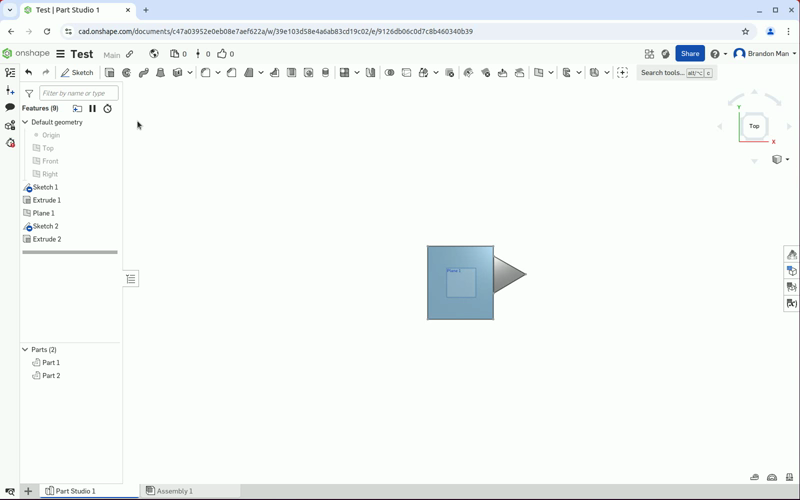
key(shift+h)
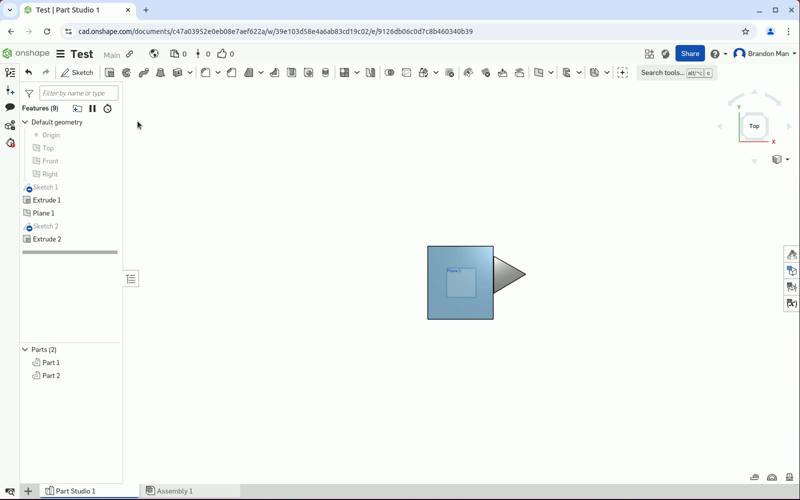
mouse_move(73, 189)
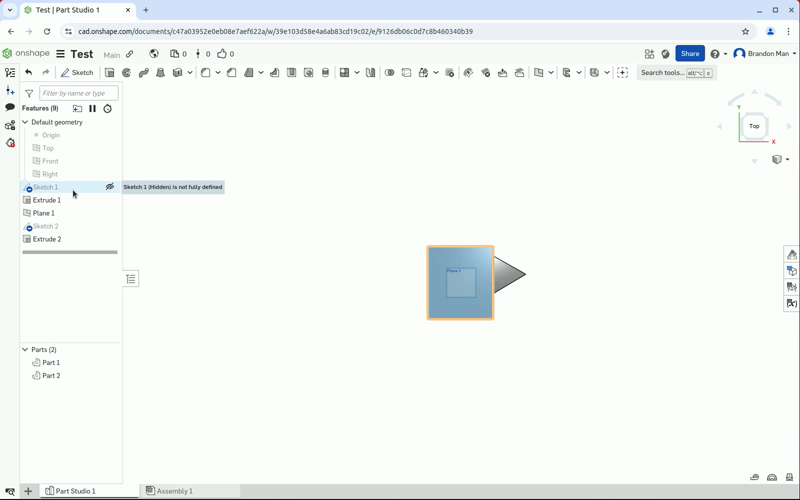
click(73, 189)
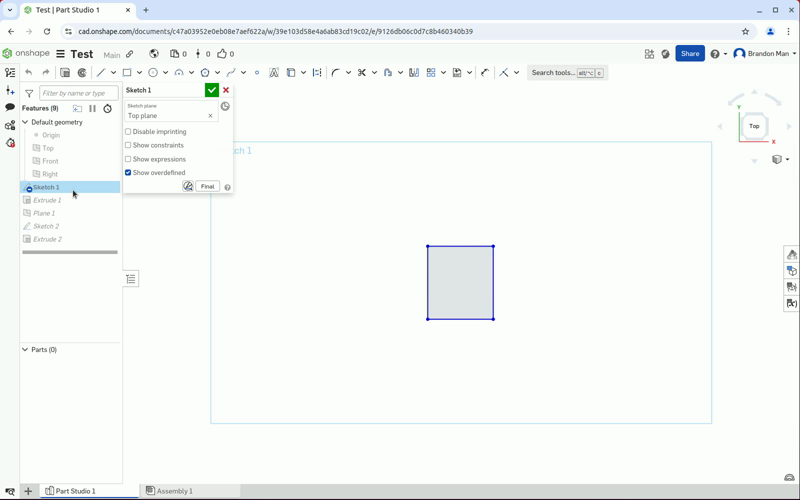
mouse_move(229, 92)
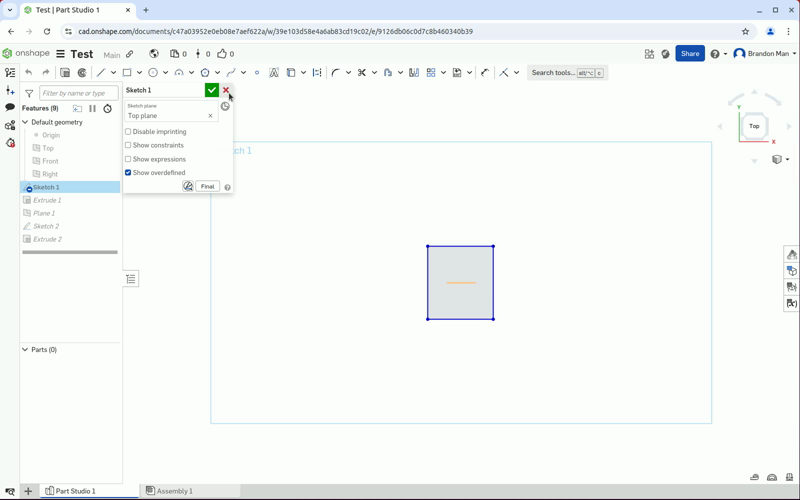
click(229, 92)
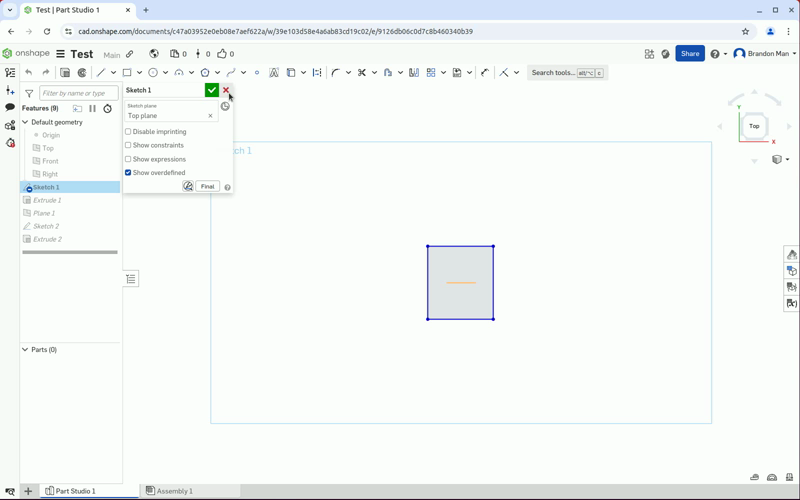
key(shift+s)
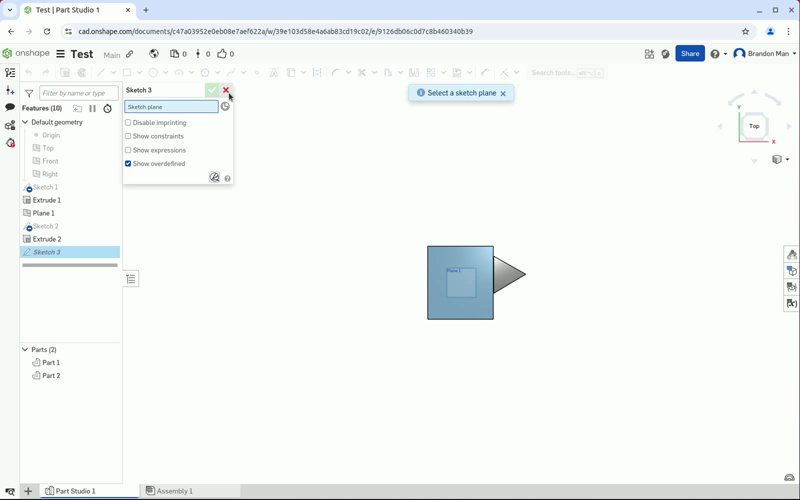
mouse_move(73, 215)
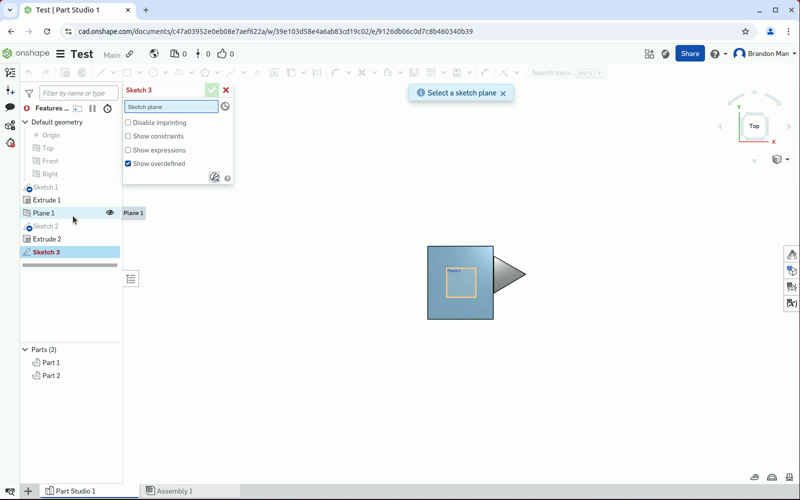
click(73, 215)
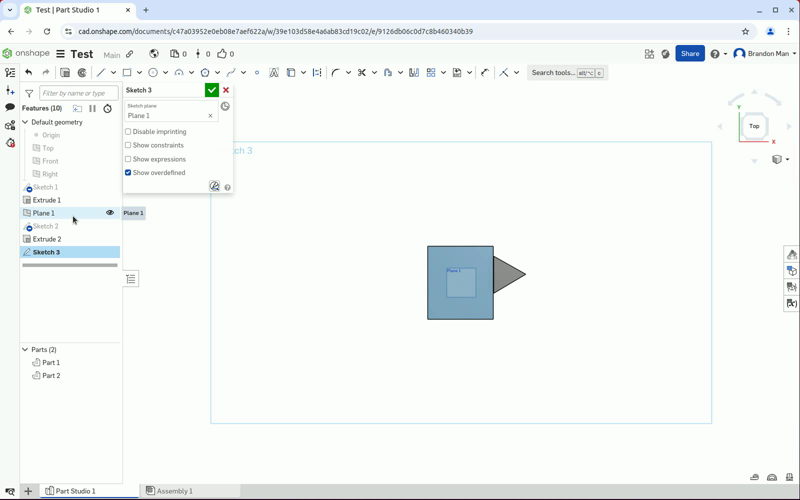
mouse_move(73, 352)
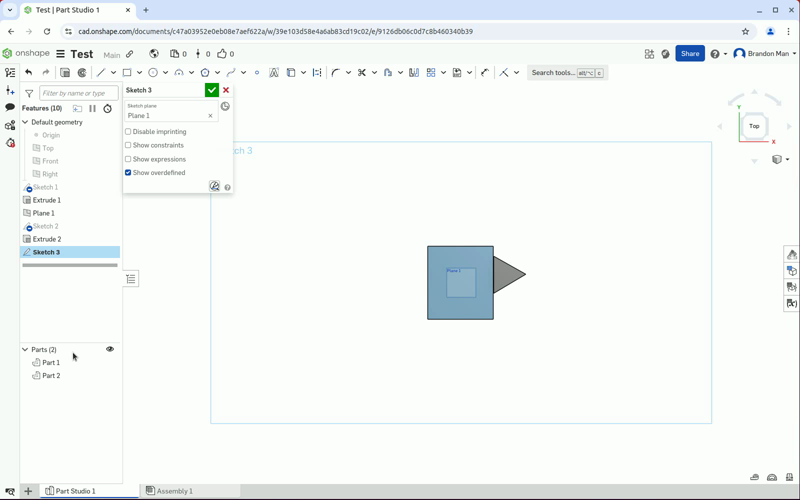
key(y)
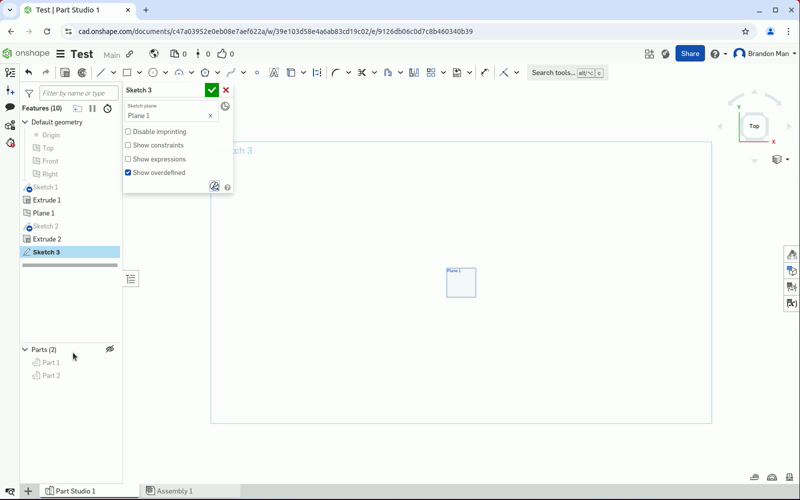
key(l)
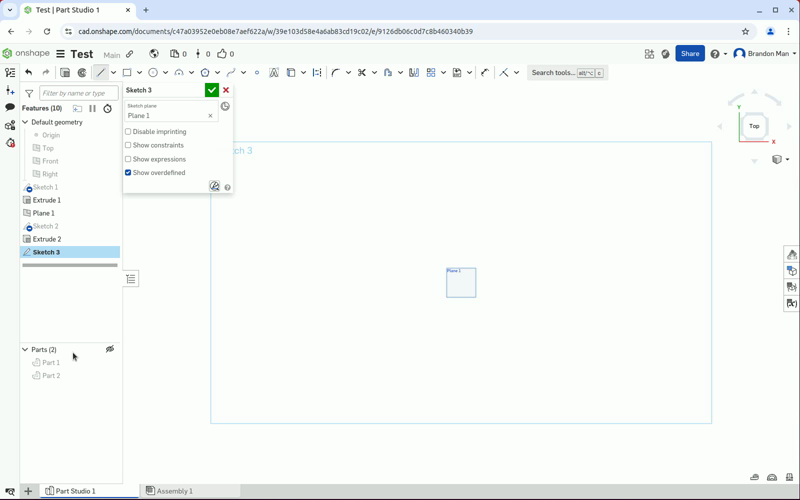
key_down(shift)
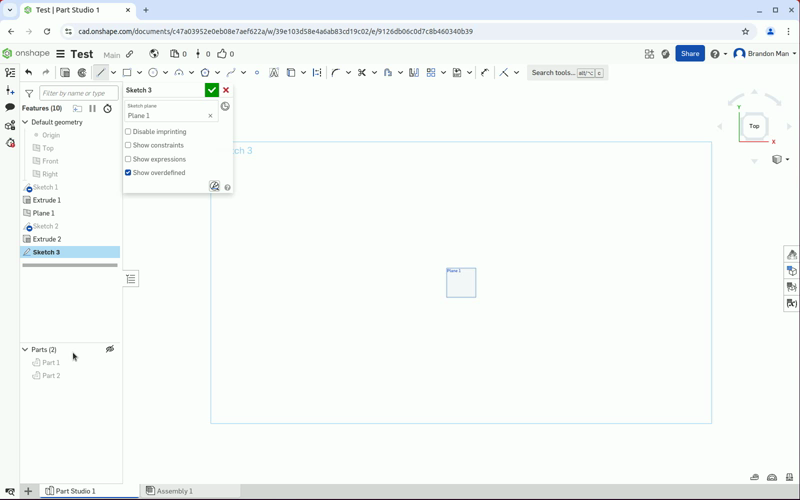
mouse_move(429, 319)
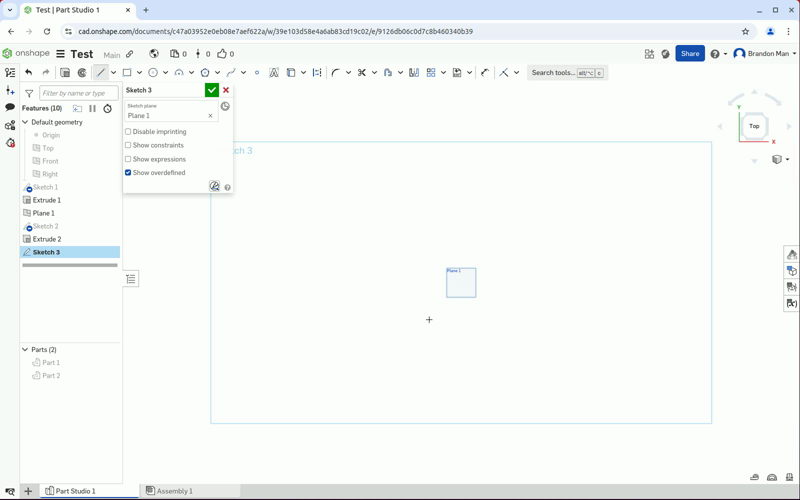
click(429, 319)
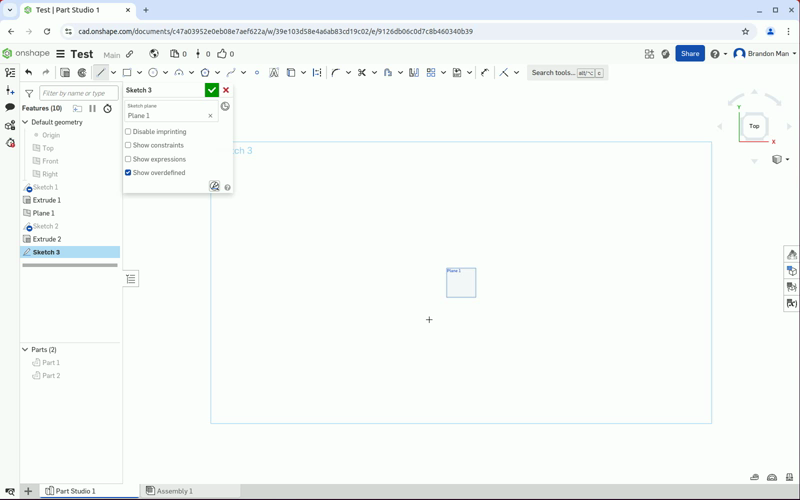
key_up(shift)
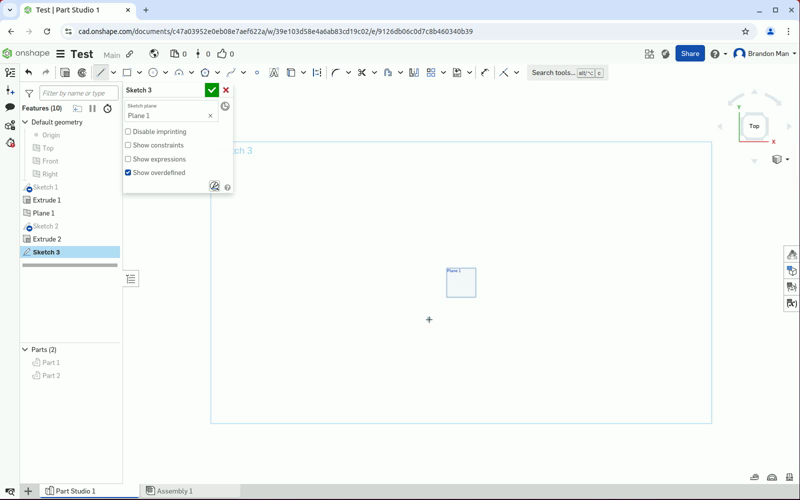
key_down(shift)
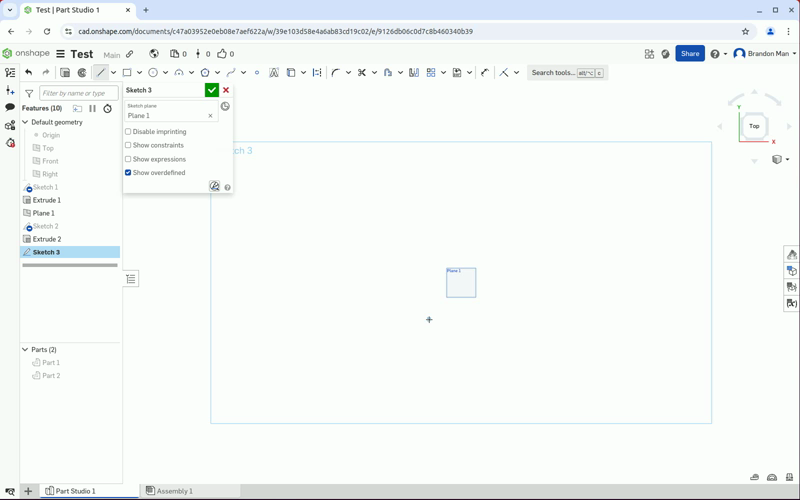
mouse_move(459, 319)
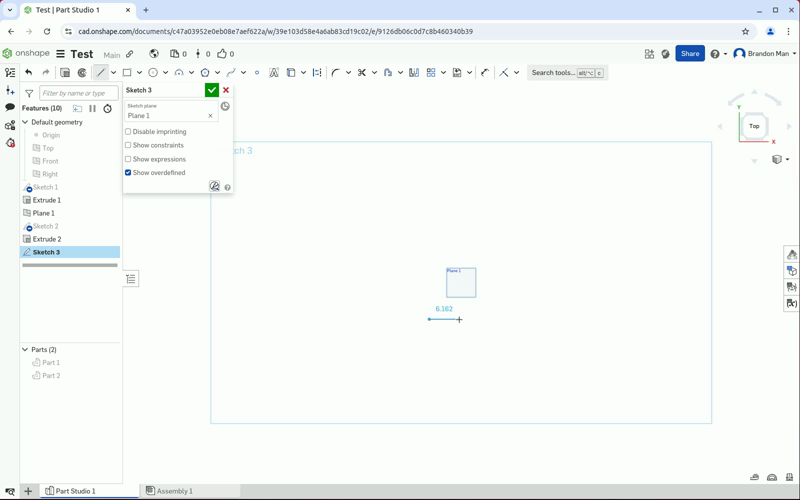
mouse_move(429, 331)
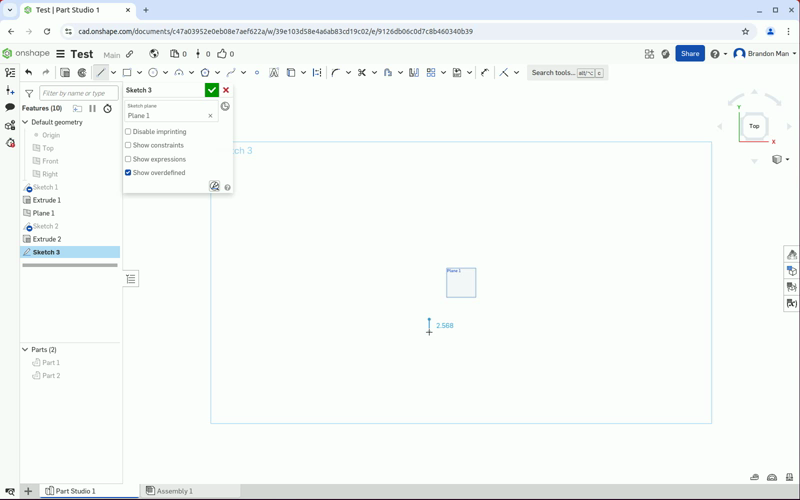
click(429, 331)
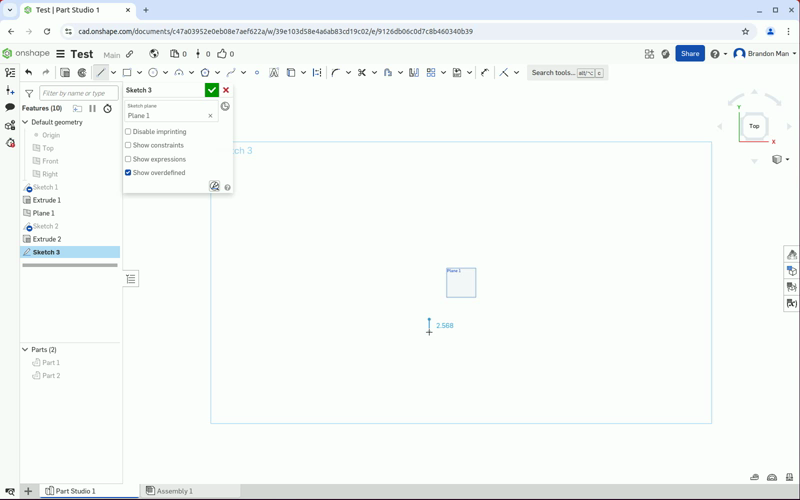
key_up(shift)
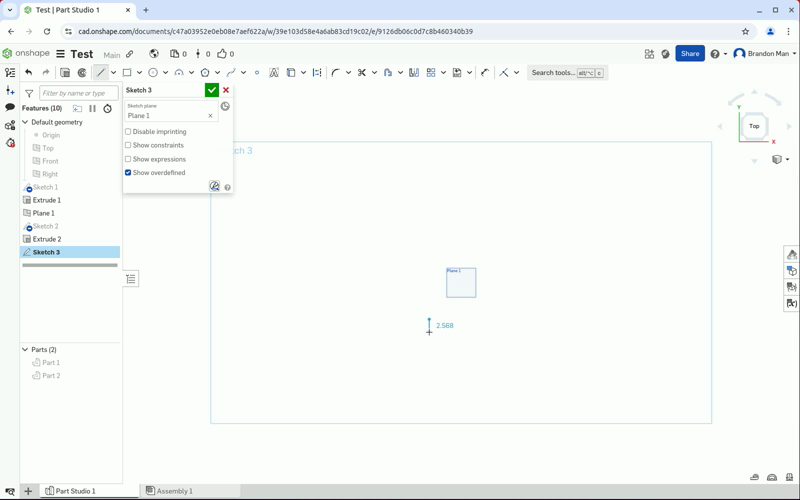
key_down(shift)
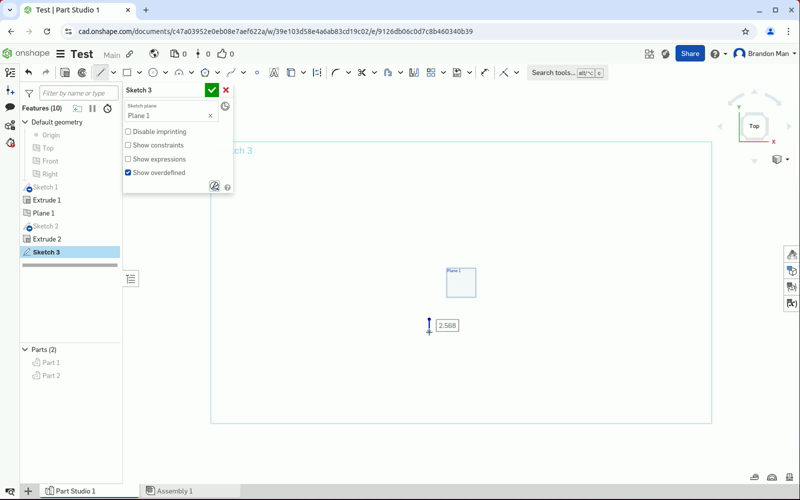
mouse_move(459, 331)
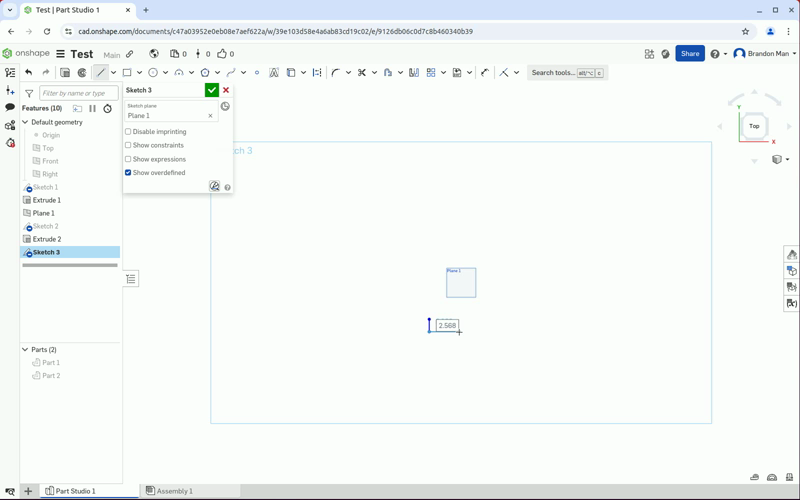
mouse_move(450, 319)
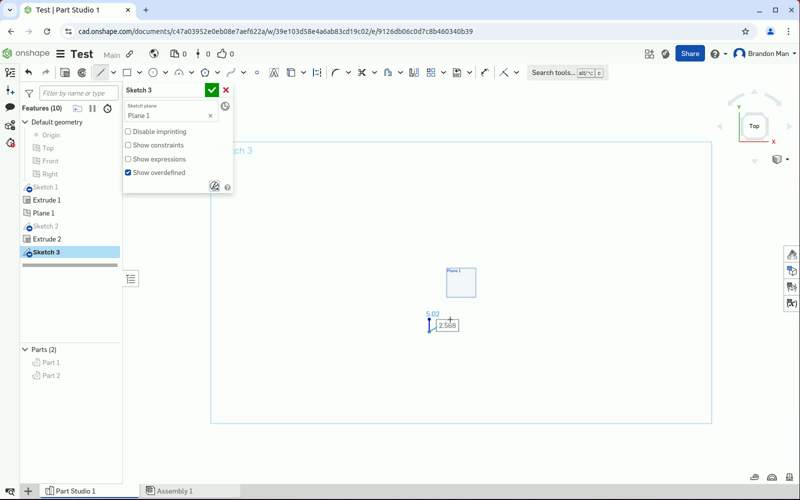
click(450, 319)
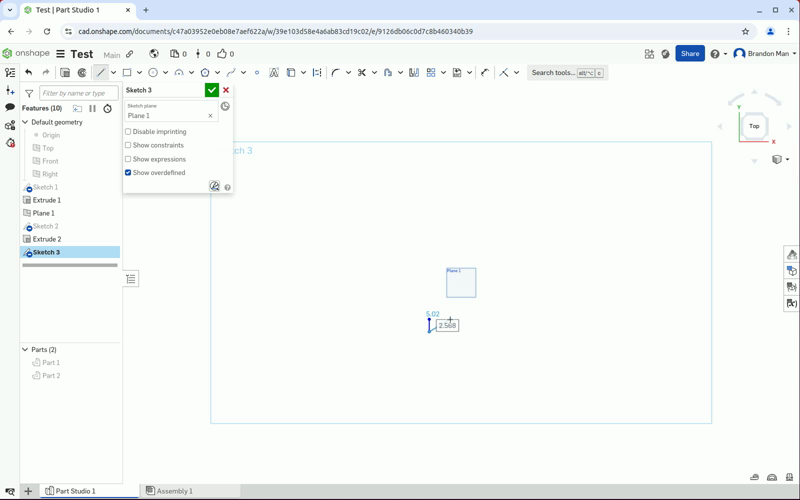
key_up(shift)
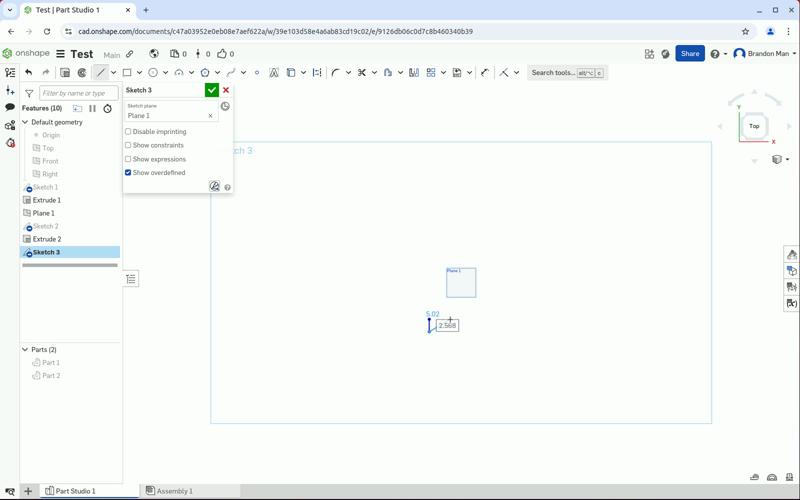
mouse_move(480, 319)
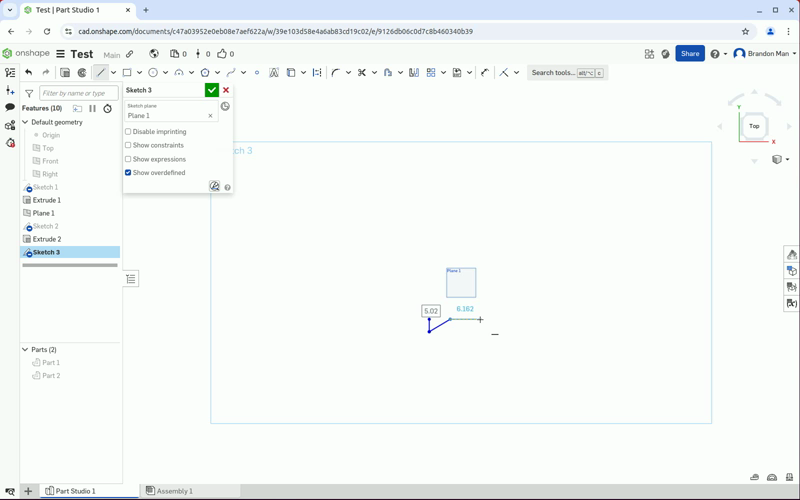
key_down(shift)
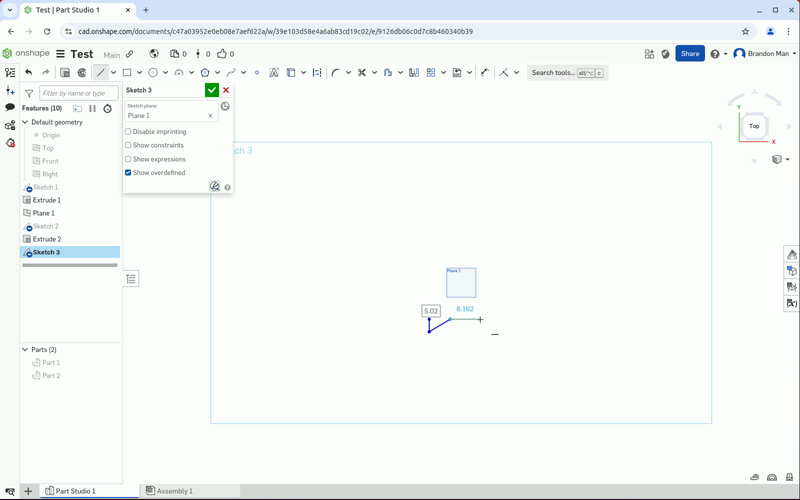
mouse_move(429, 319)
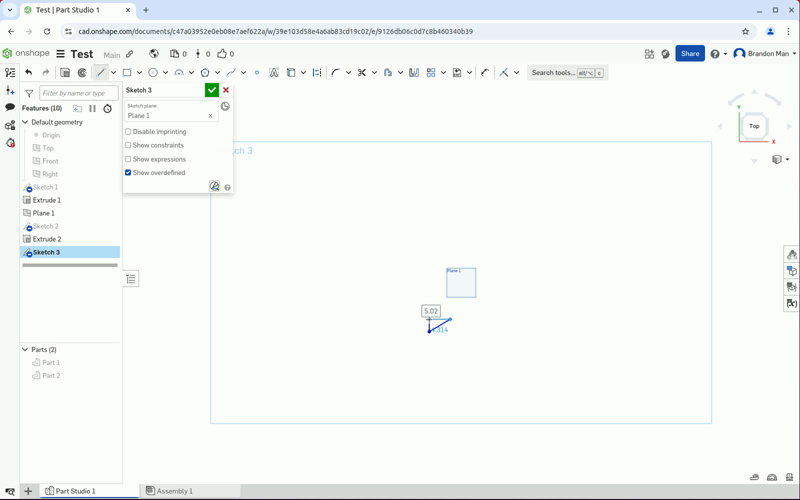
key_up(shift)
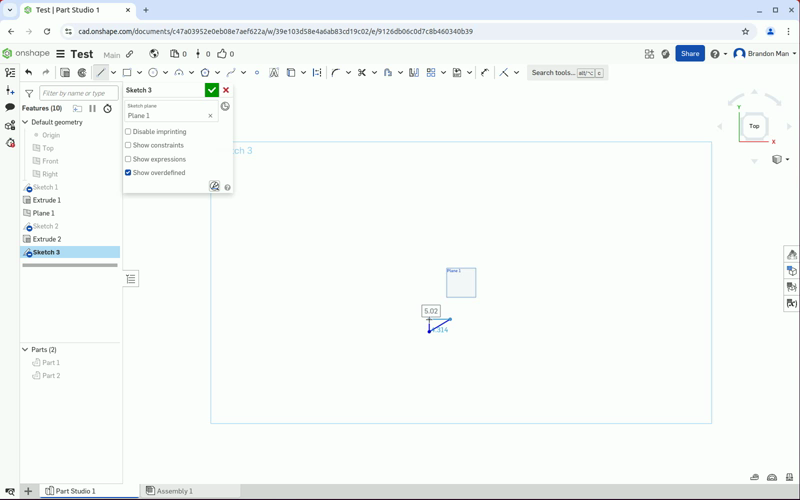
click(429, 319)
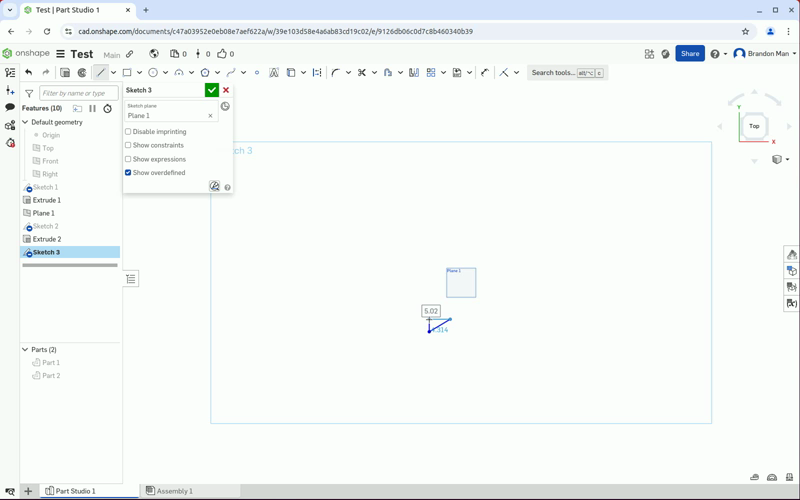
key(esc)
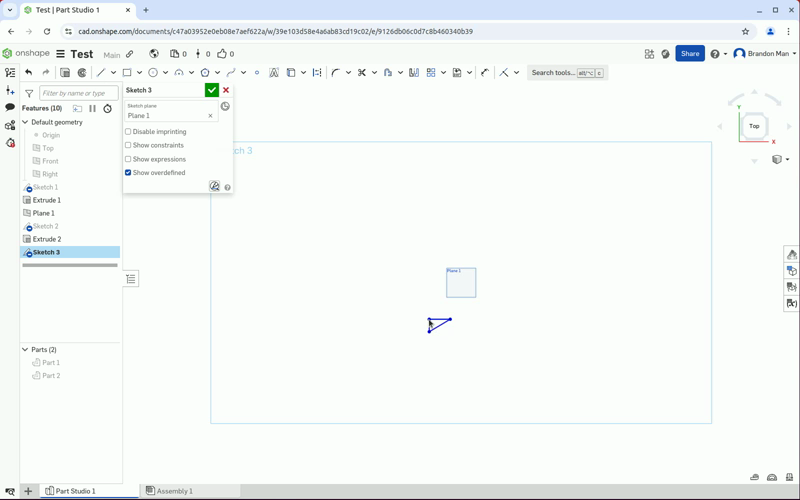
mouse_move(432, 324)
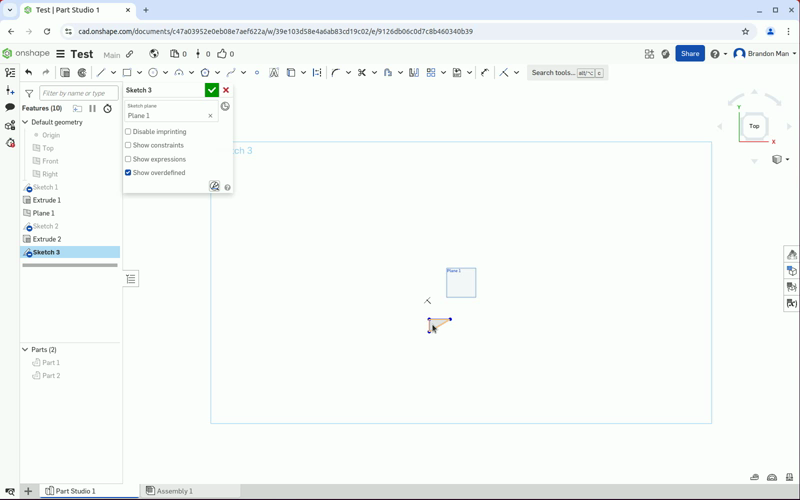
scroll(6)
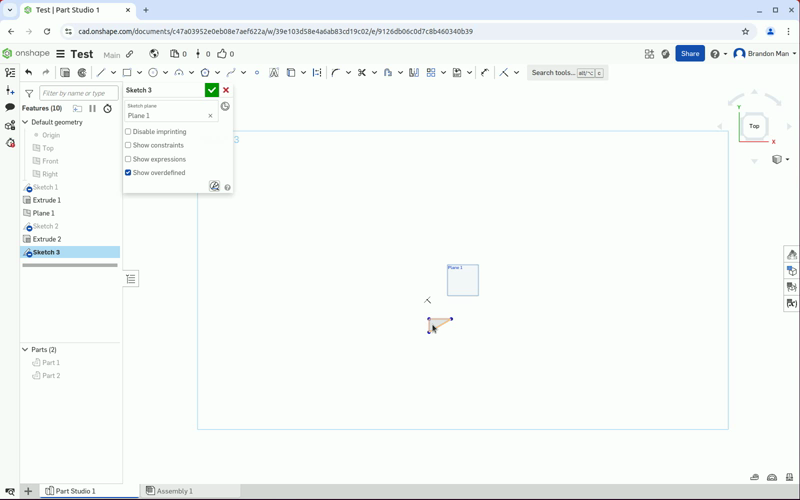
scroll(6)
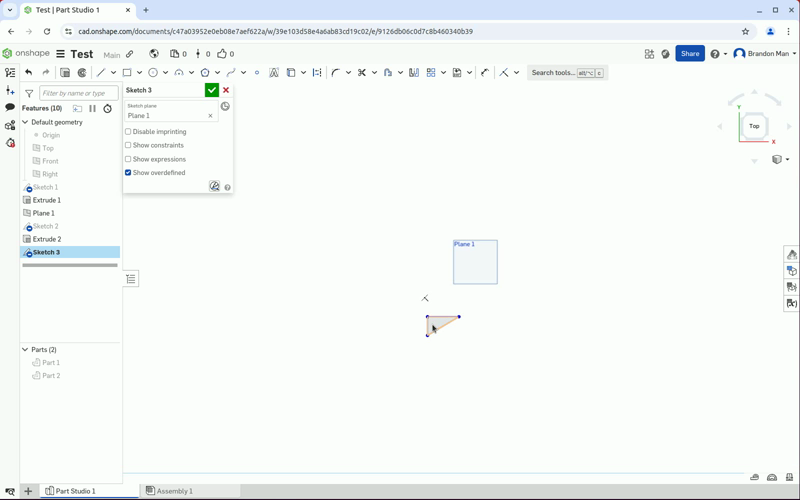
scroll(6)
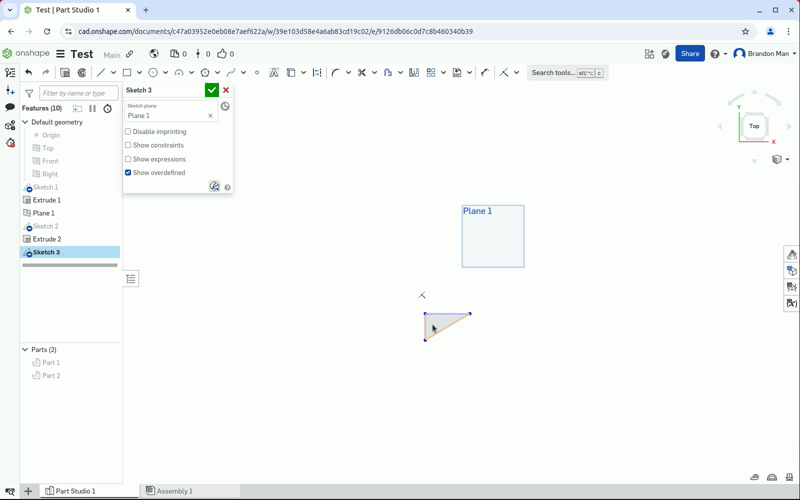
scroll(6)
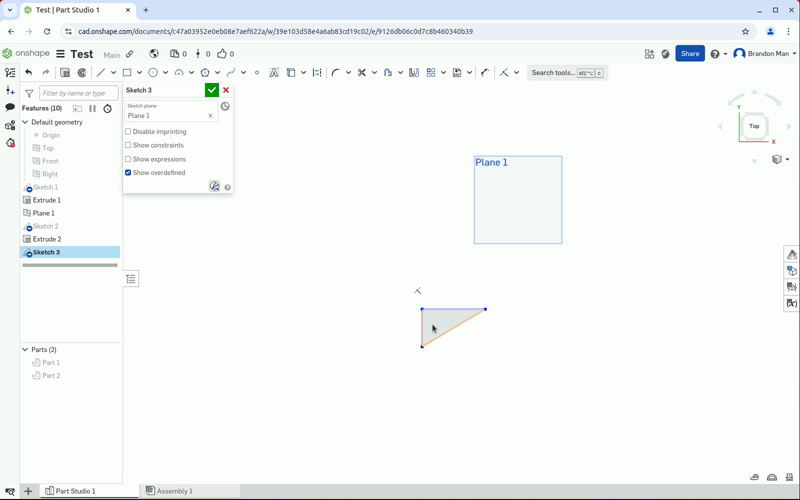
scroll(6)
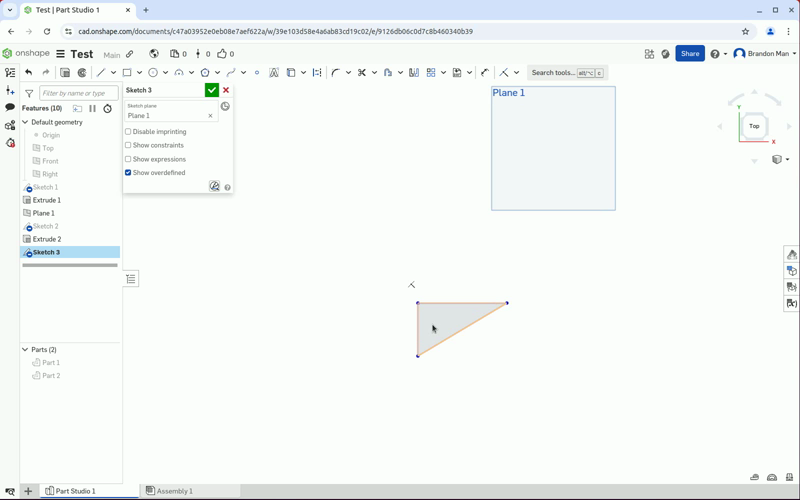
scroll(6)
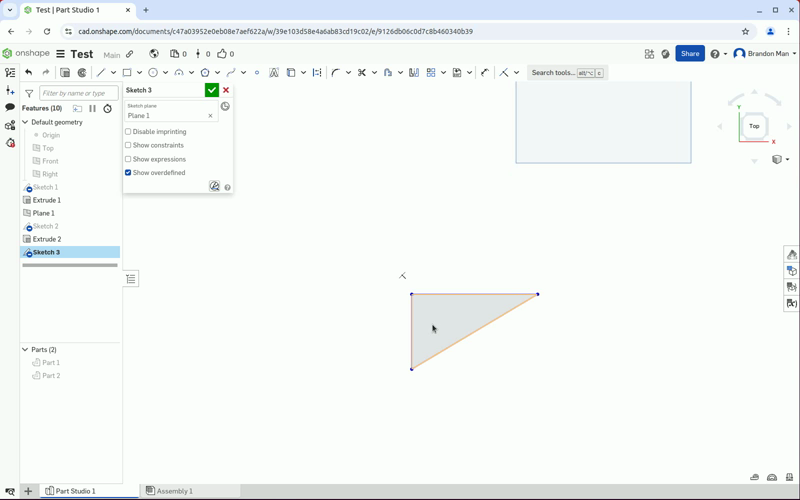
scroll(6)
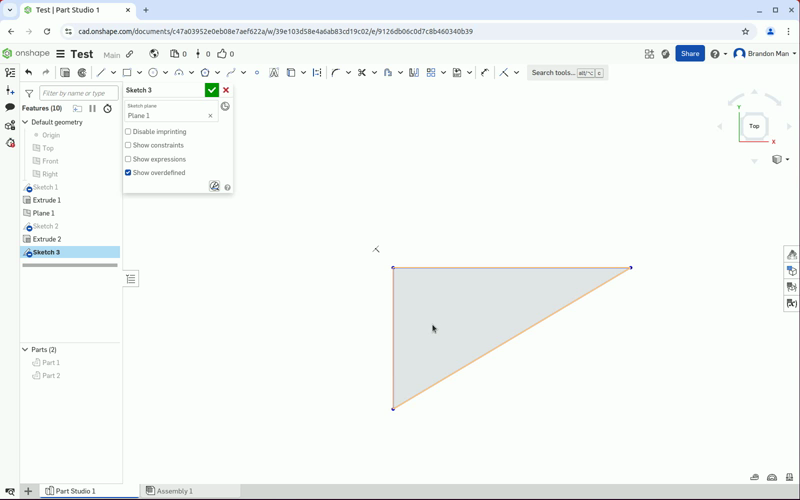
click(432, 324)
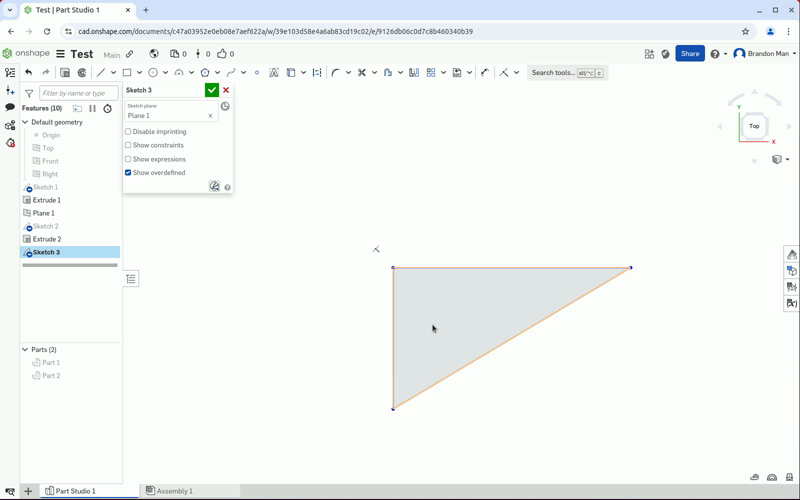
scroll(-6)
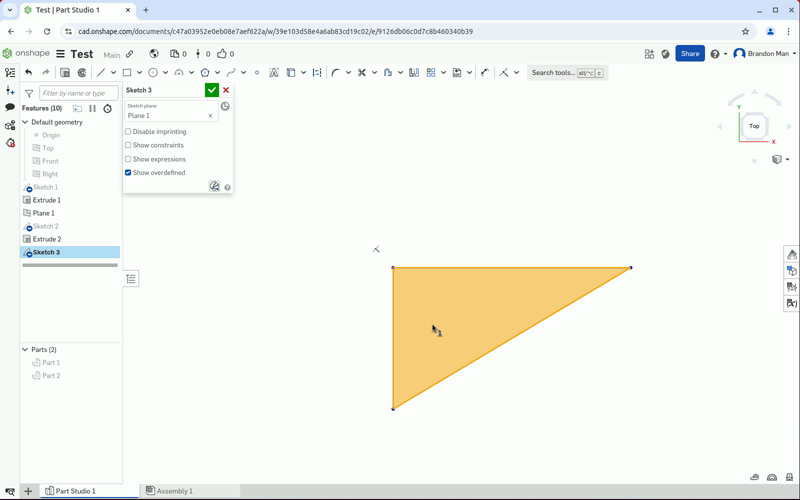
scroll(-6)
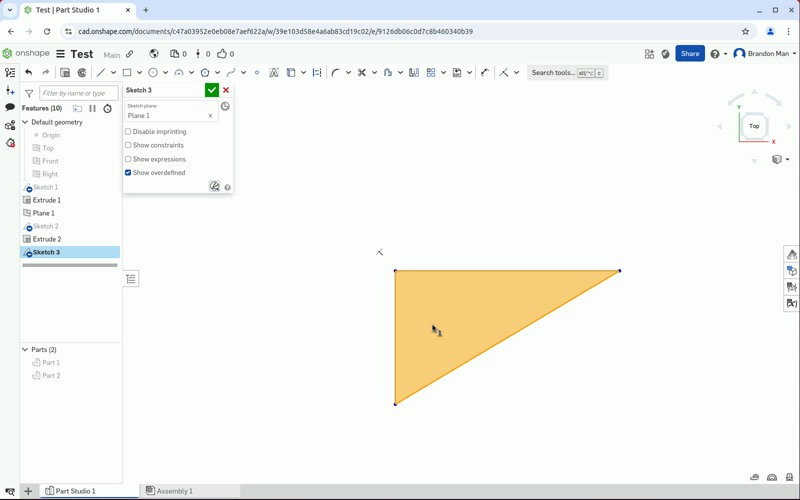
scroll(-6)
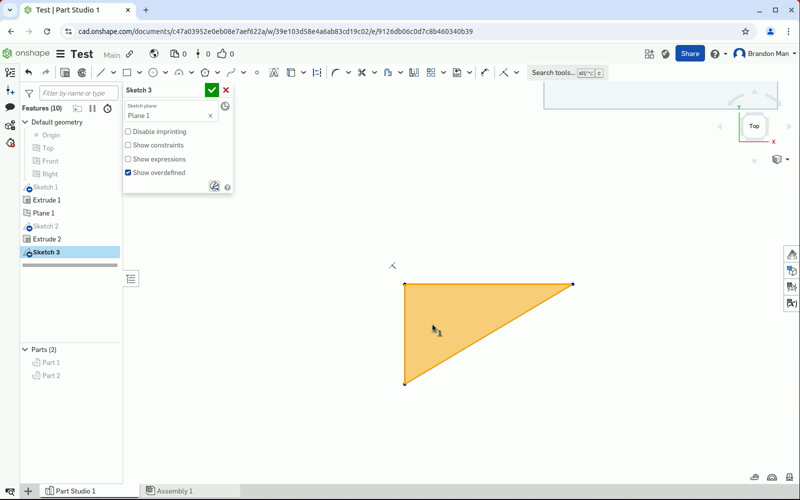
scroll(-6)
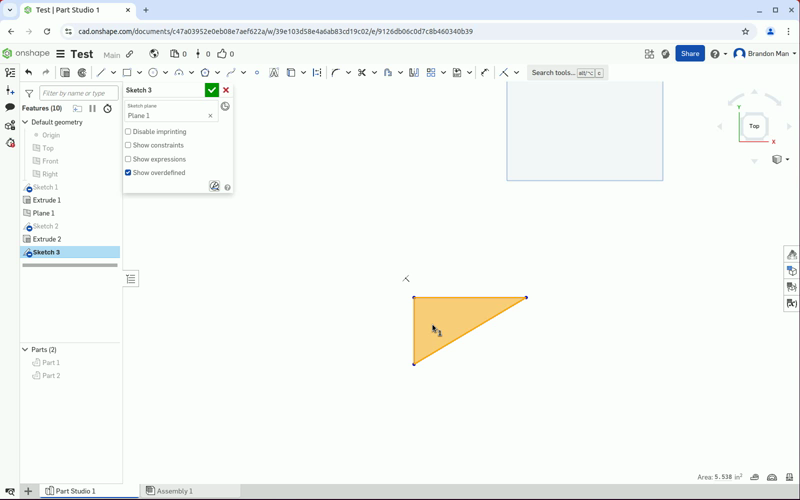
scroll(-6)
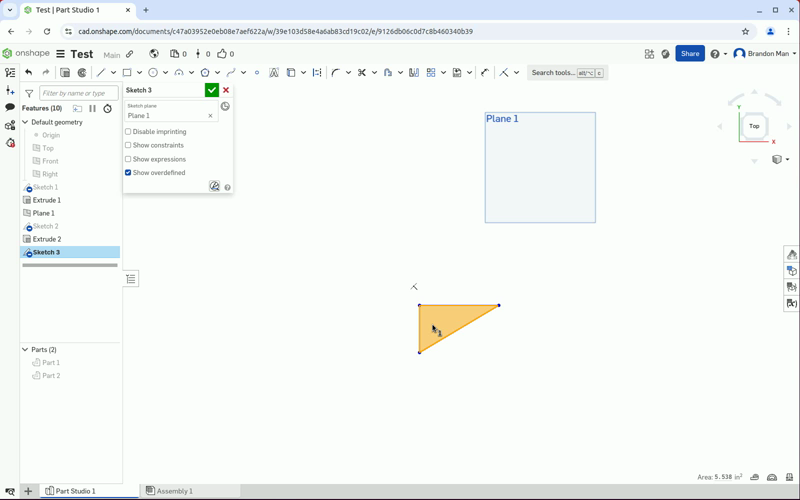
scroll(-6)
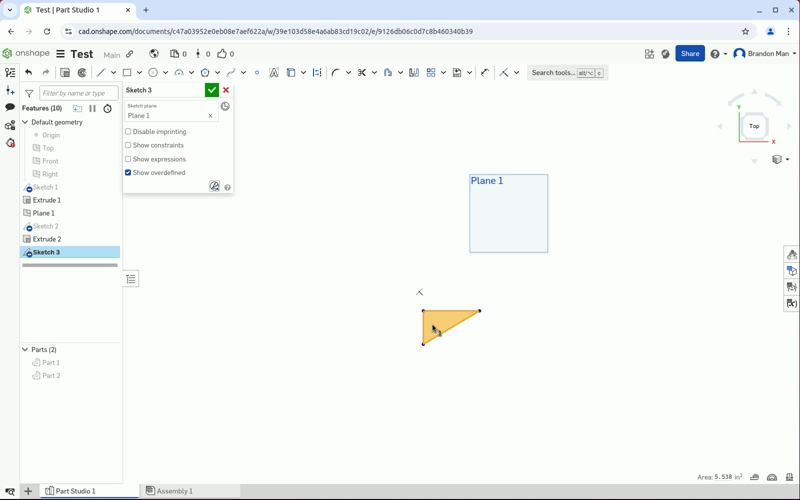
scroll(-6)
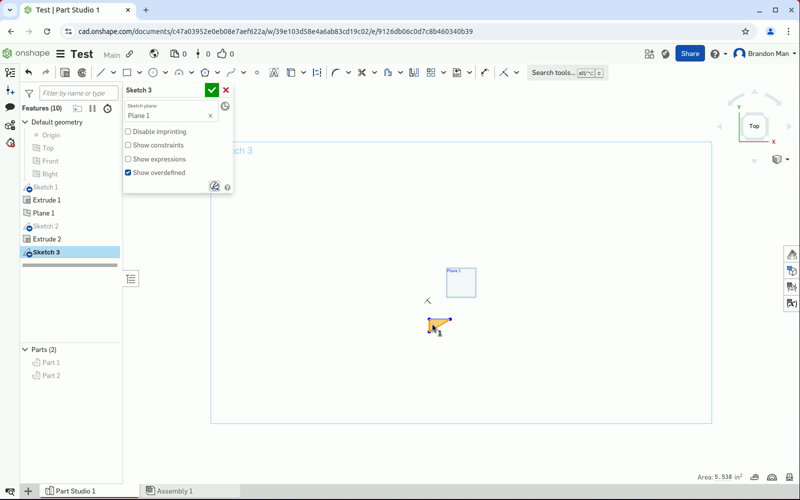
mouse_move(73, 352)
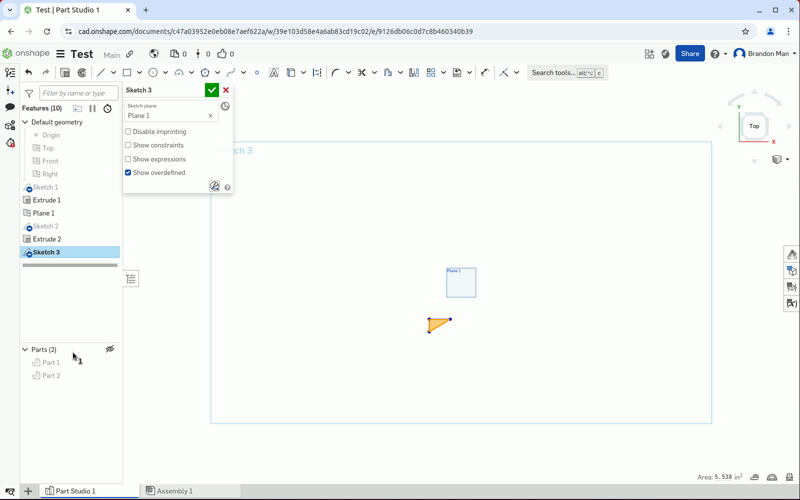
key(shift+y)
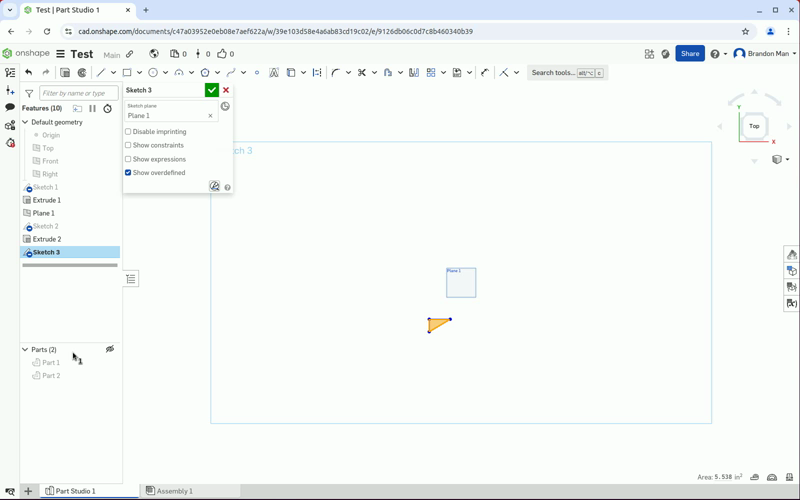
key(shift+e)
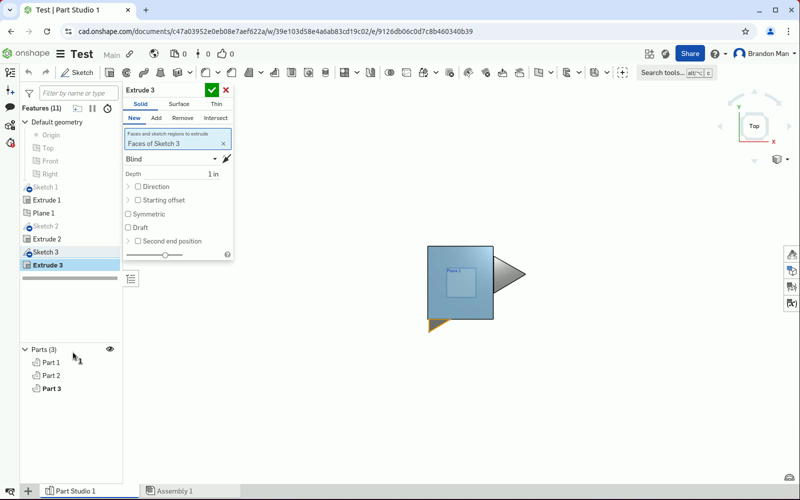
mouse_move(143, 106)
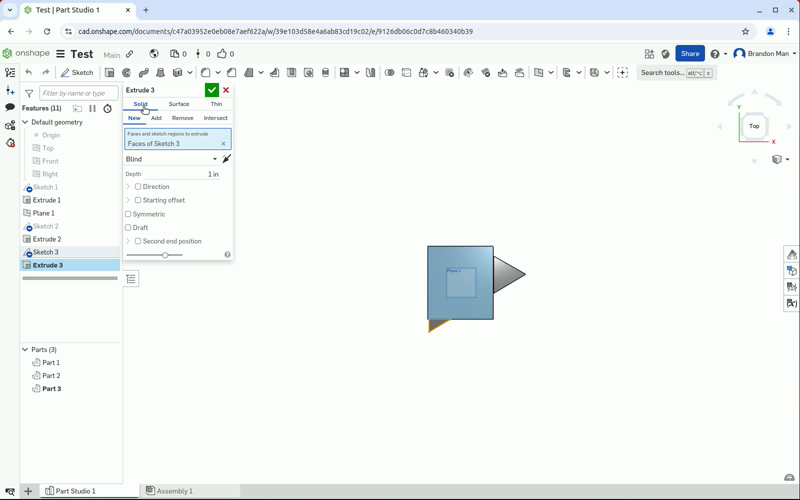
click(143, 106)
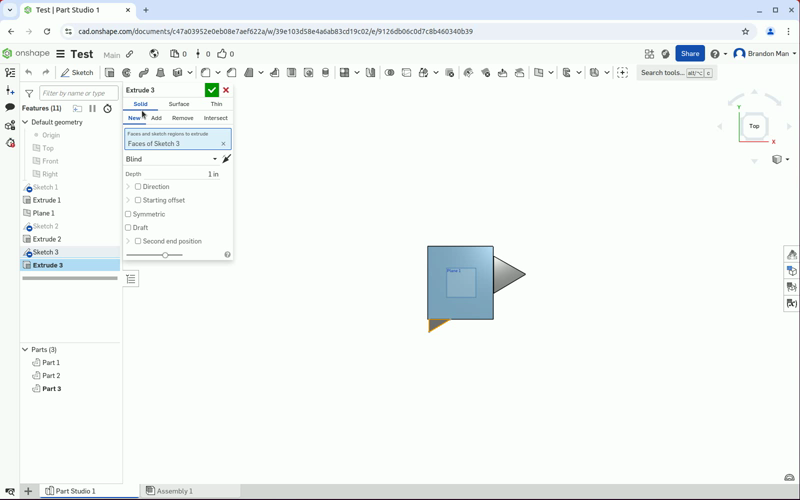
mouse_move(137, 120)
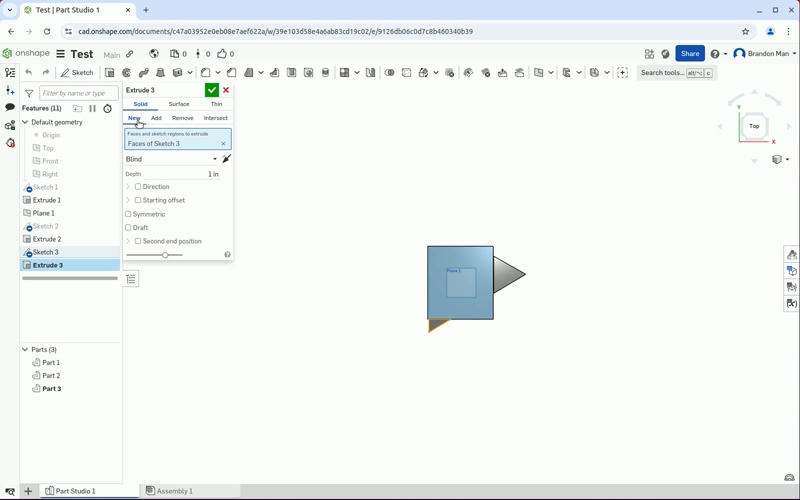
click(137, 120)
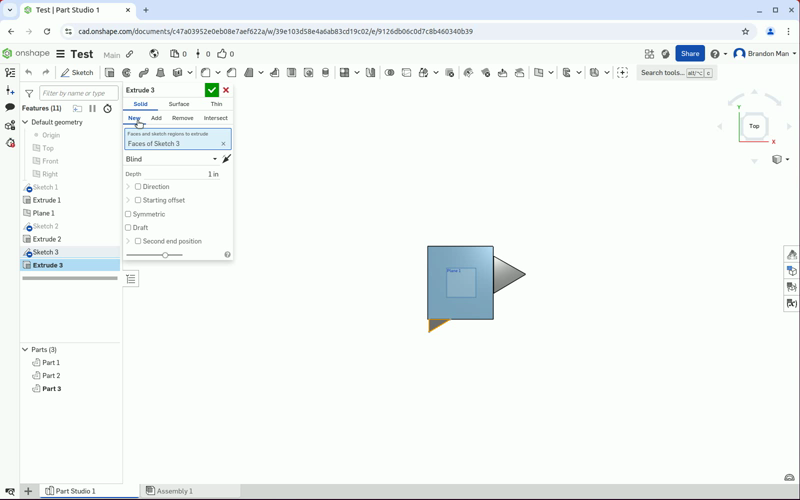
key(tab, 4)
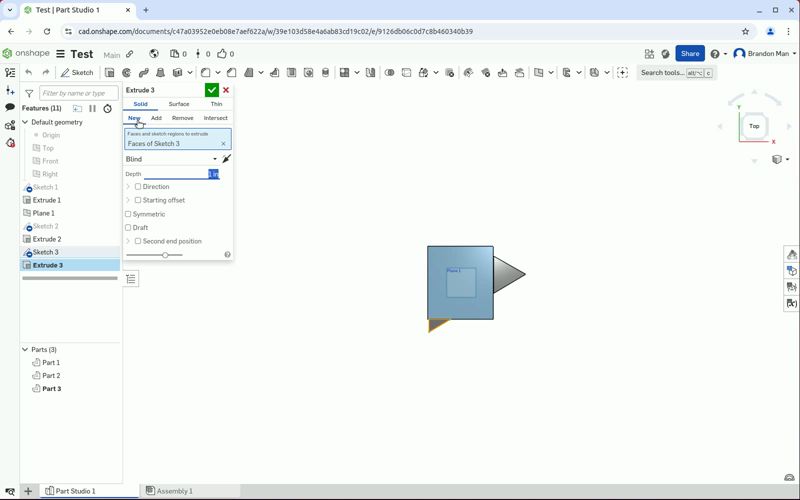
text(9.869)
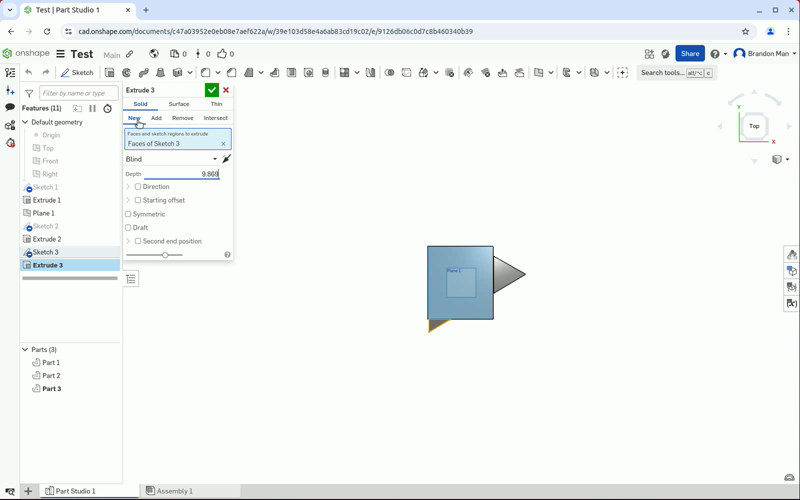
key(enter)
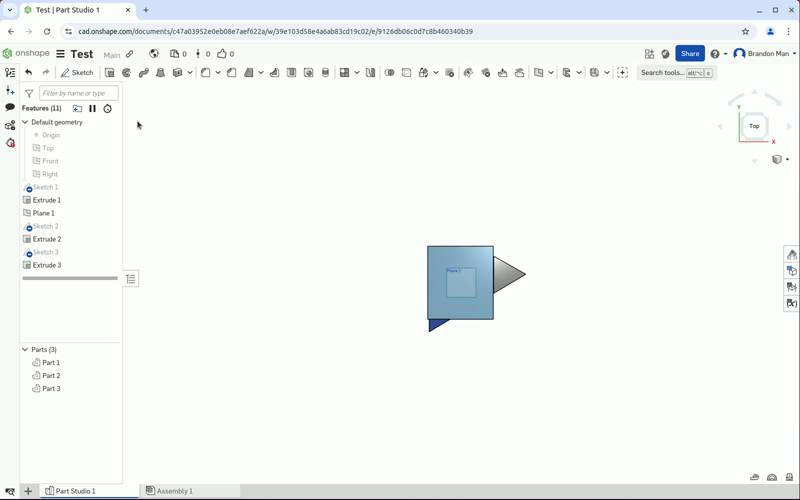
key(shift+h)
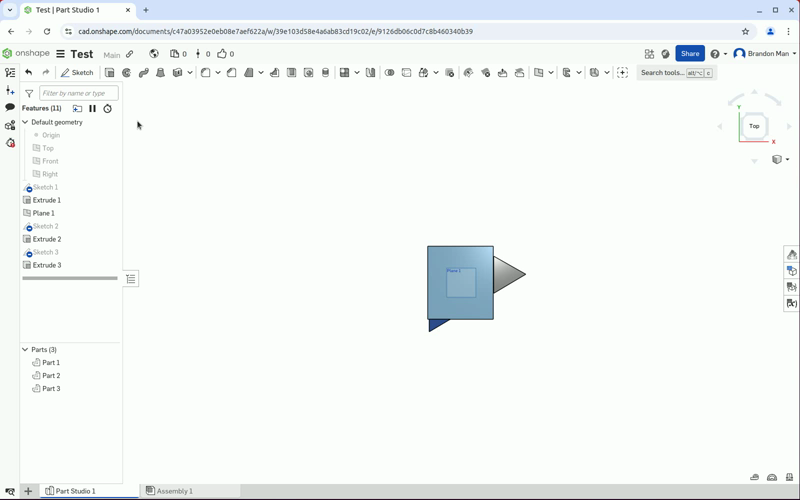
key(shift+h)
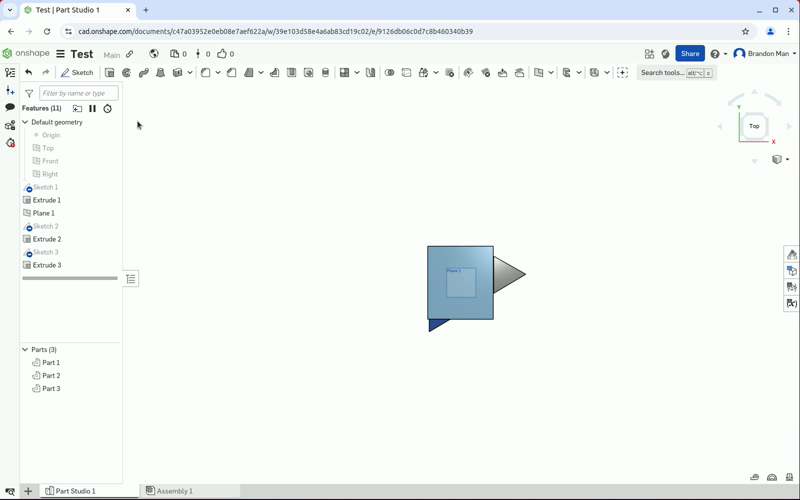
mouse_move(73, 189)
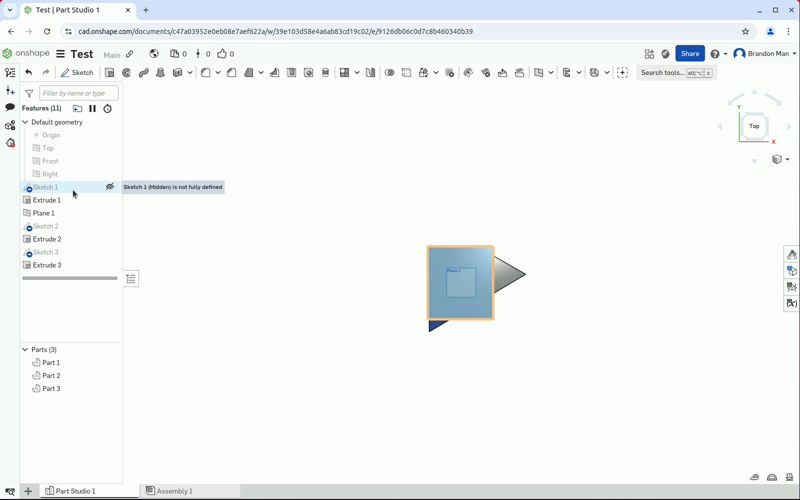
click(73, 189)
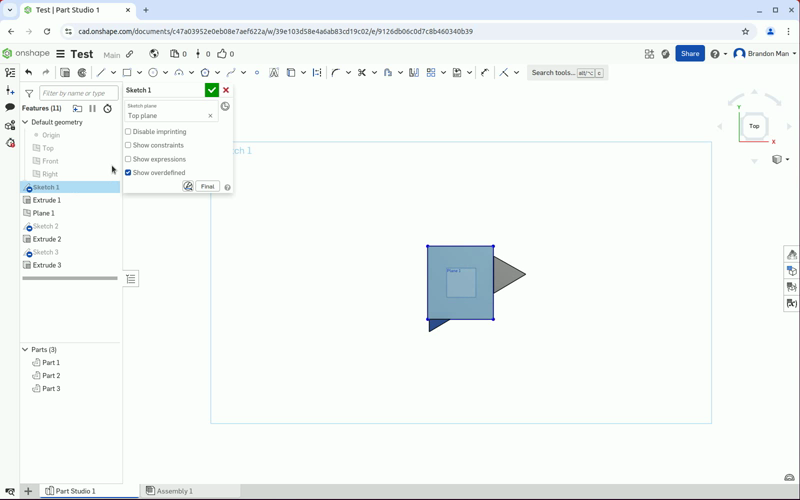
mouse_move(229, 92)
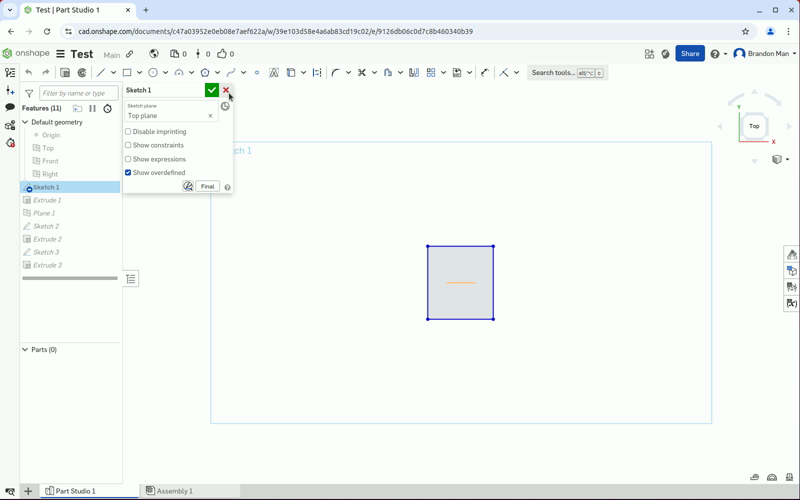
click(229, 92)
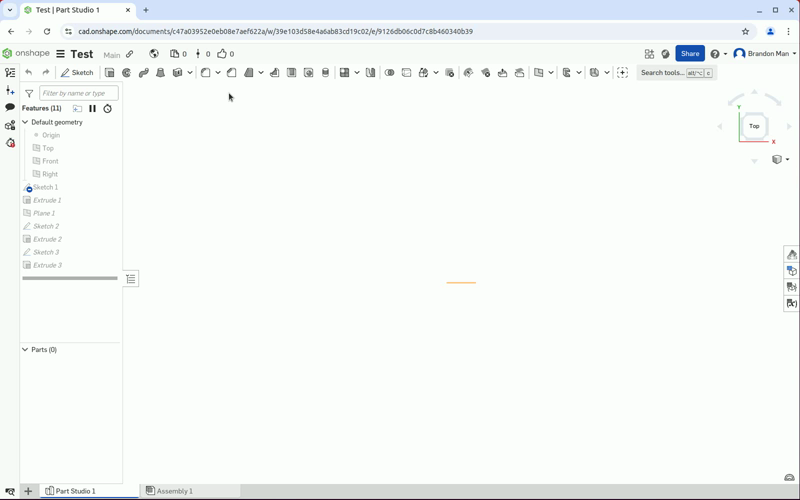
key(shift+s)
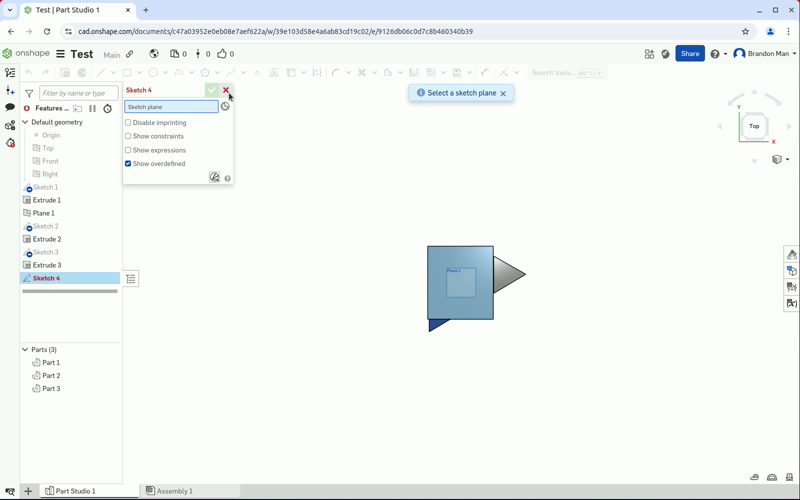
mouse_move(73, 215)
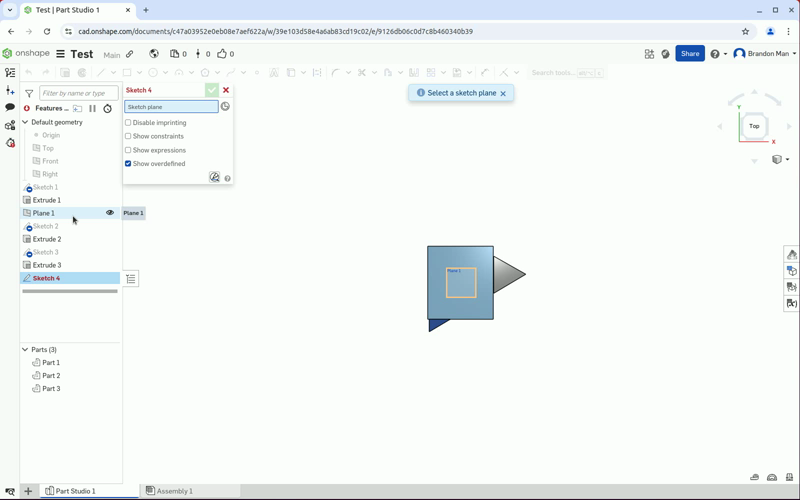
click(73, 215)
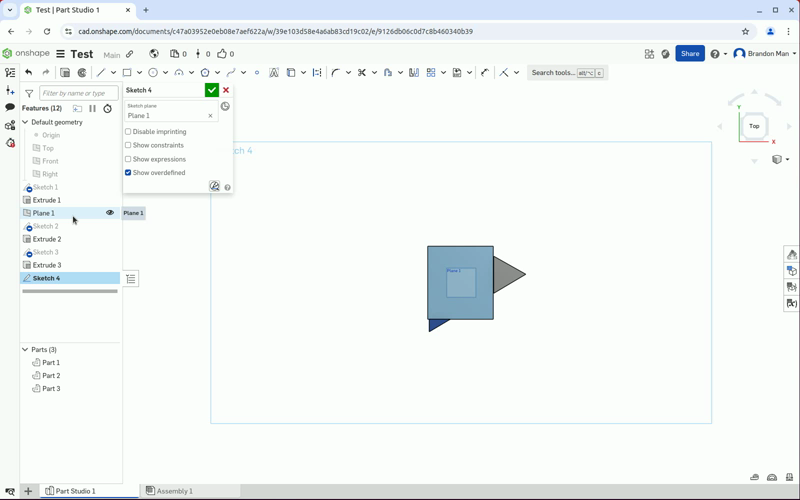
mouse_move(73, 352)
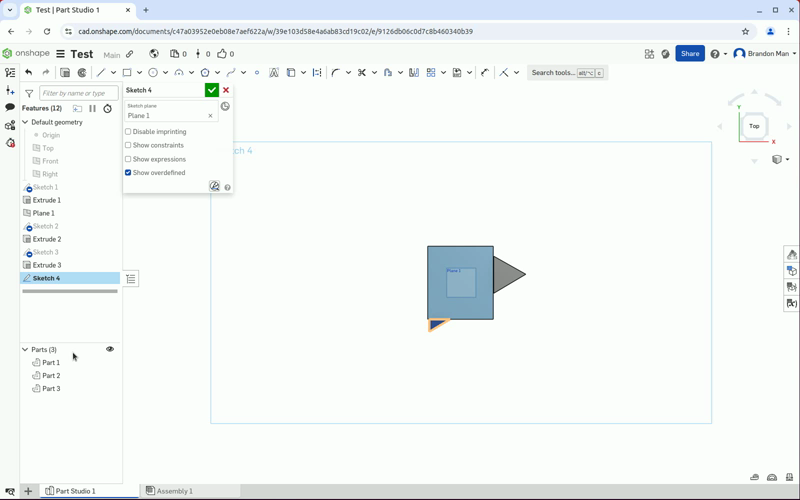
key(y)
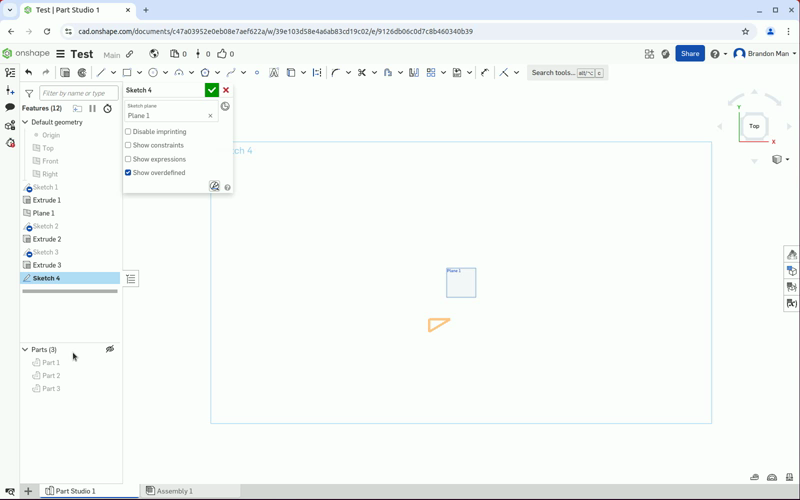
key(l)
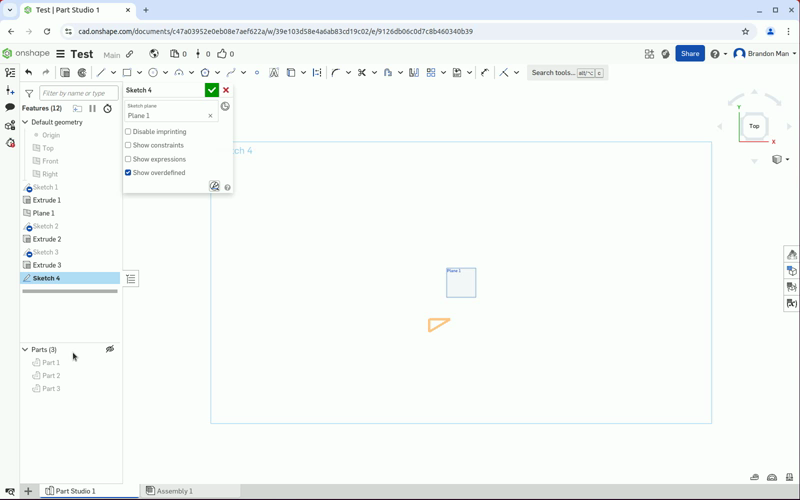
key_down(shift)
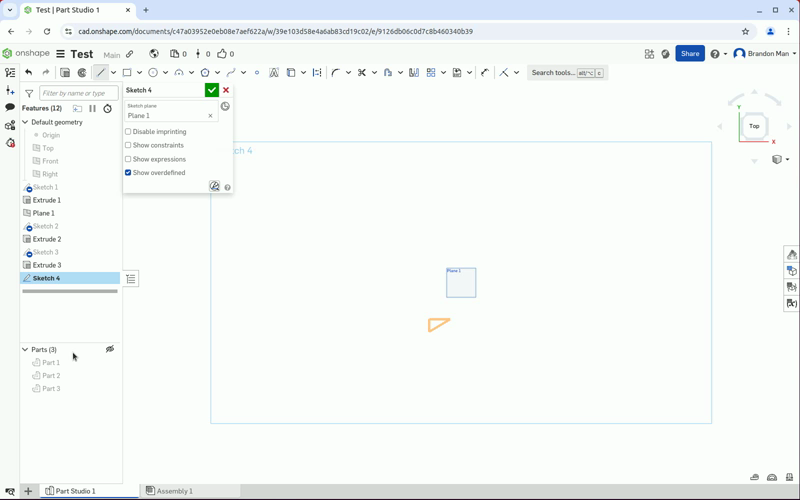
mouse_move(427, 220)
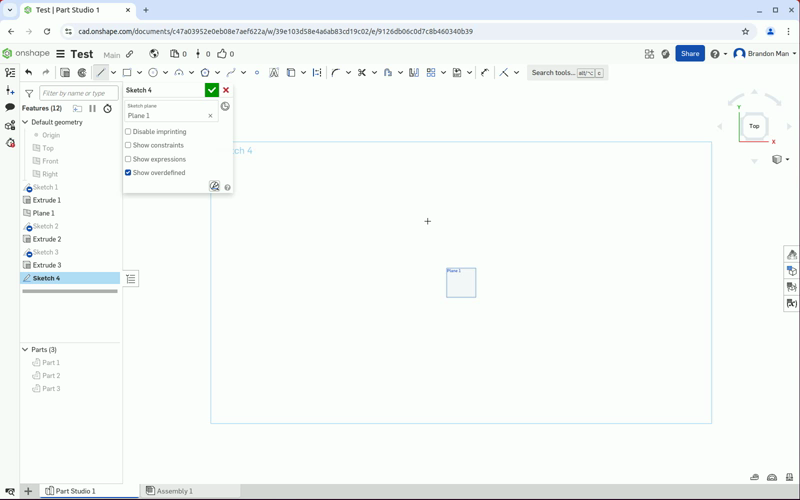
click(427, 220)
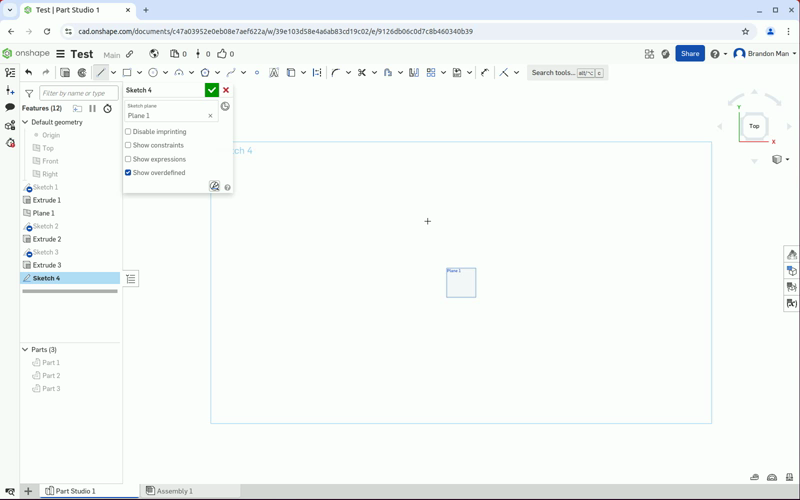
key_up(shift)
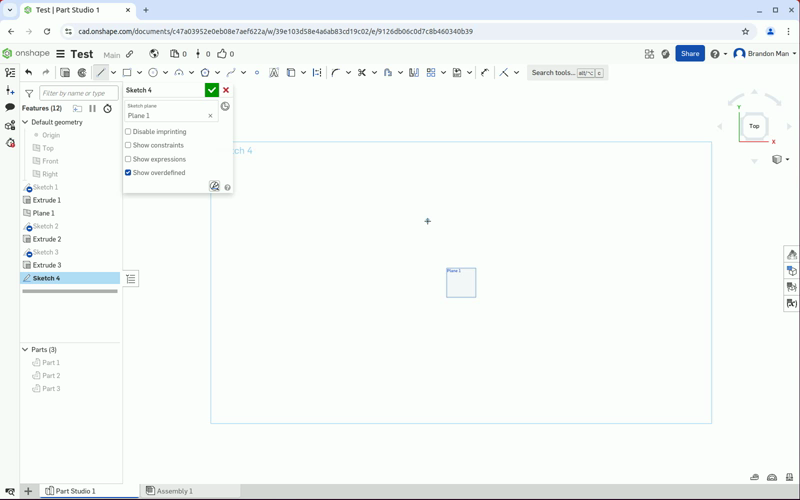
key_down(shift)
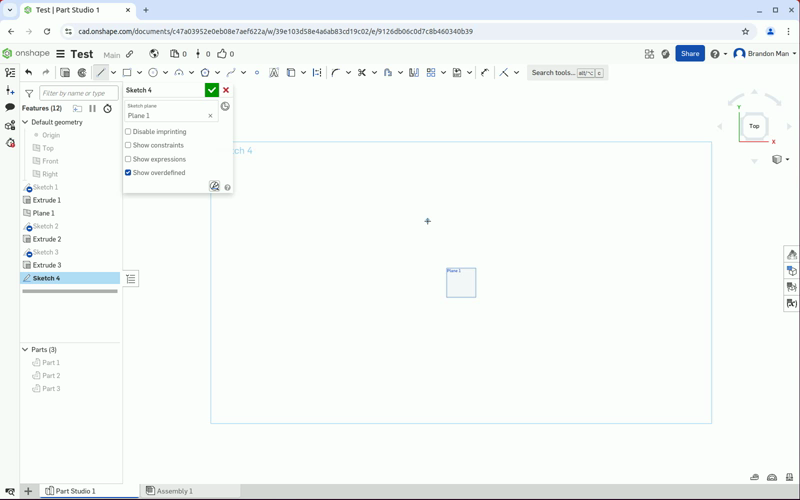
mouse_move(457, 220)
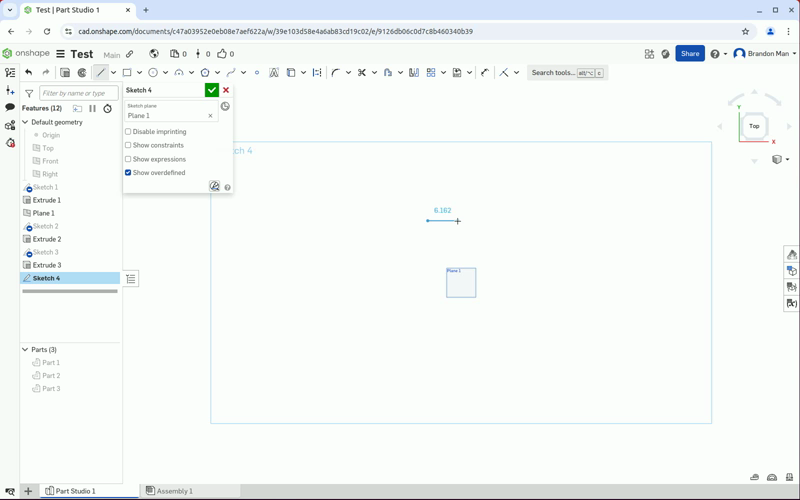
mouse_move(428, 246)
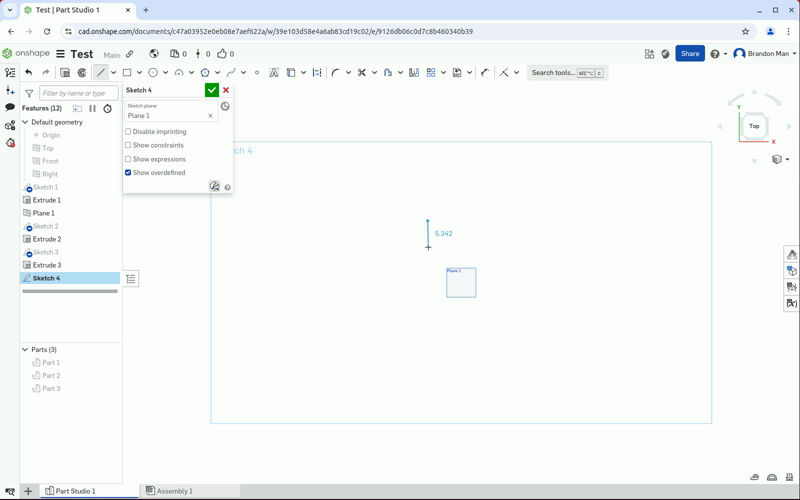
click(428, 246)
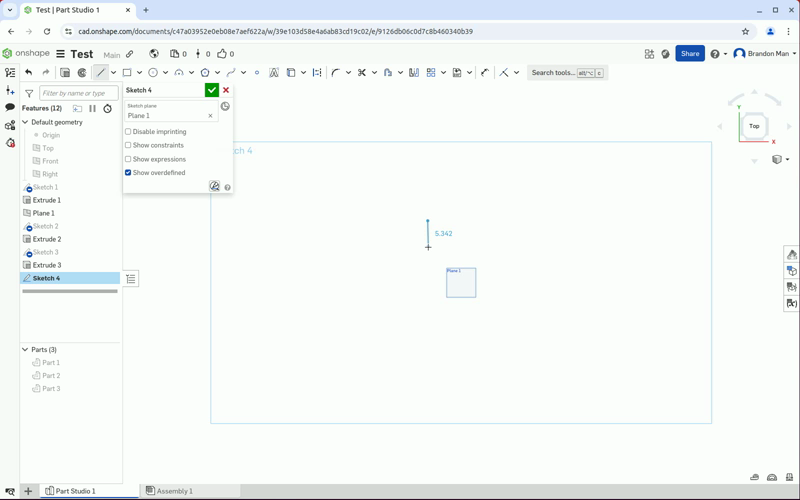
key_up(shift)
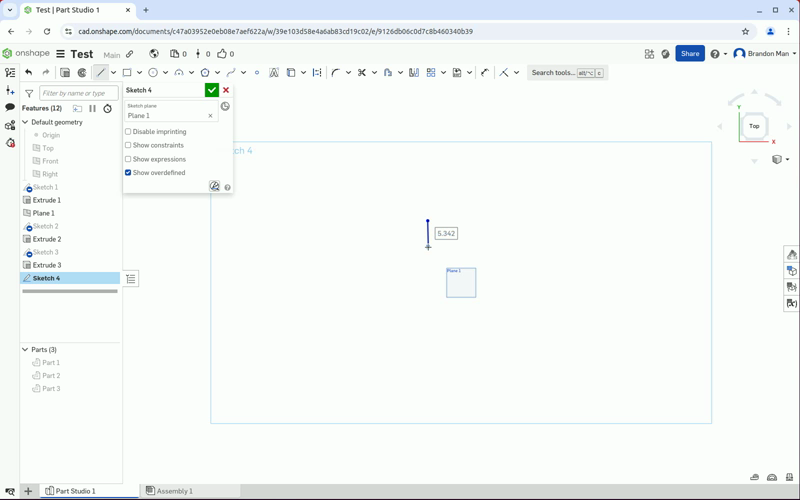
key_down(shift)
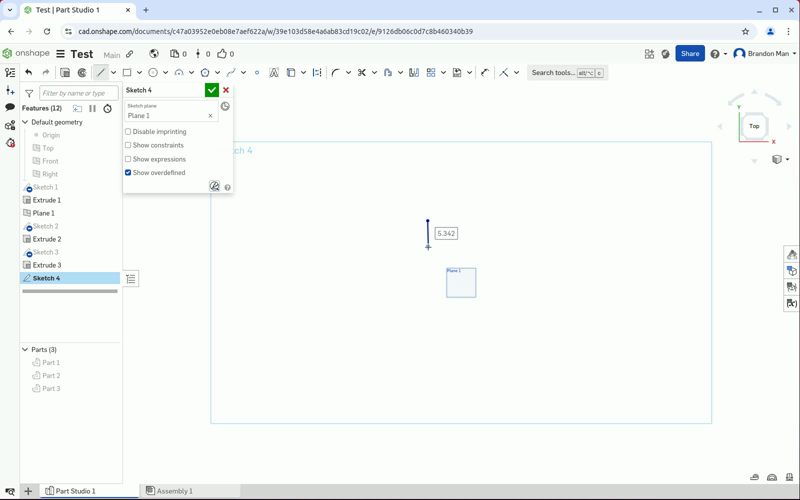
mouse_move(458, 246)
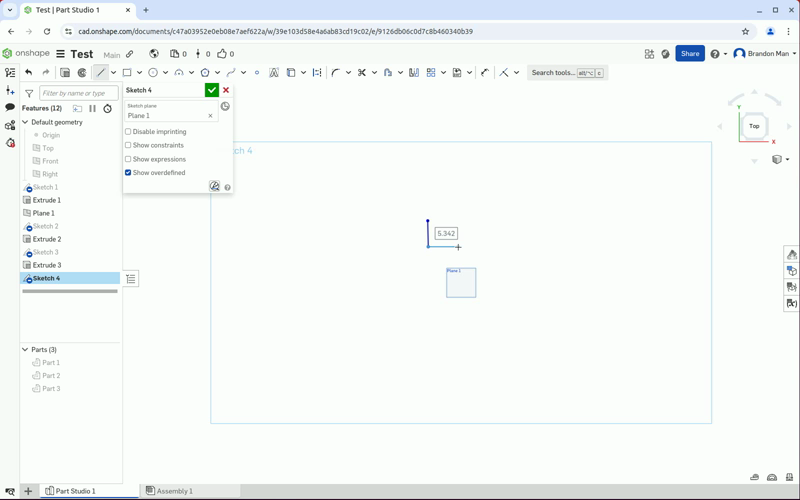
mouse_move(474, 246)
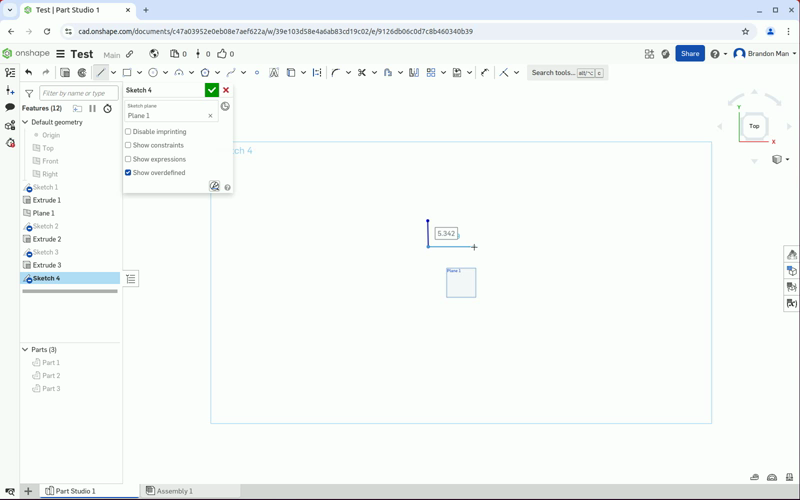
click(474, 246)
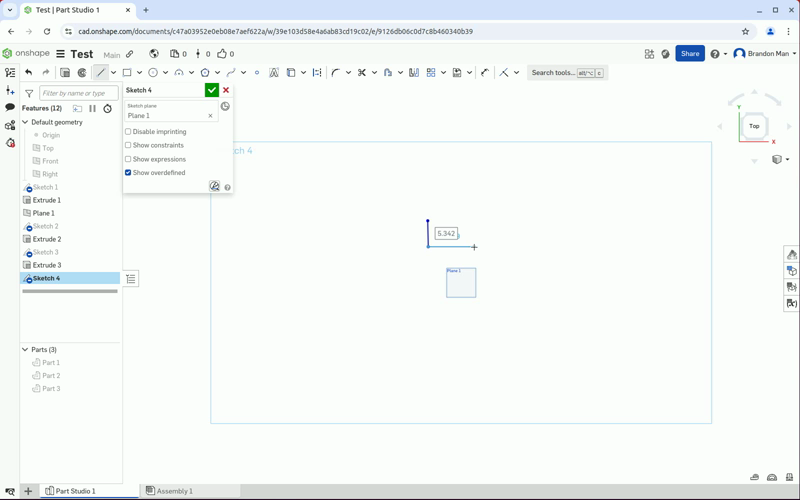
key_up(shift)
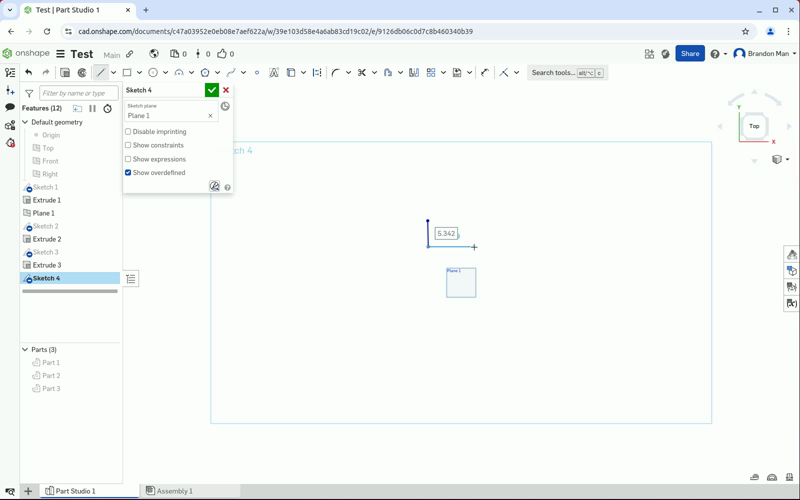
mouse_move(504, 246)
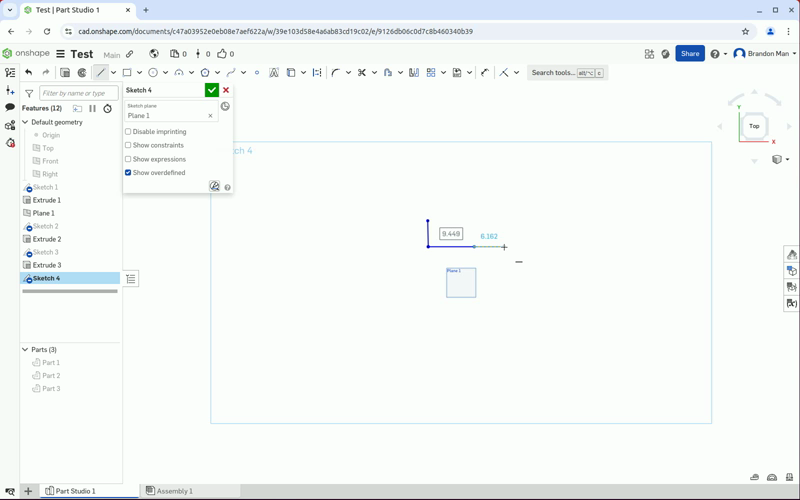
key_down(shift)
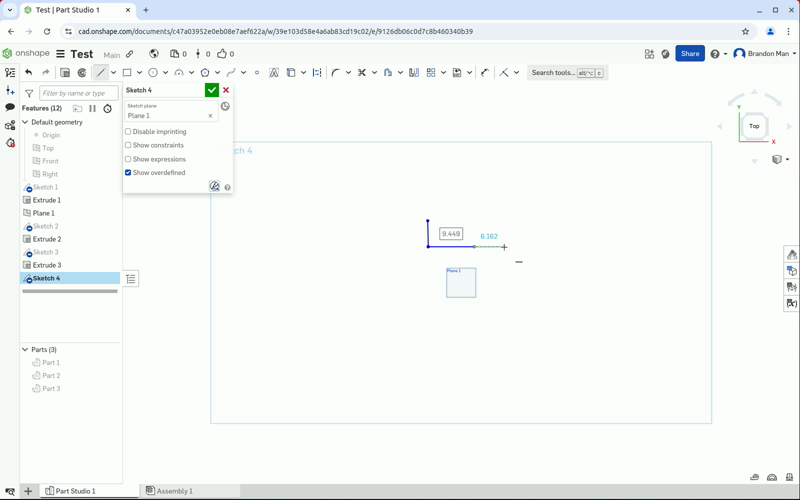
mouse_move(427, 220)
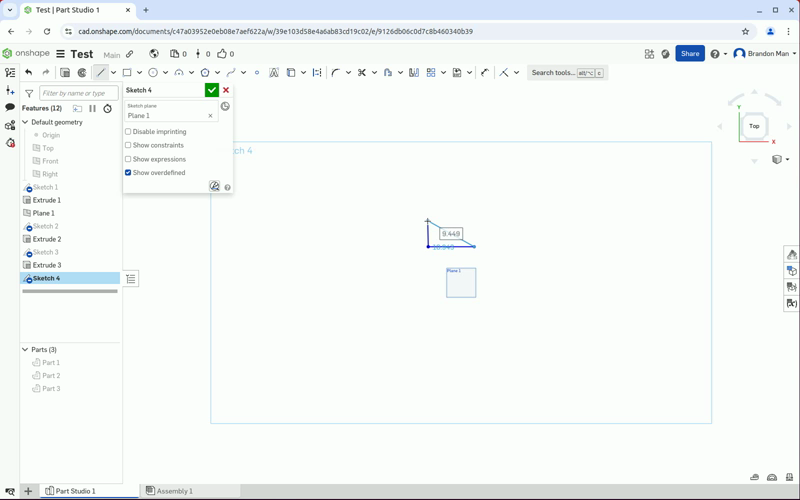
key_up(shift)
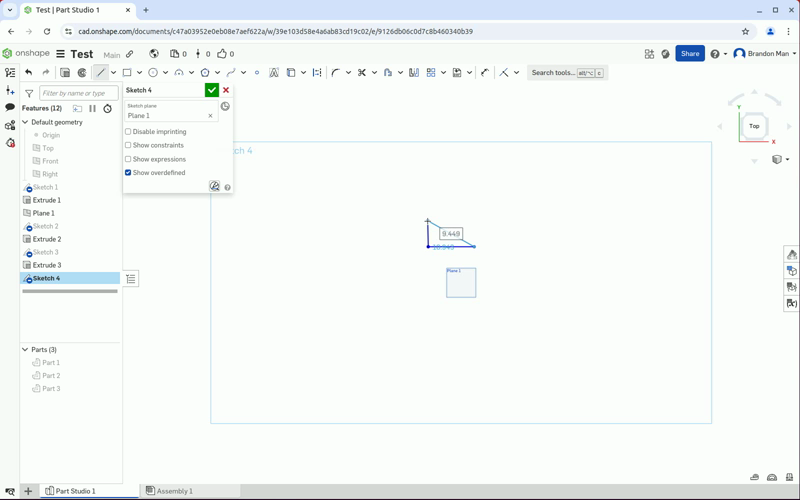
click(427, 220)
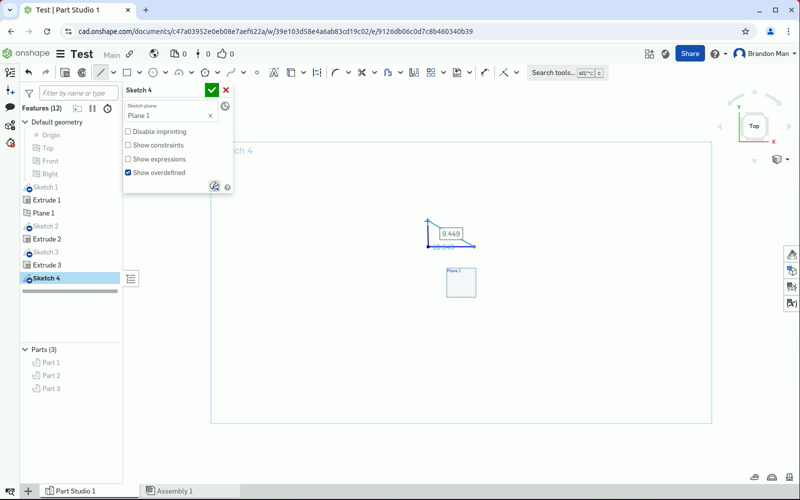
key(esc)
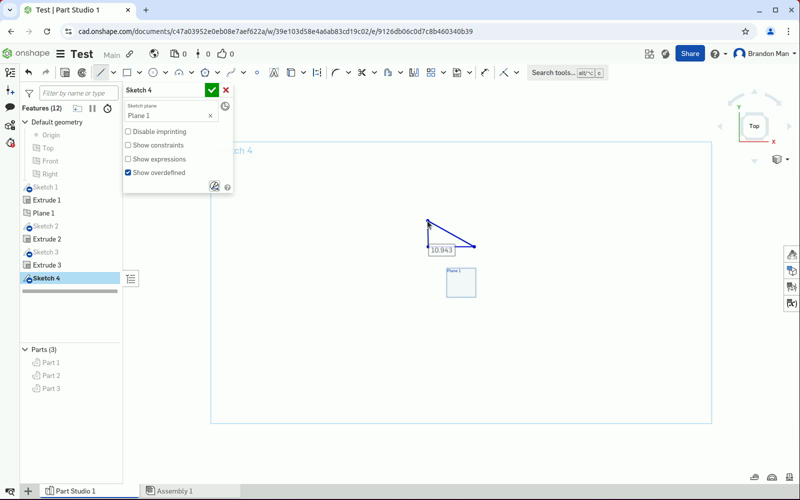
mouse_move(471, 245)
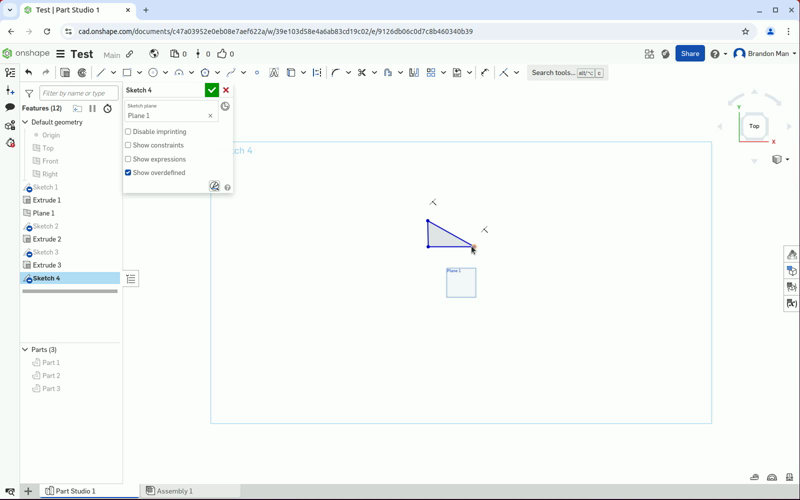
scroll(6)
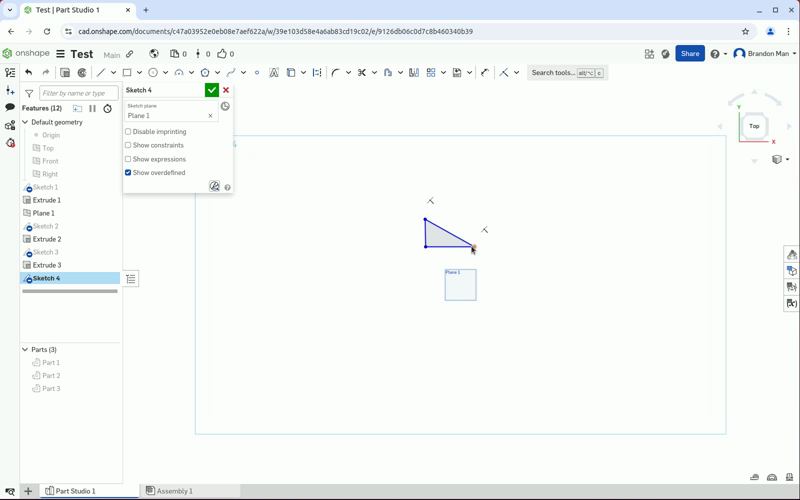
scroll(6)
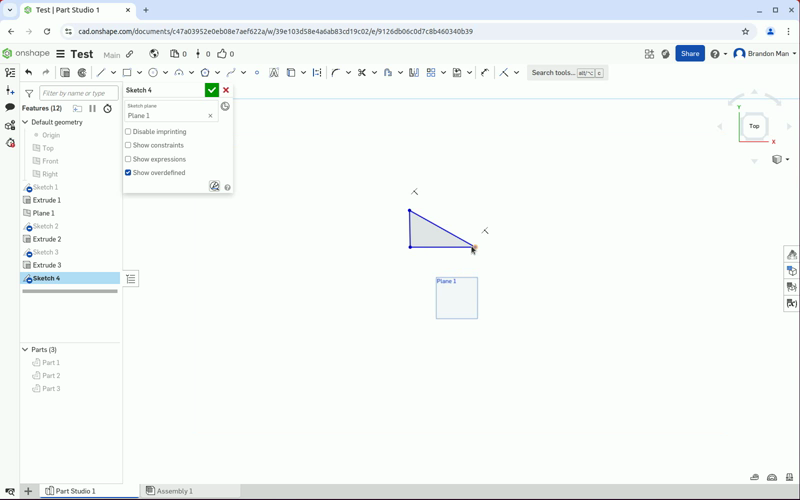
scroll(6)
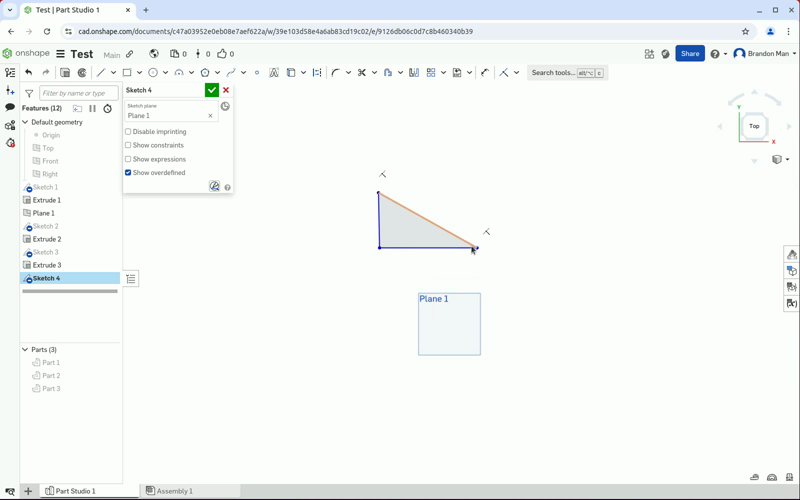
scroll(6)
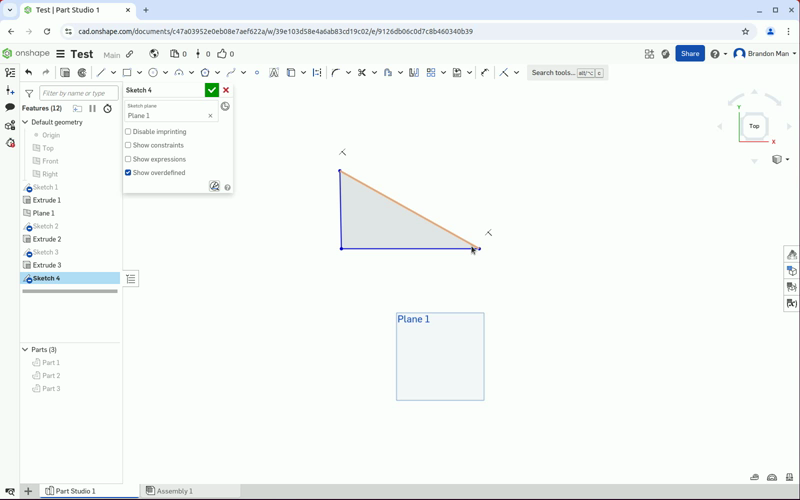
scroll(6)
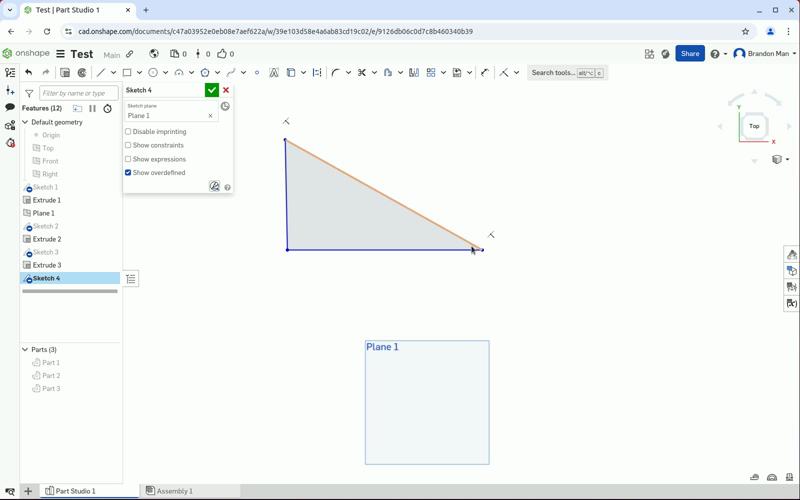
scroll(6)
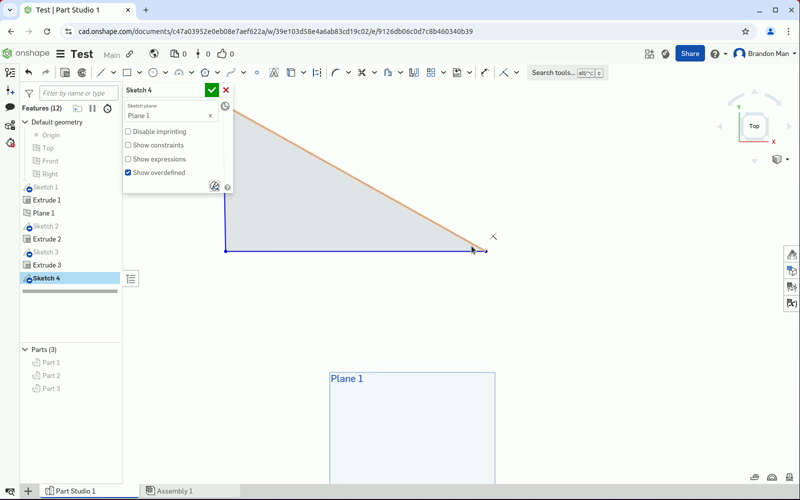
scroll(6)
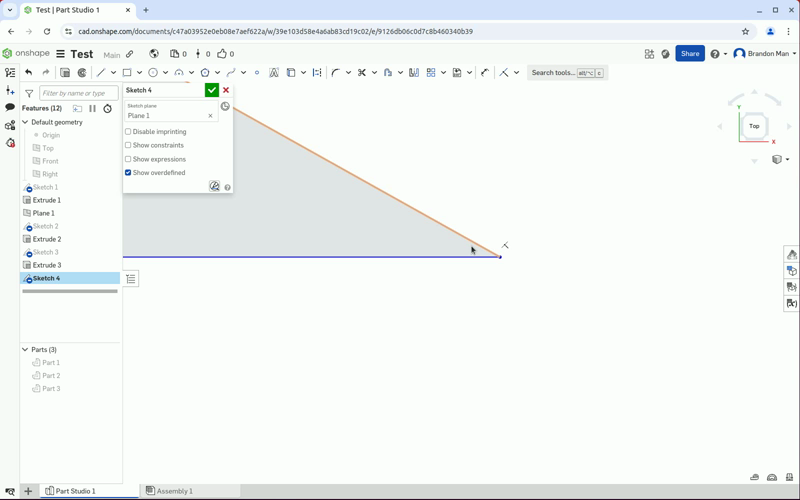
click(471, 245)
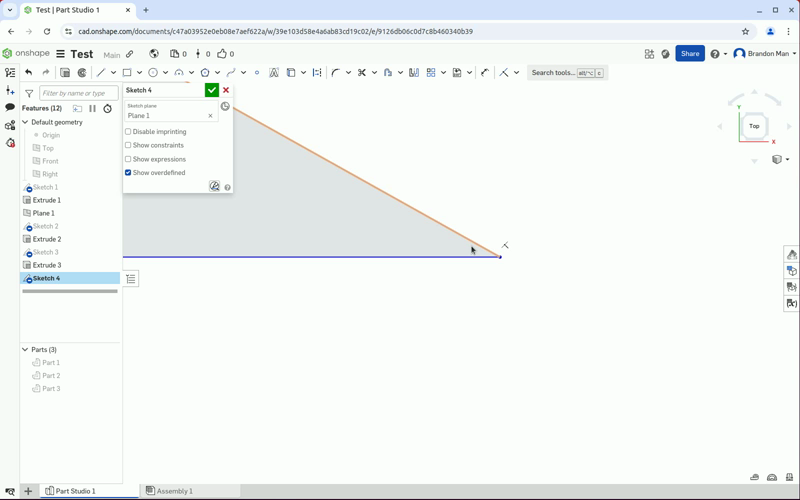
scroll(-6)
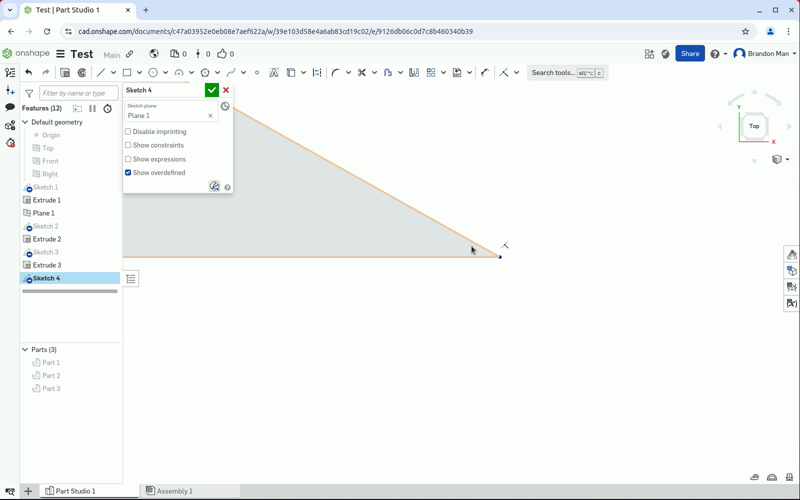
scroll(-6)
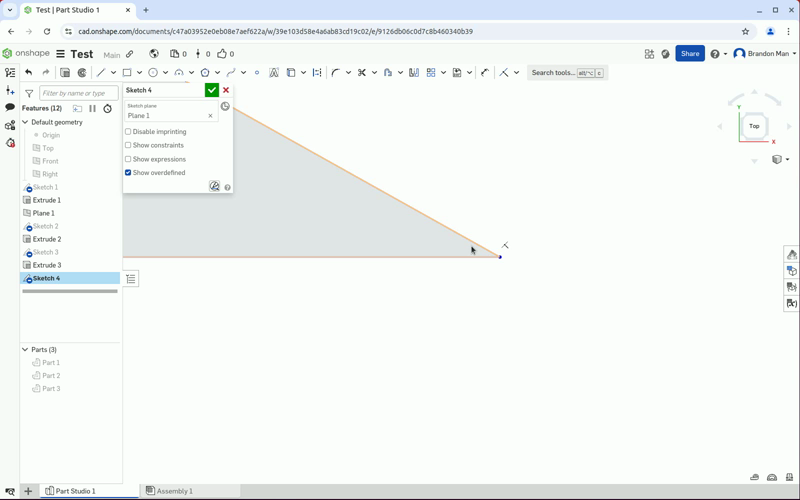
scroll(-6)
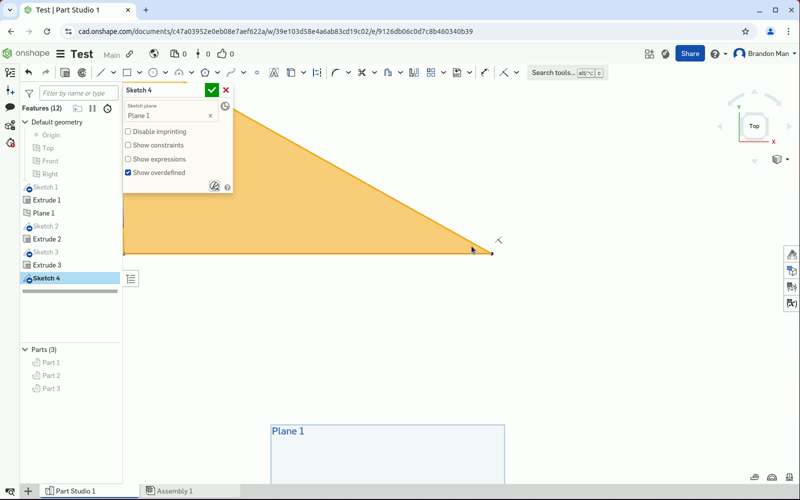
scroll(-6)
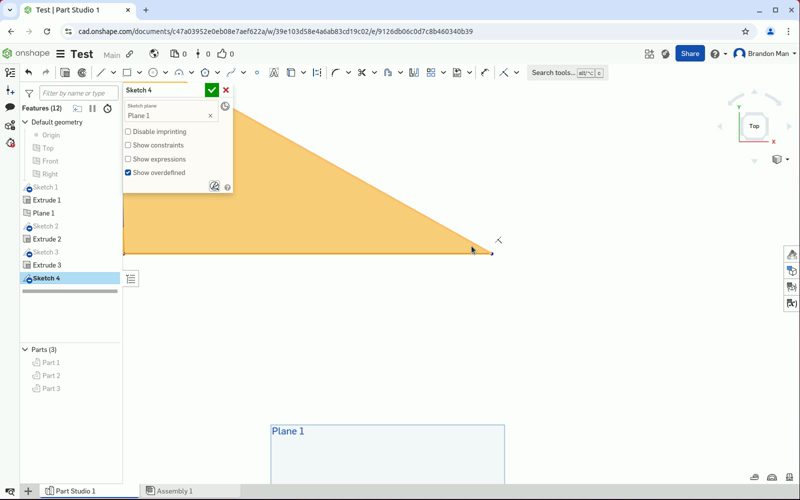
scroll(-6)
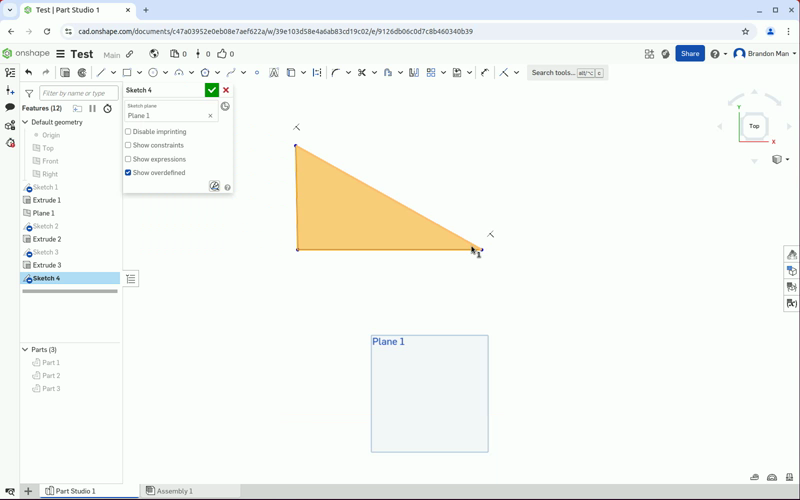
scroll(-6)
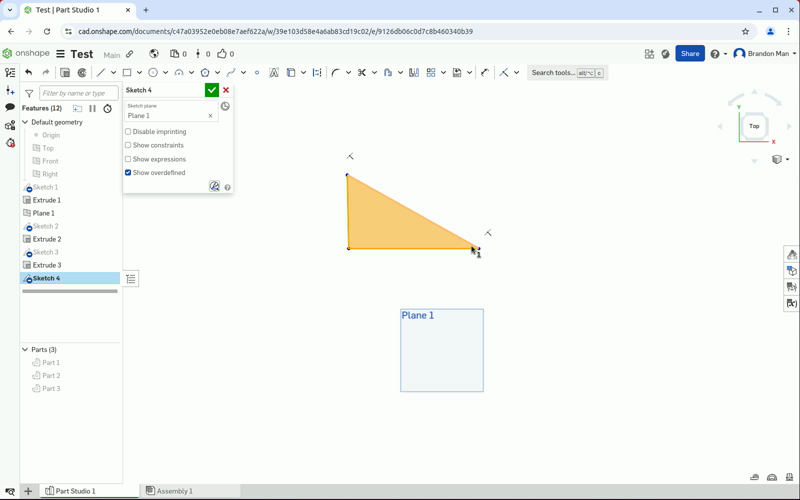
scroll(-6)
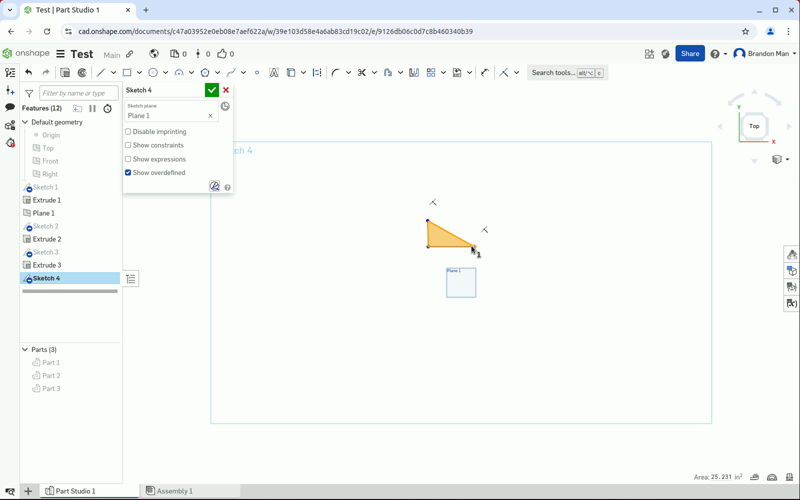
mouse_move(73, 352)
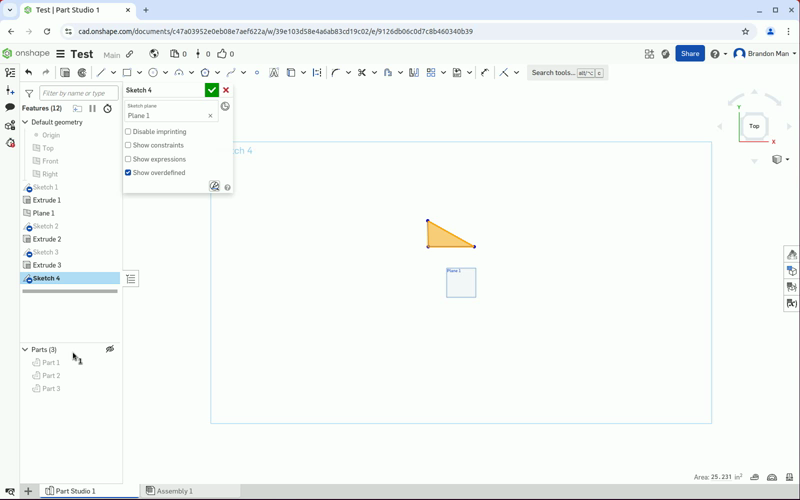
key(shift+y)
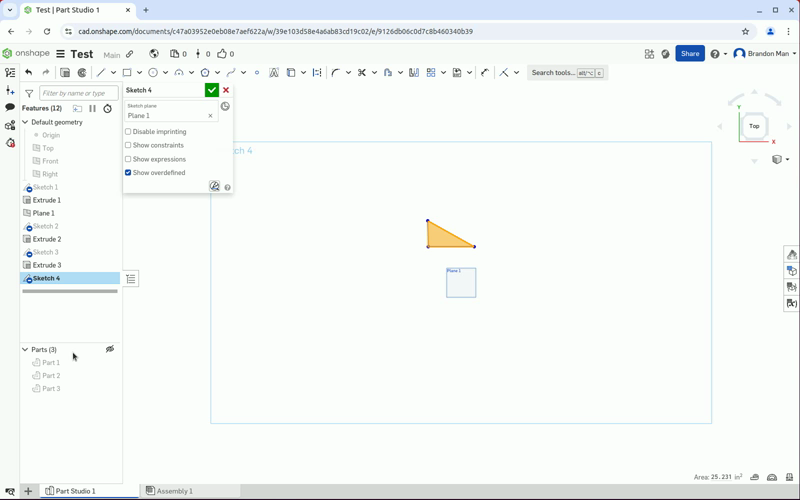
key(shift+e)
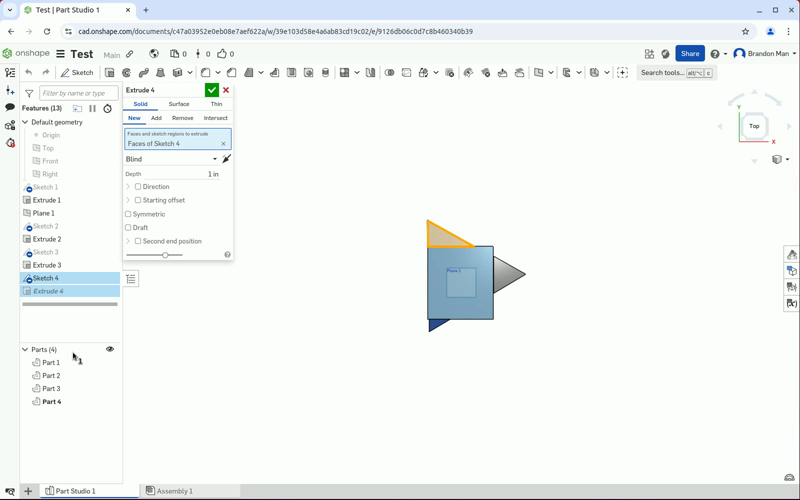
mouse_move(143, 106)
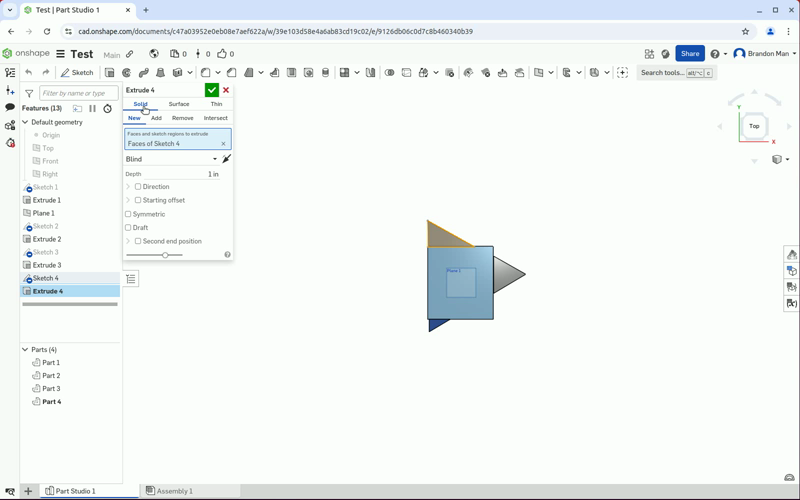
click(143, 106)
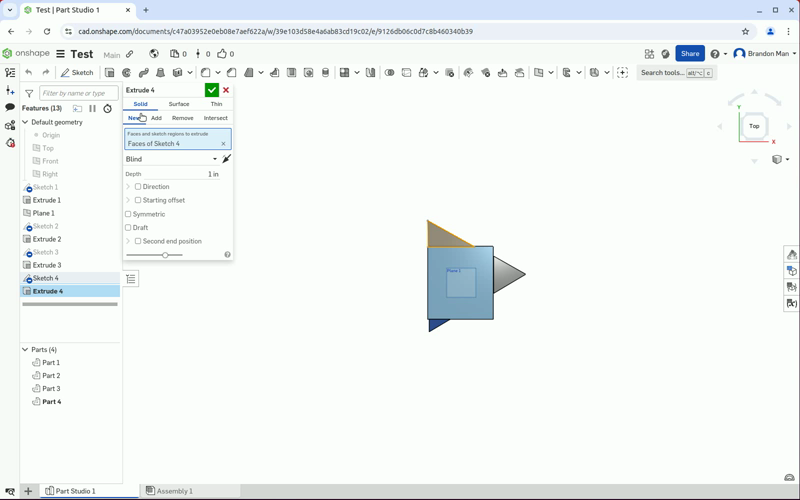
mouse_move(137, 120)
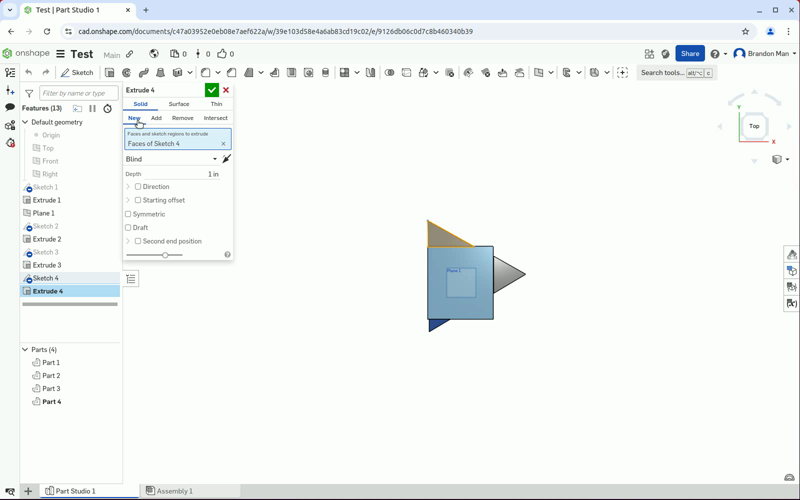
click(137, 120)
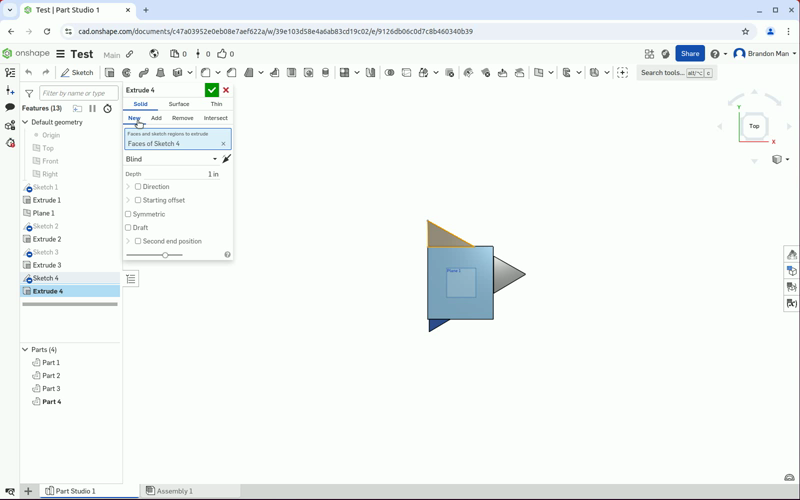
key(tab, 4)
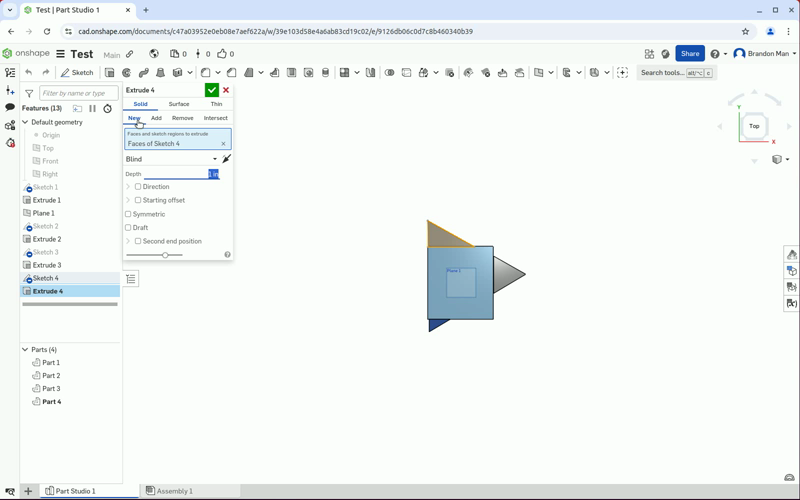
text(9.869)
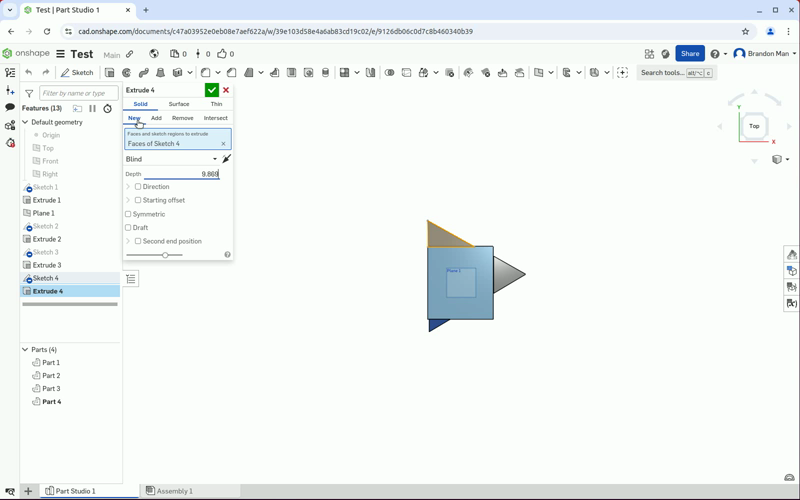
key(enter)
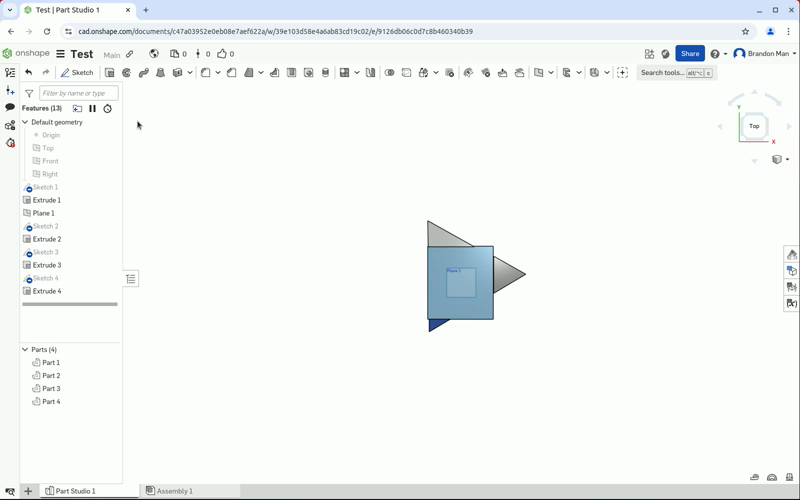
key(shift+h)
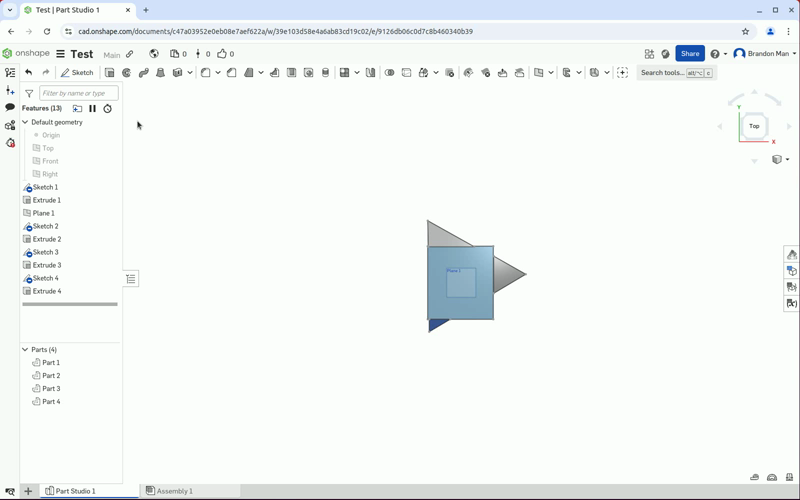
key(shift+h)
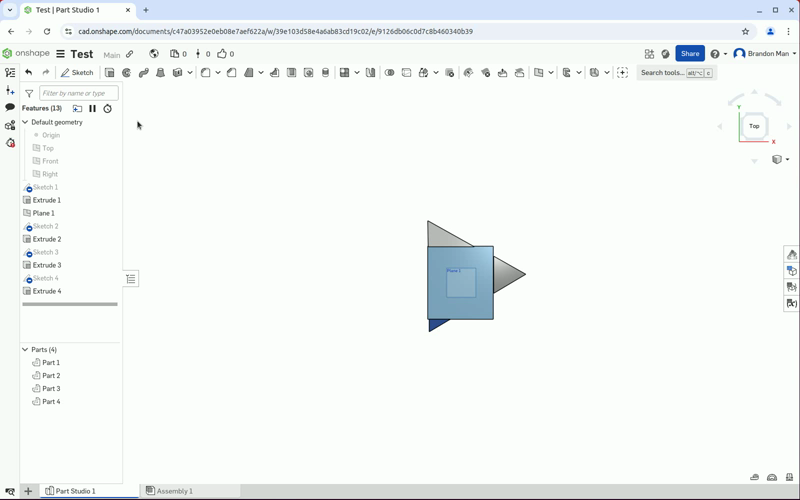
mouse_move(73, 189)
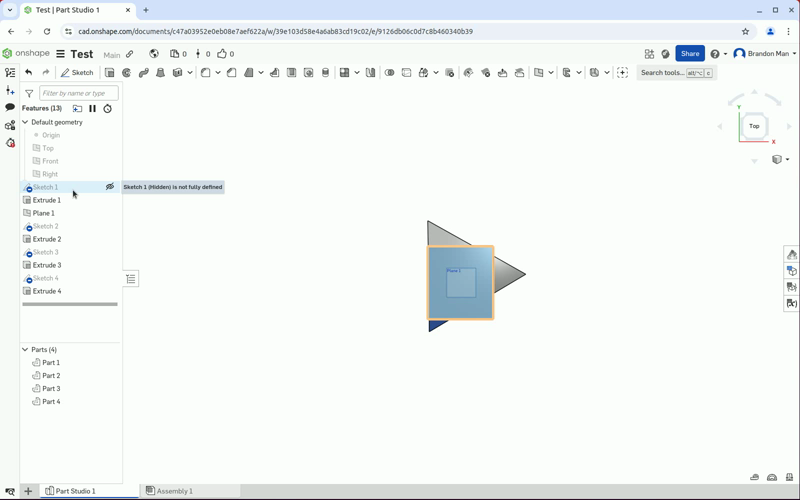
click(73, 189)
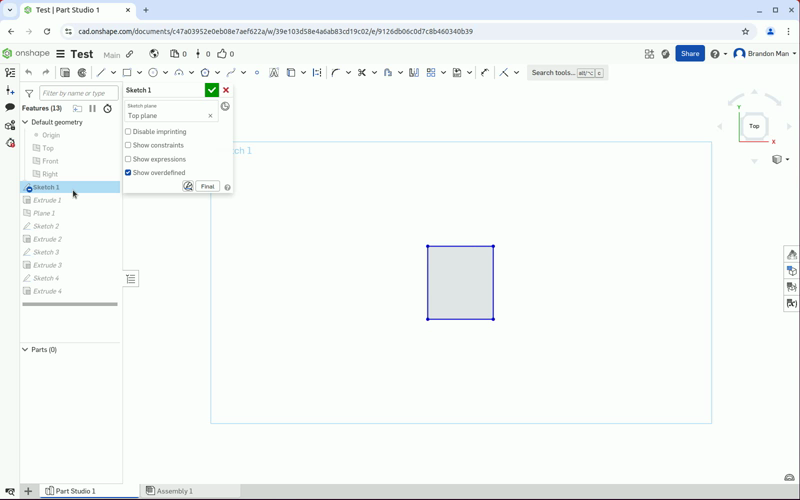
mouse_move(229, 92)
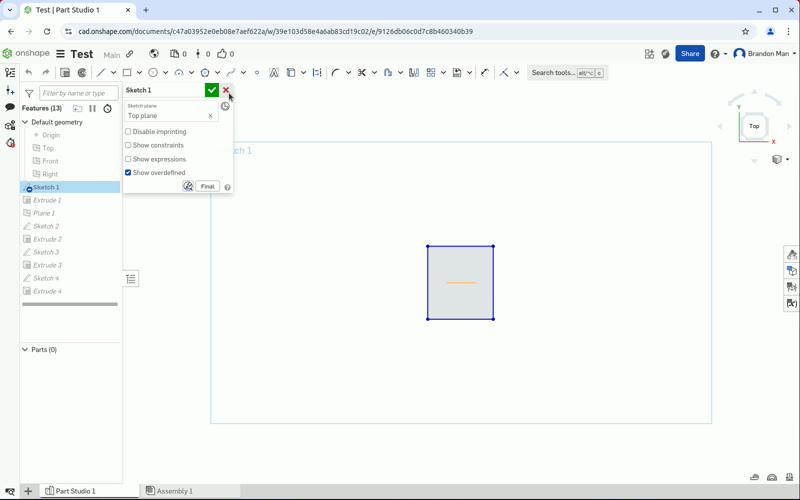
click(229, 92)
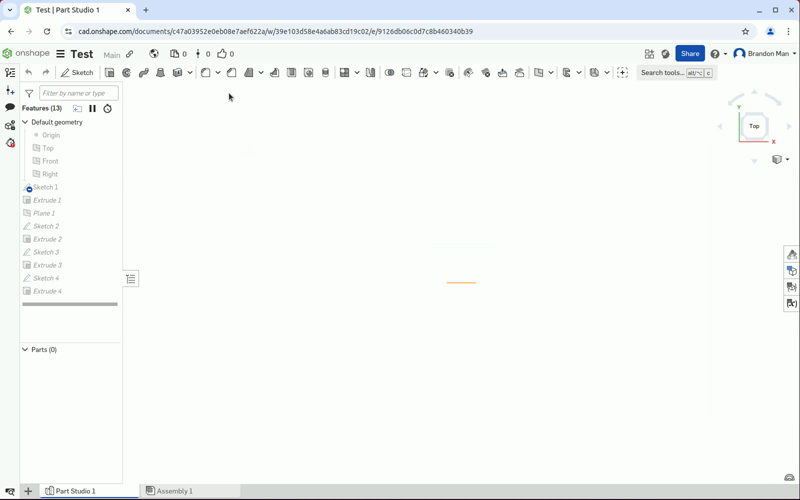
key(shift+s)
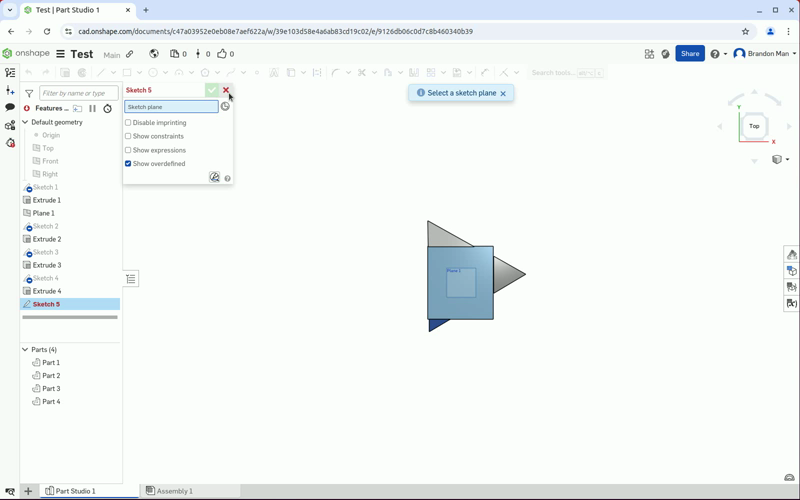
mouse_move(73, 215)
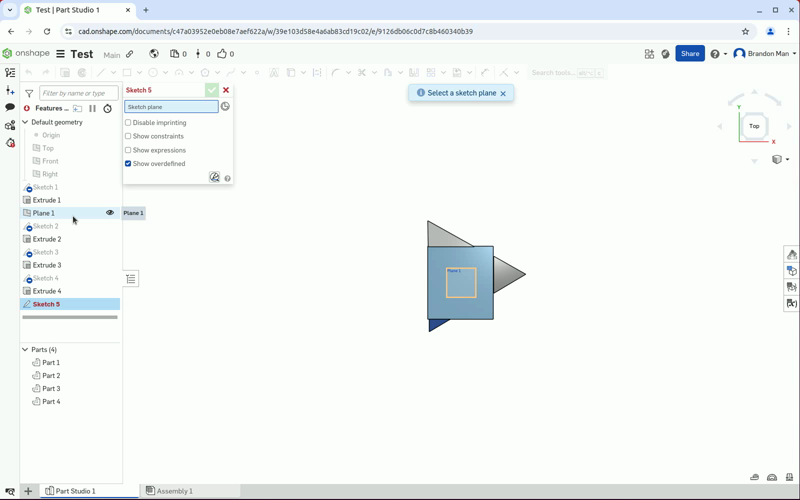
click(73, 215)
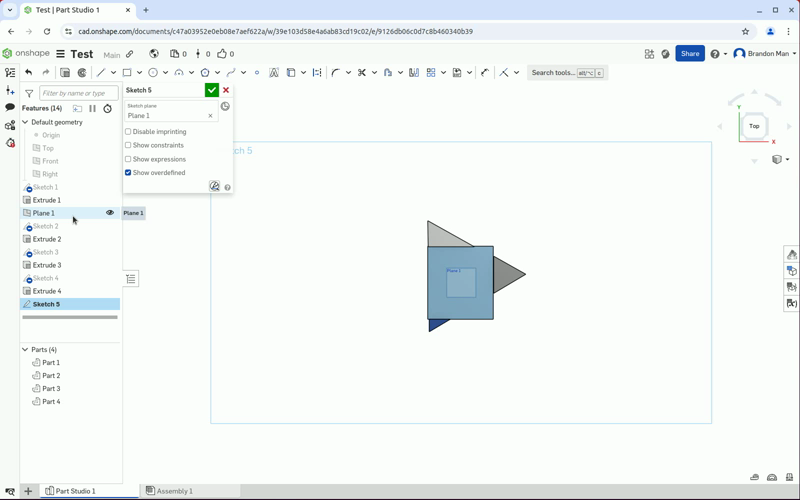
mouse_move(73, 352)
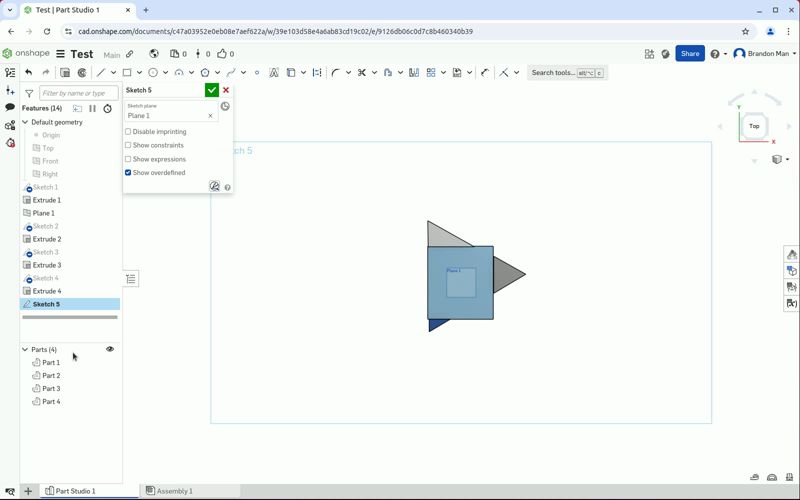
key(y)
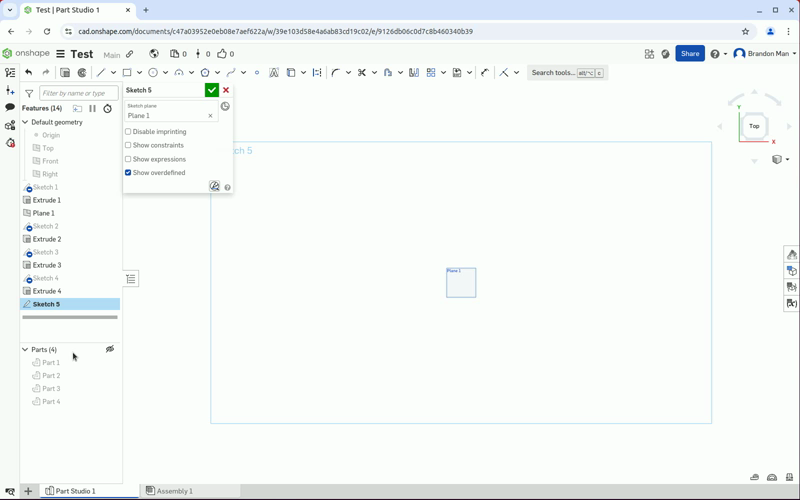
key(l)
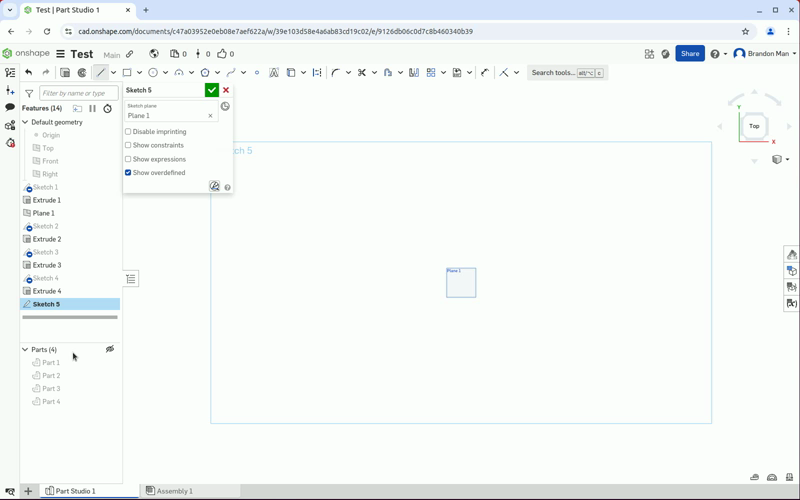
key_down(shift)
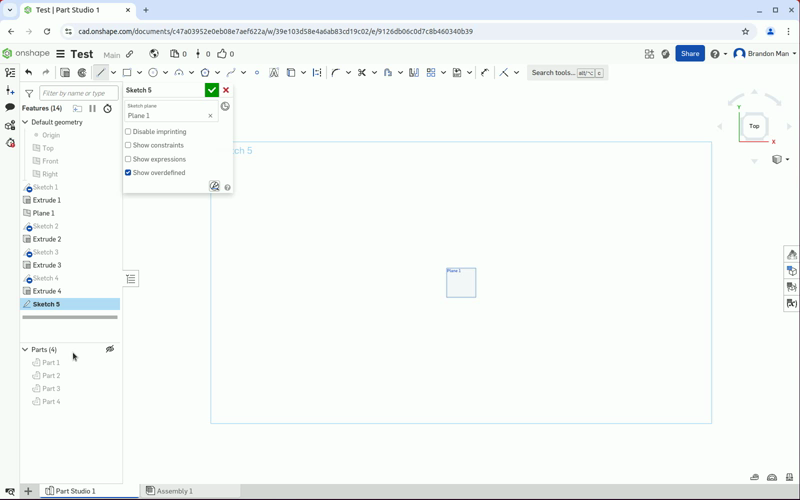
mouse_move(427, 246)
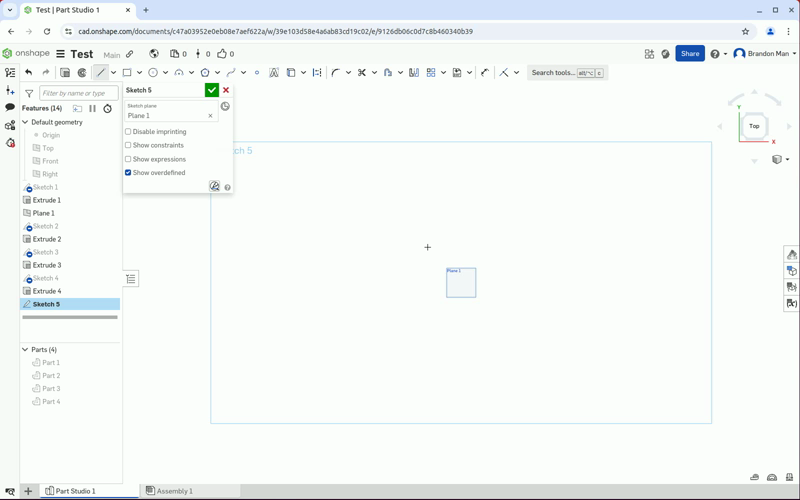
click(427, 246)
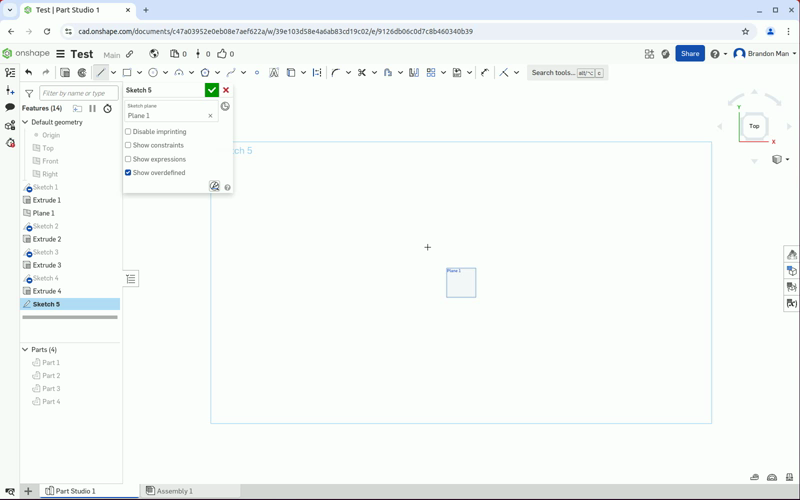
key_up(shift)
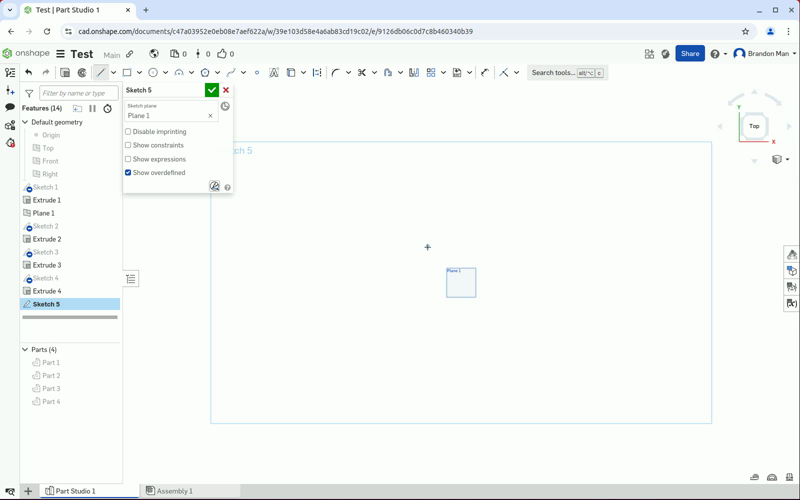
key_down(shift)
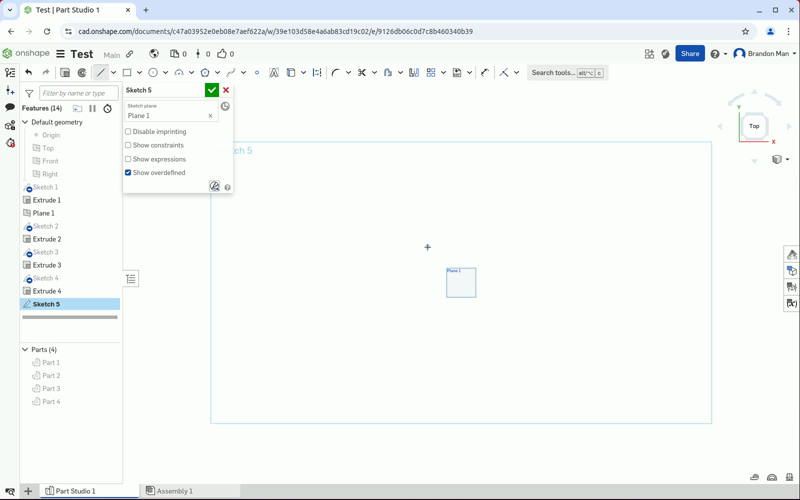
mouse_move(428, 319)
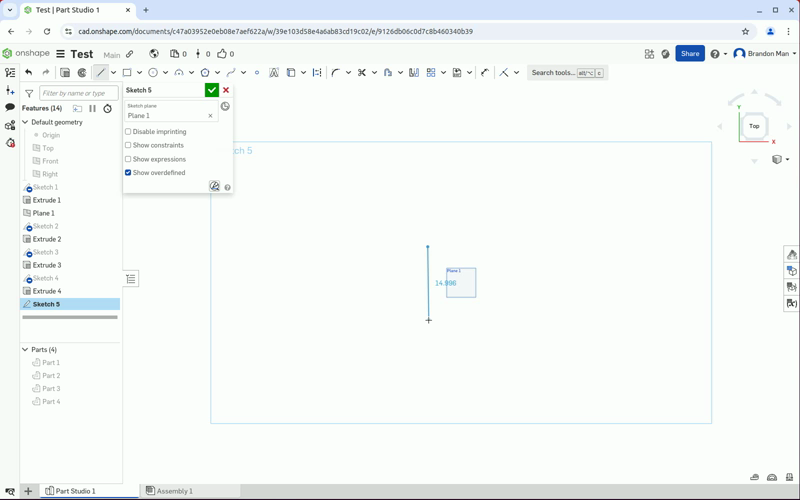
click(428, 319)
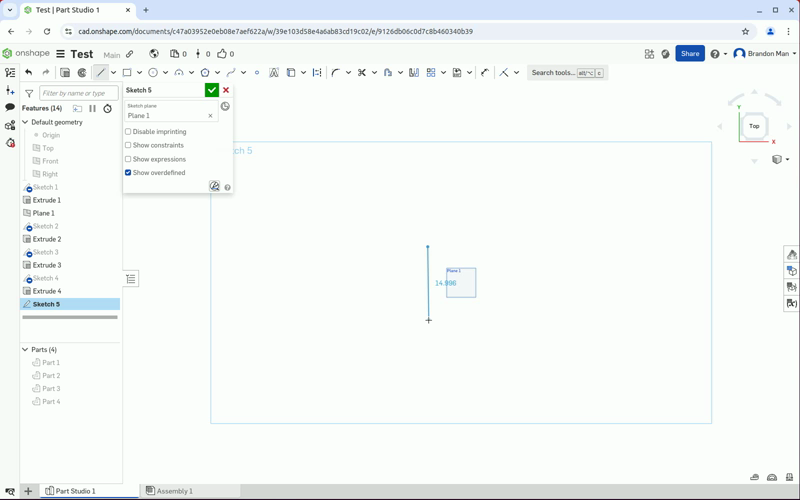
key_up(shift)
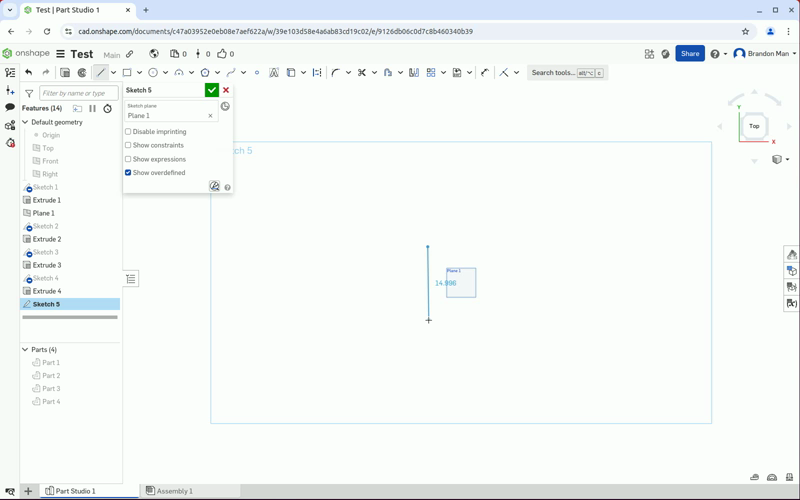
key_down(shift)
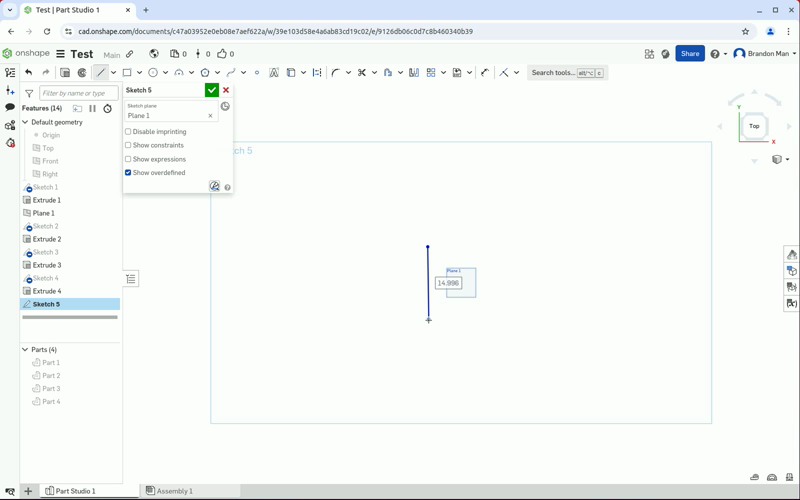
mouse_move(458, 319)
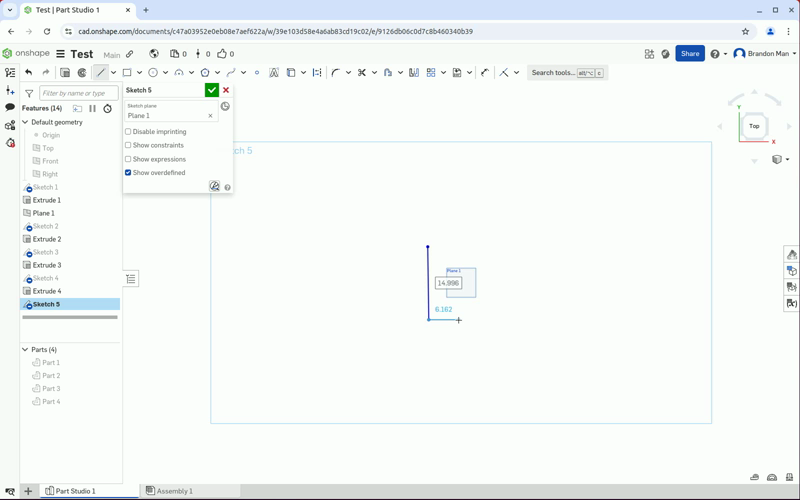
mouse_move(449, 319)
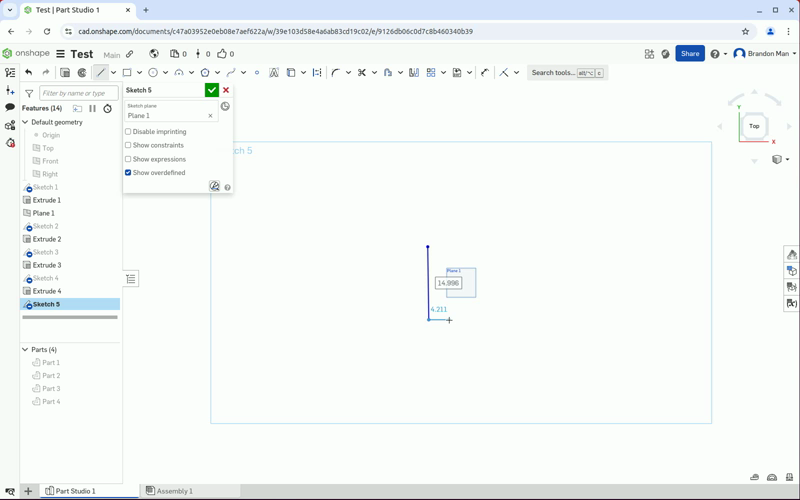
click(449, 319)
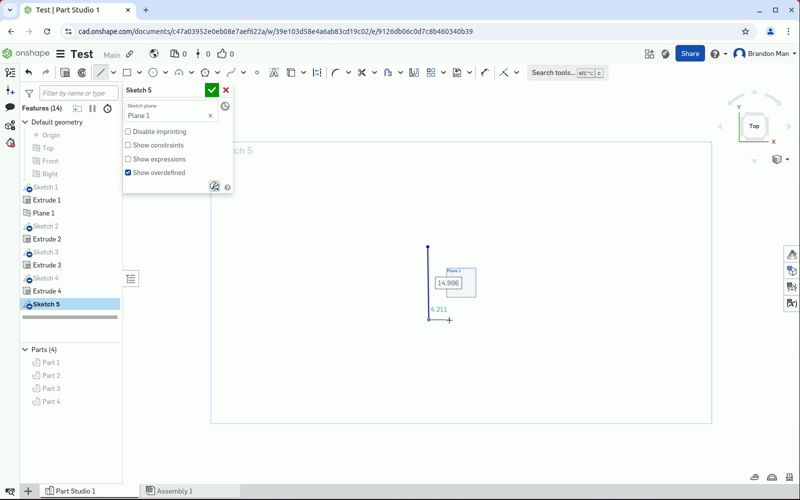
key_up(shift)
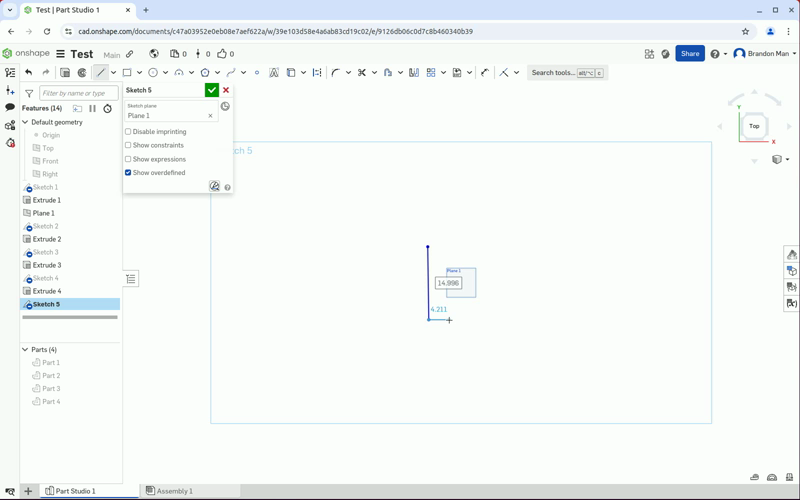
key_down(shift)
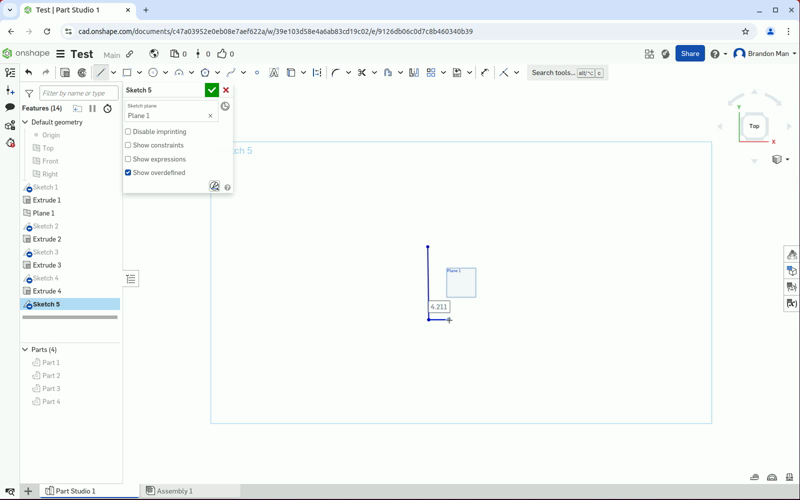
mouse_move(479, 319)
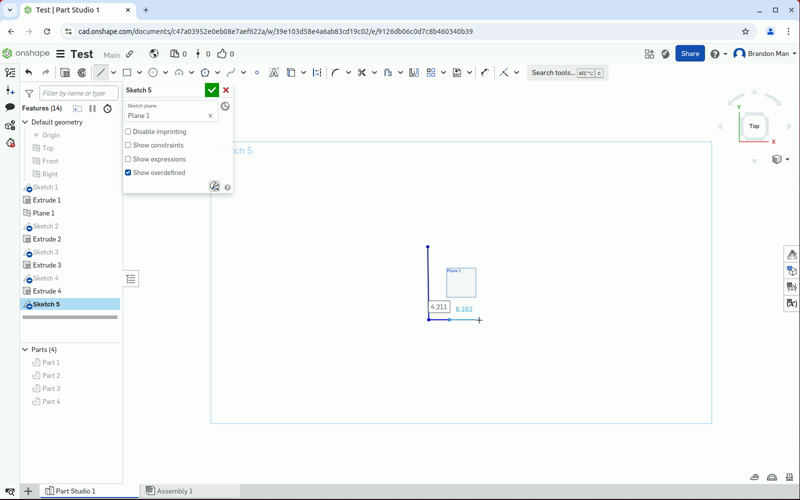
mouse_move(492, 293)
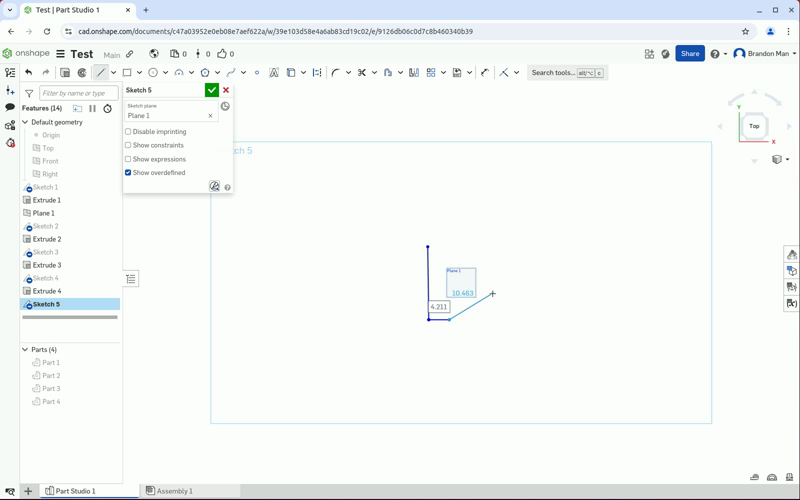
click(492, 293)
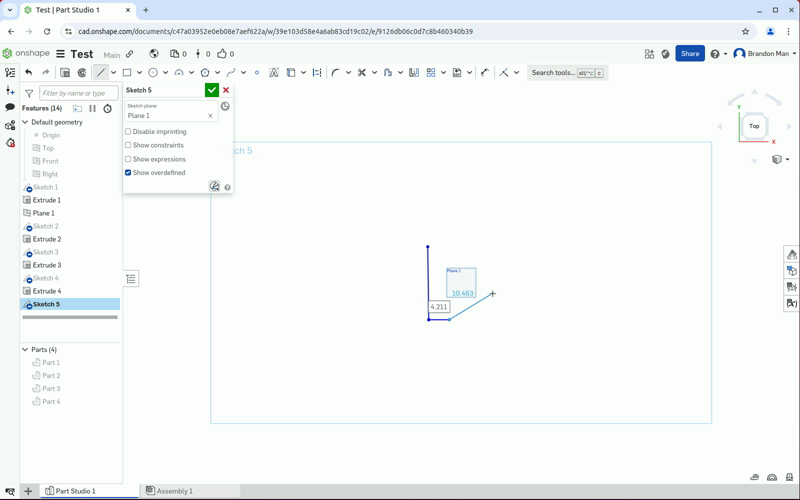
key_up(shift)
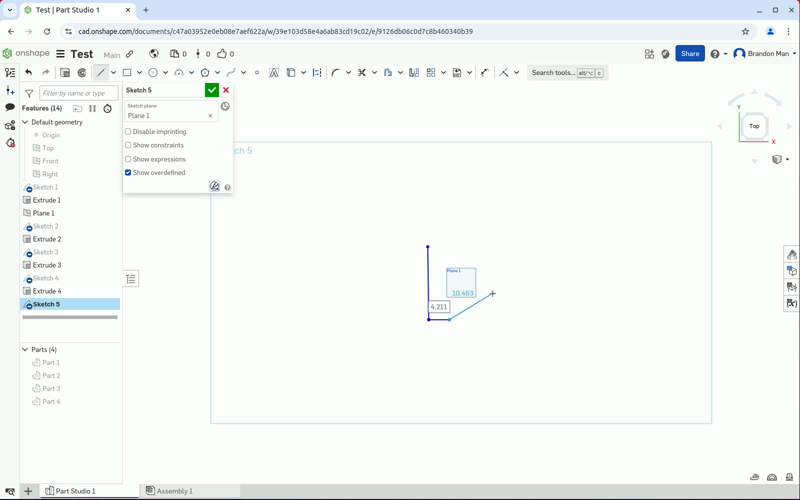
key_down(shift)
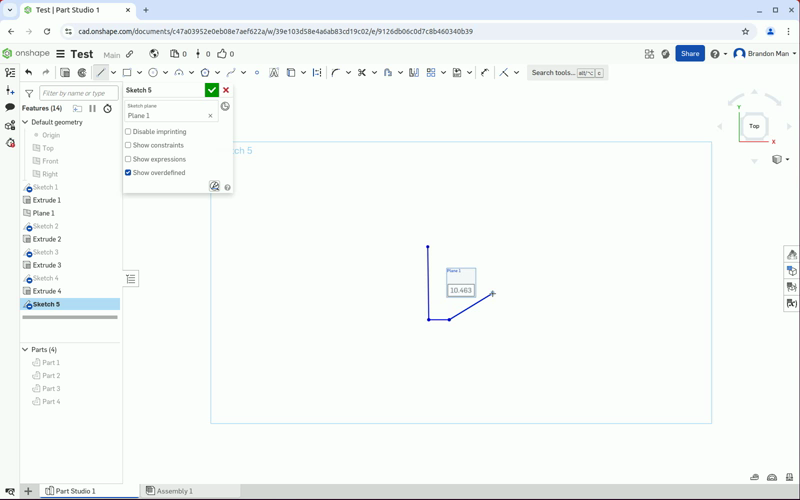
mouse_move(522, 293)
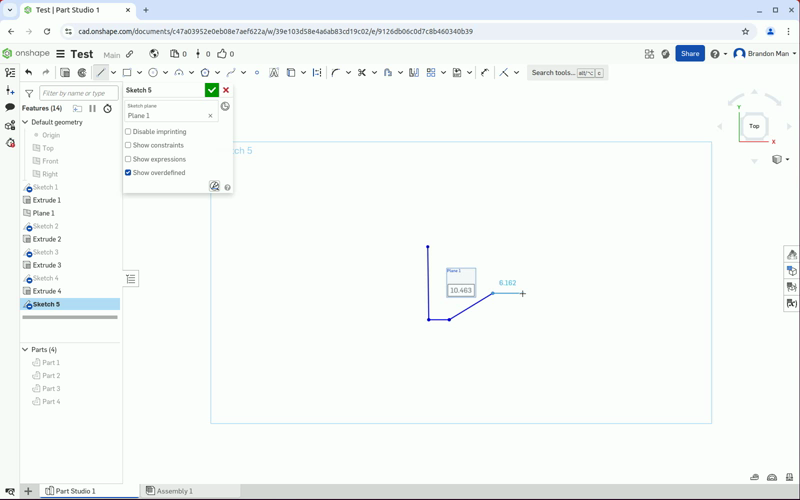
mouse_move(492, 257)
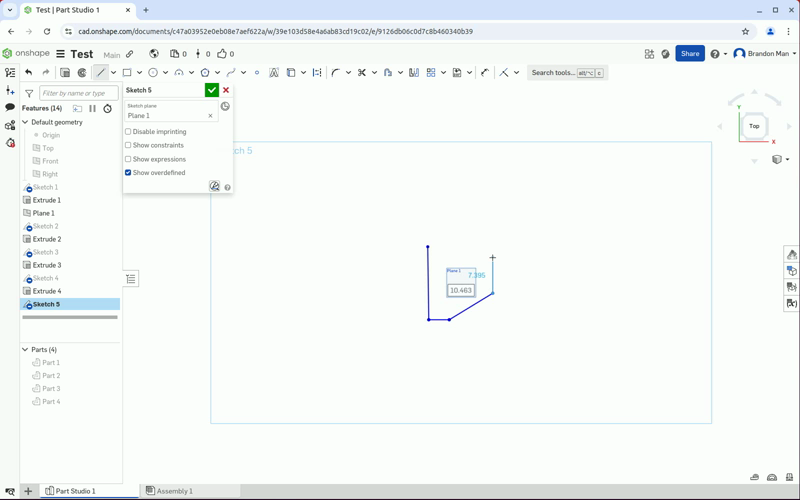
click(492, 257)
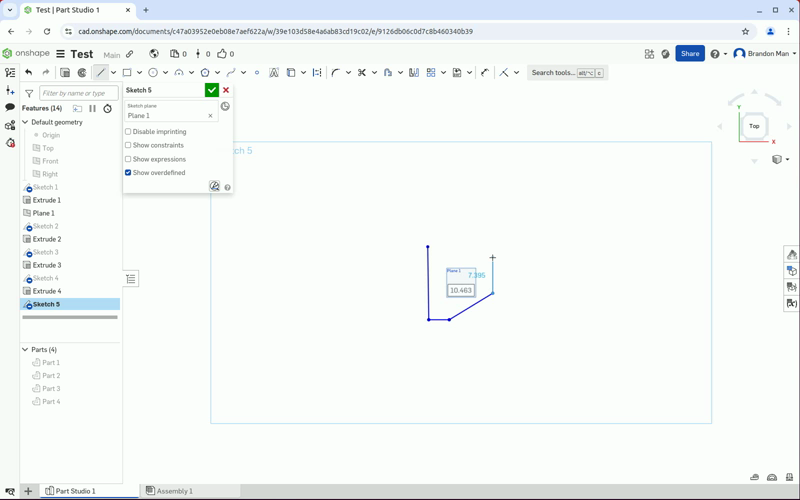
key_up(shift)
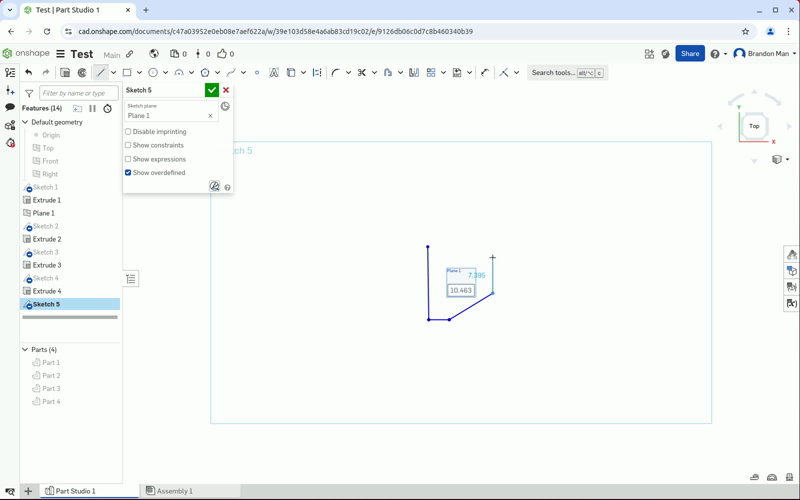
key_down(shift)
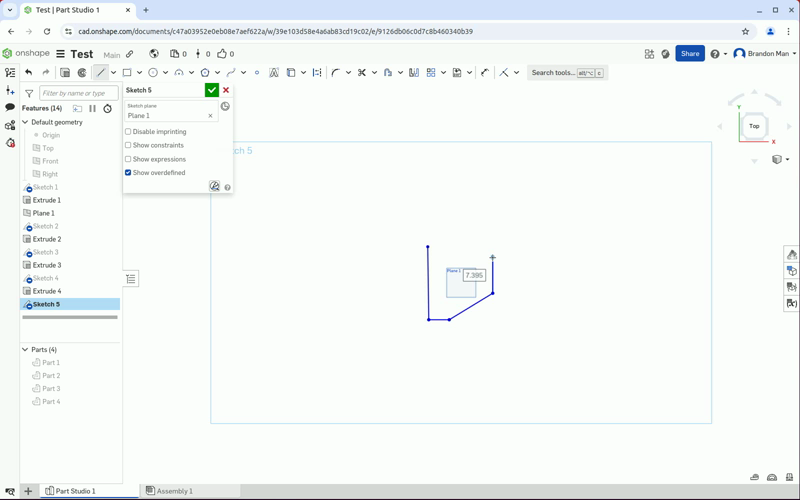
mouse_move(522, 257)
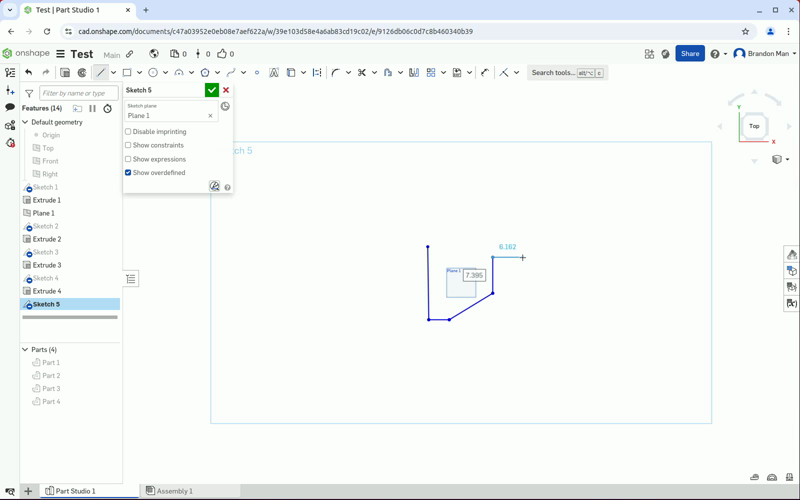
mouse_move(474, 246)
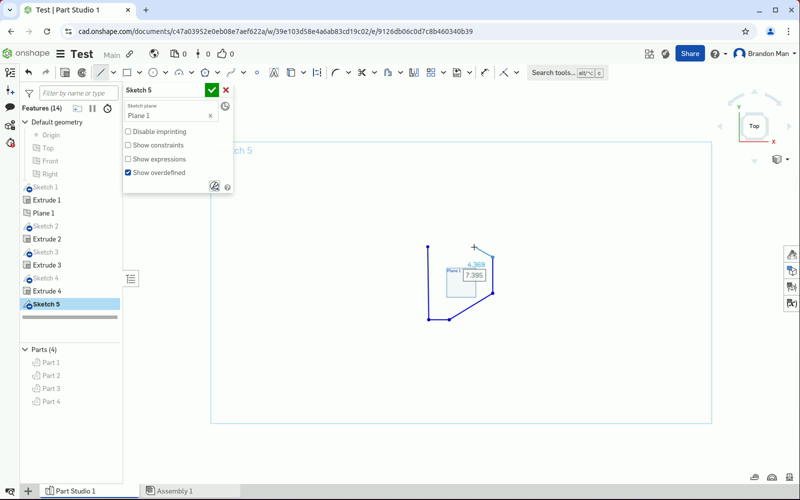
click(474, 246)
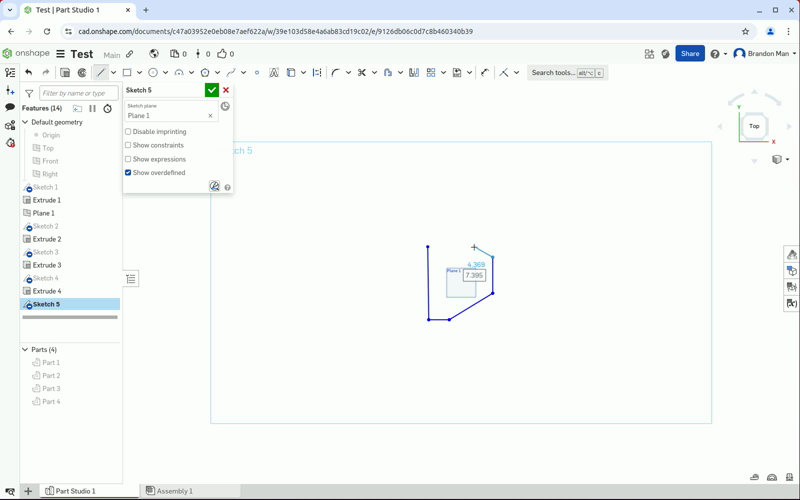
key_up(shift)
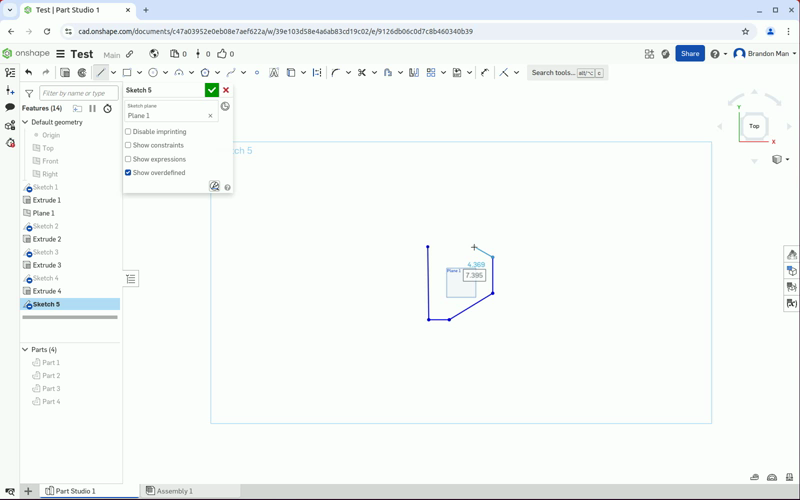
mouse_move(504, 246)
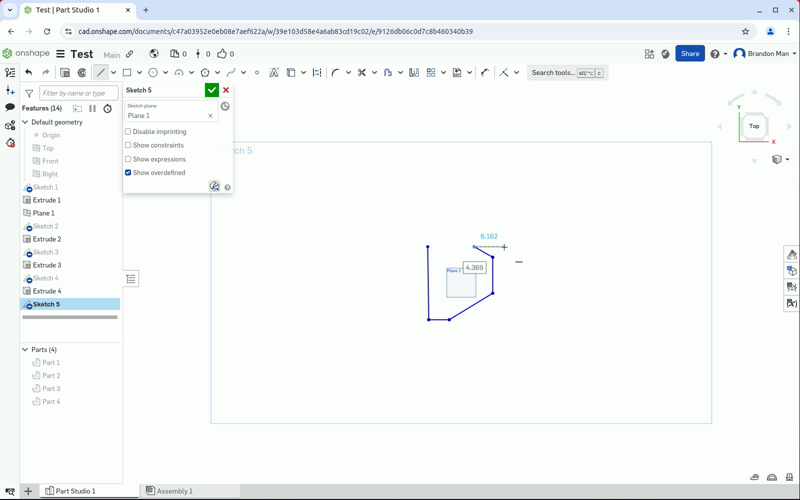
key_down(shift)
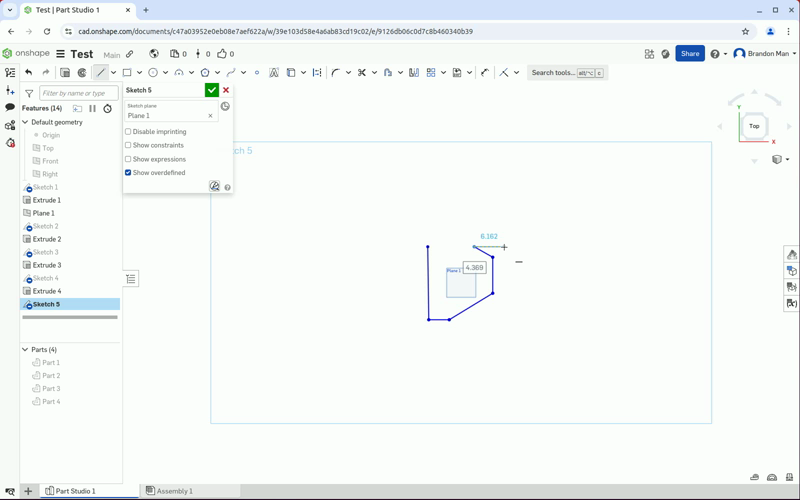
mouse_move(427, 246)
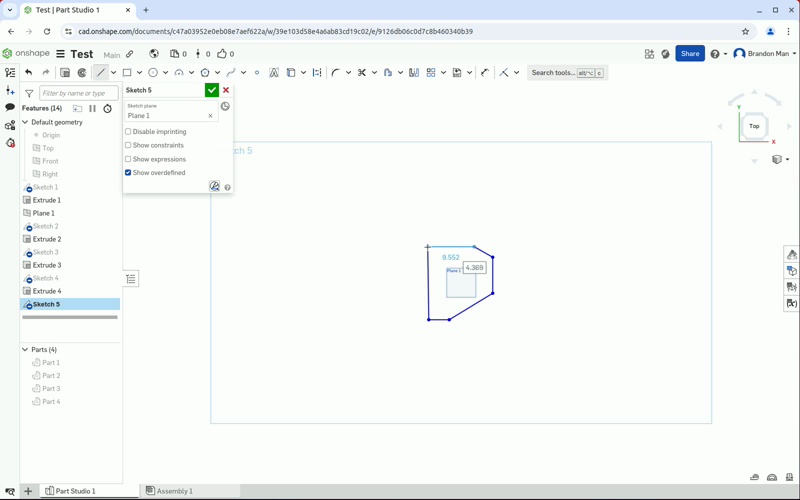
key_up(shift)
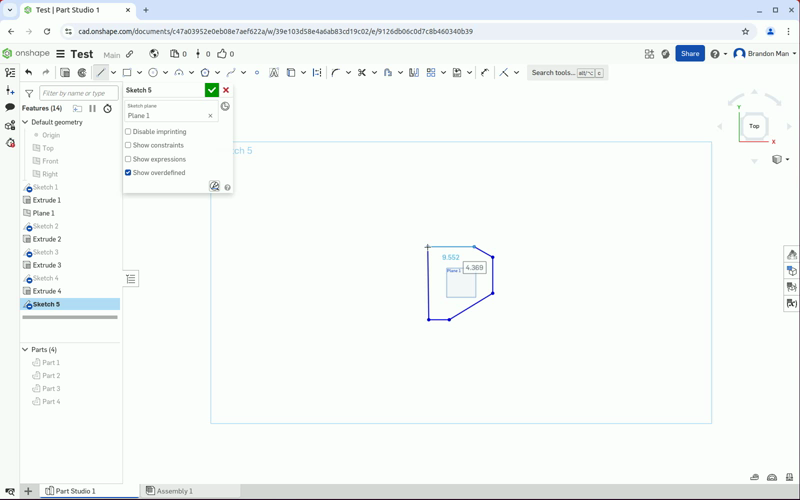
click(427, 246)
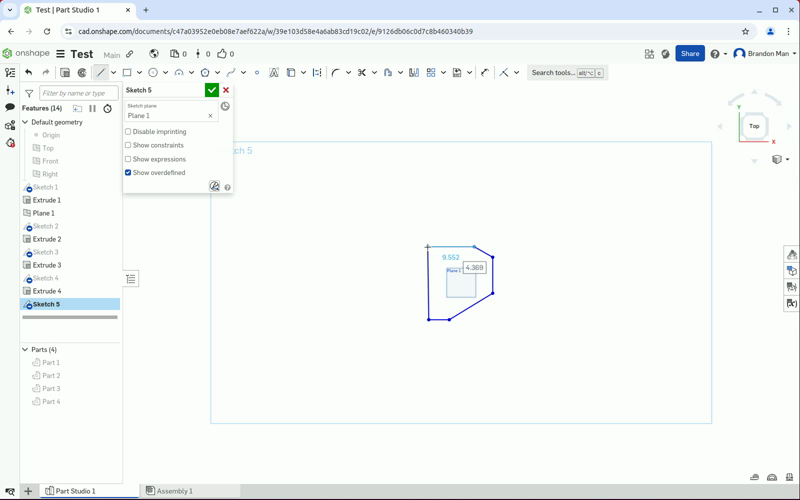
key(esc)
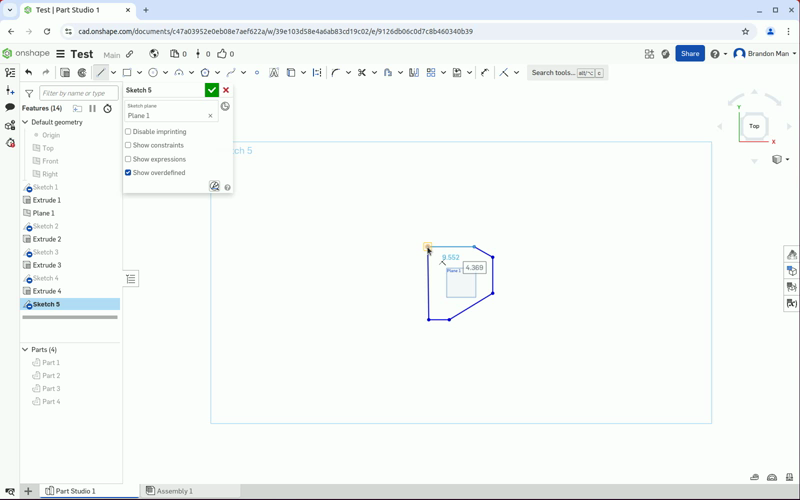
mouse_move(441, 278)
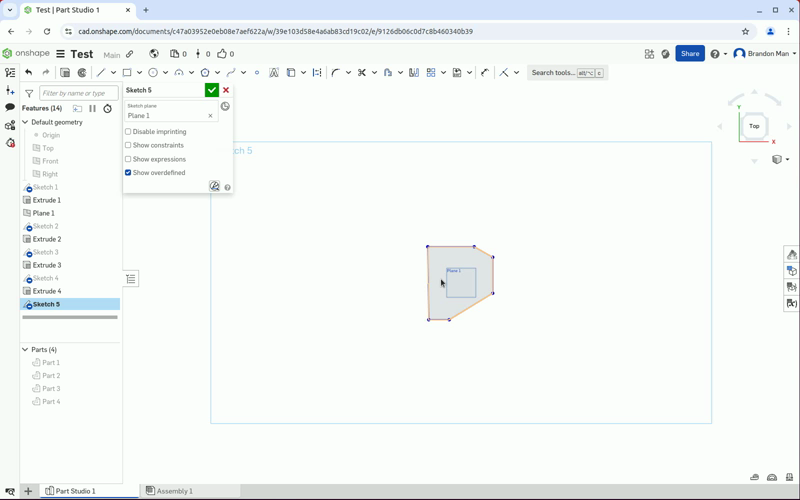
click(441, 278)
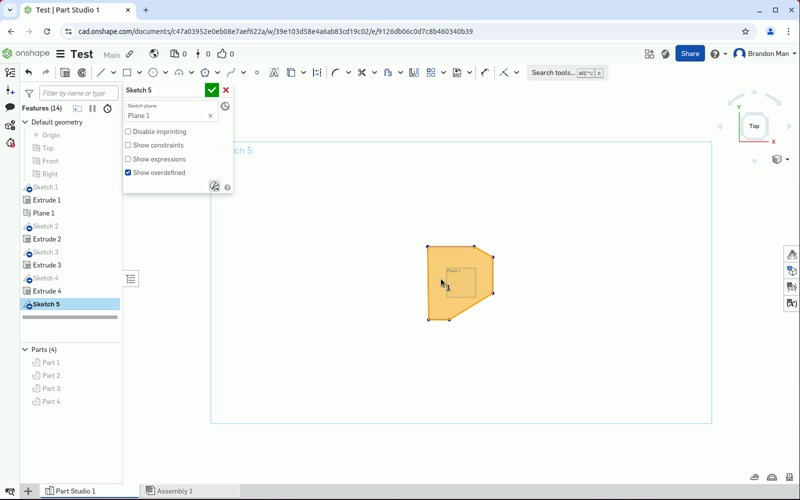
mouse_move(73, 352)
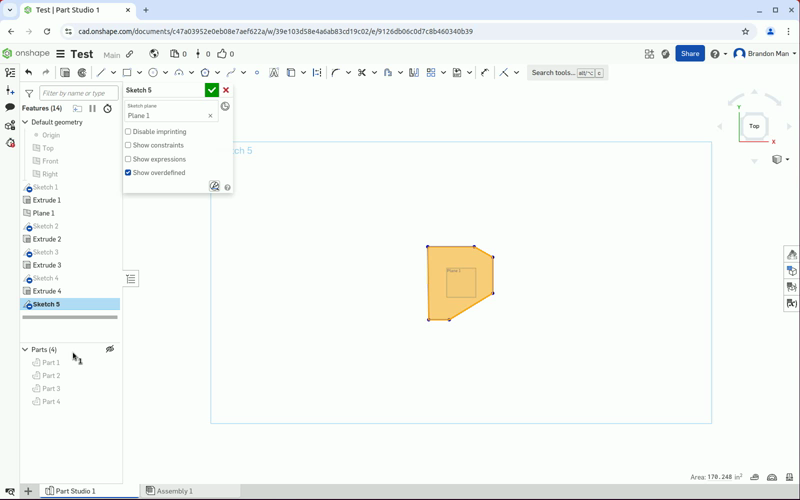
key(shift+y)
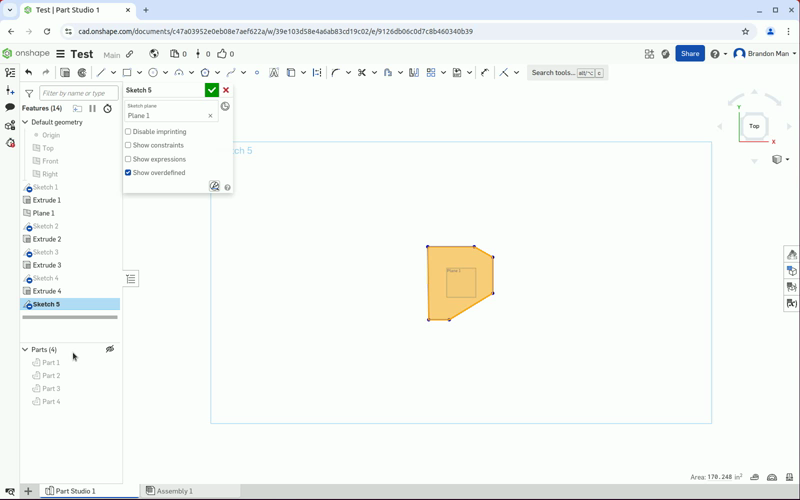
key(shift+e)
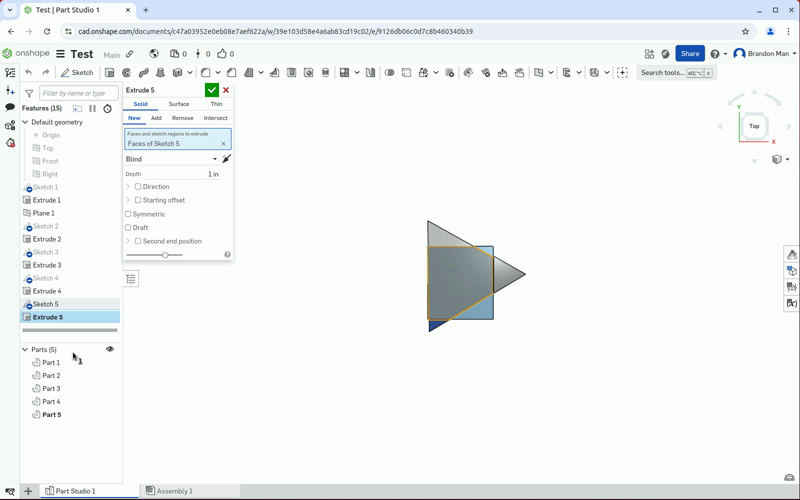
mouse_move(143, 106)
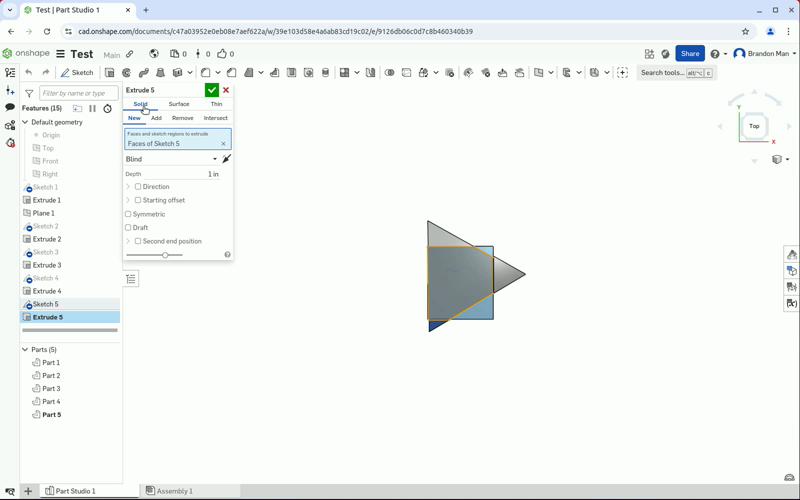
click(143, 106)
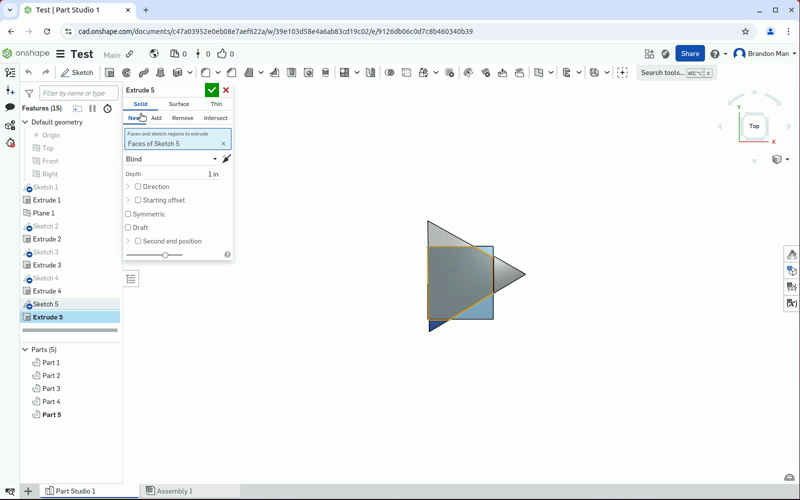
mouse_move(137, 120)
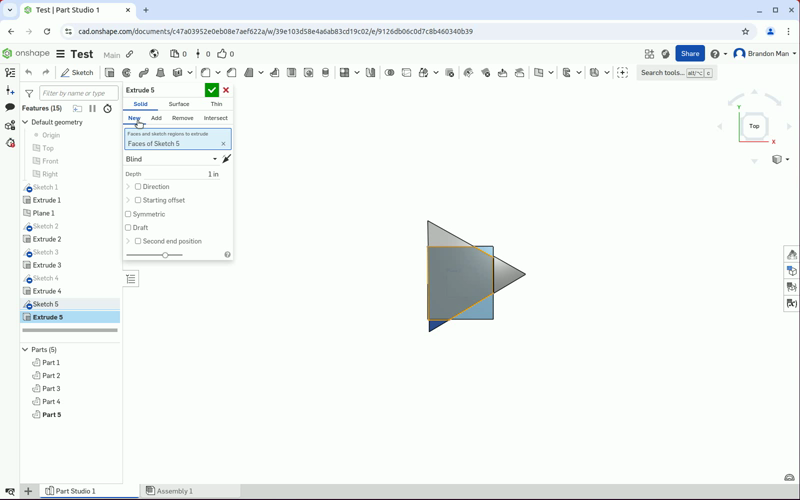
click(137, 120)
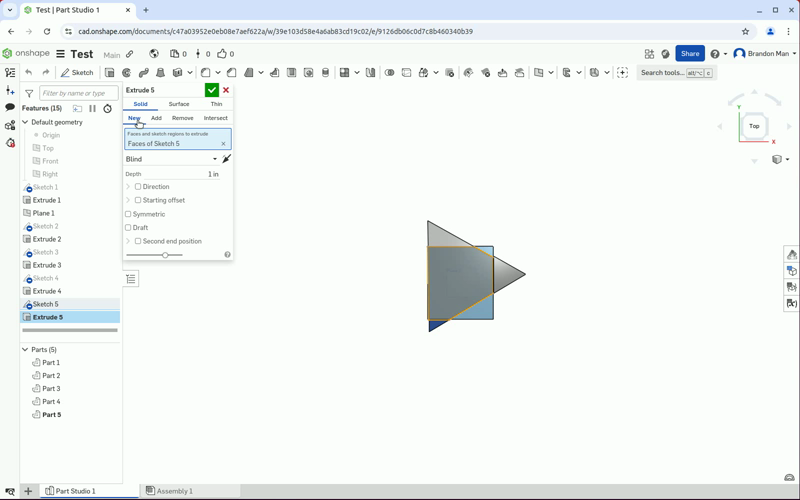
key(tab, 4)
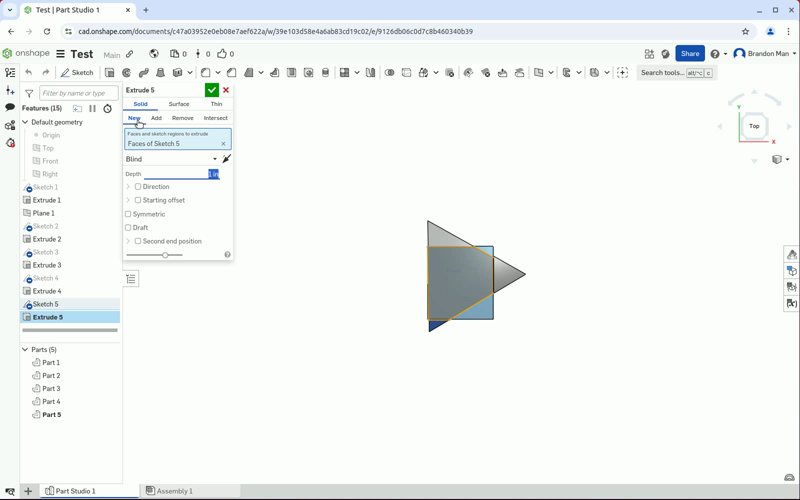
text(9.869)
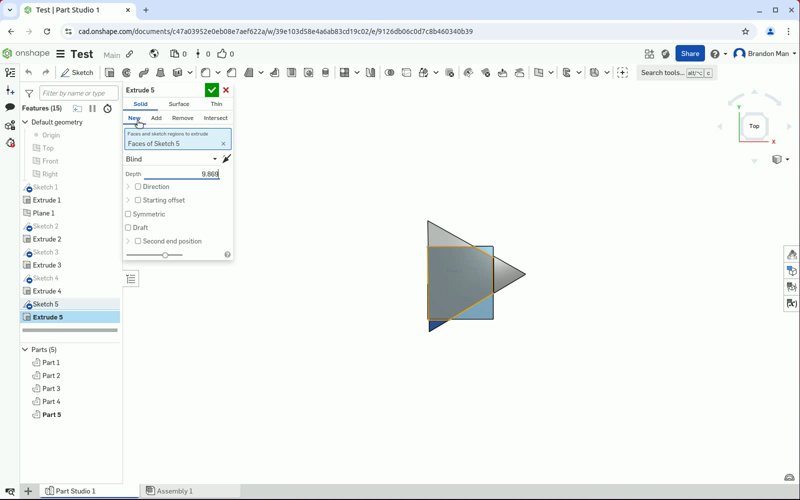
key(enter)
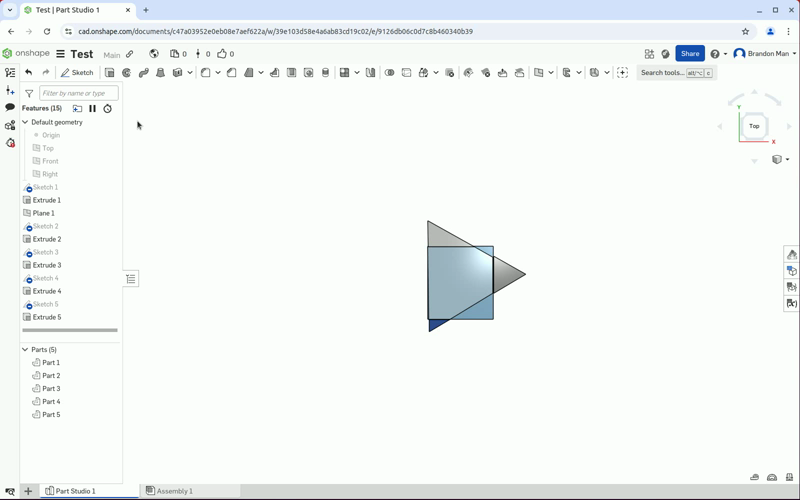
key(shift+h)
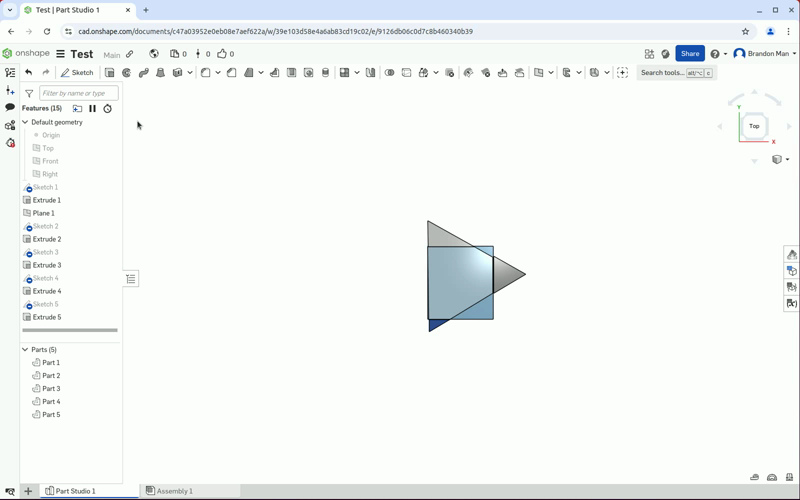
key(shift+h)
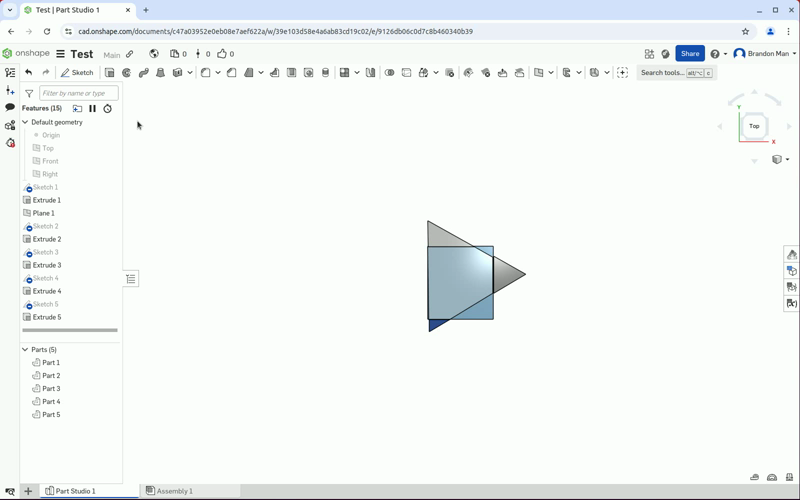
mouse_move(73, 189)
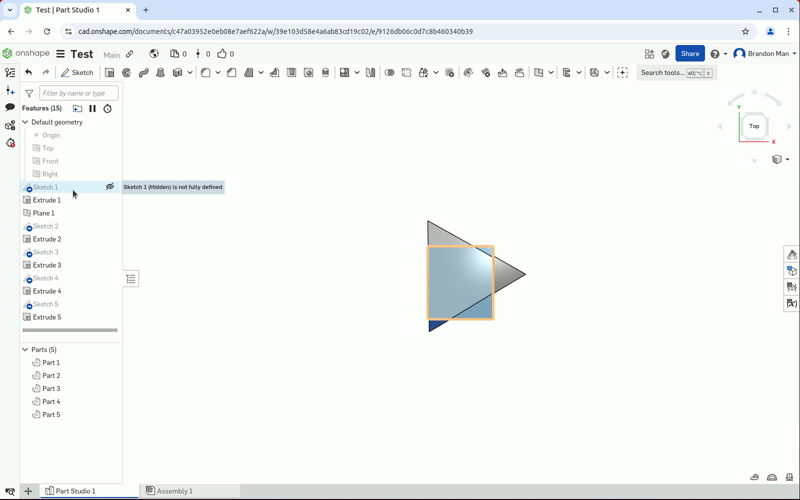
click(73, 189)
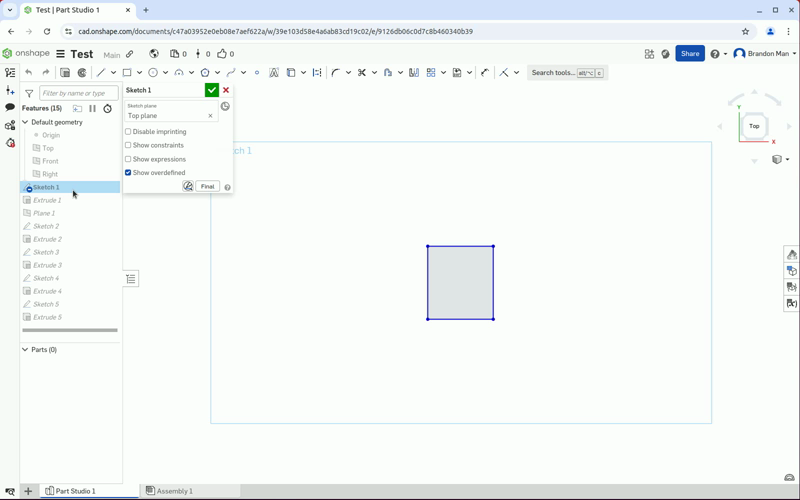
mouse_move(229, 92)
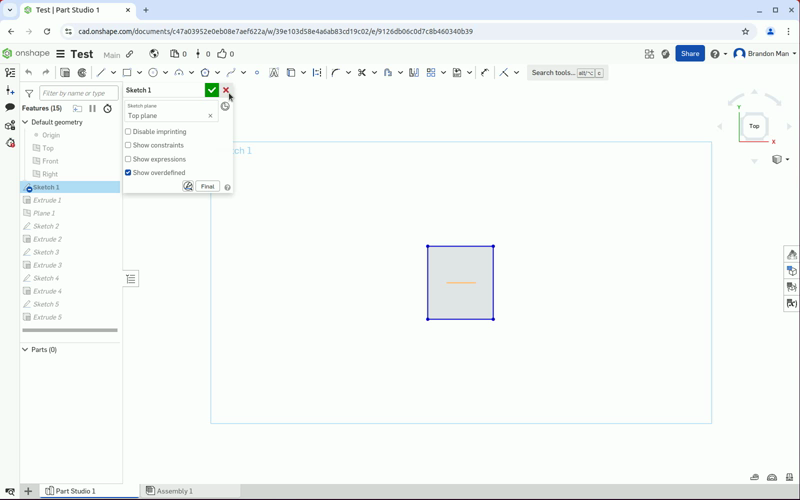
click(229, 92)
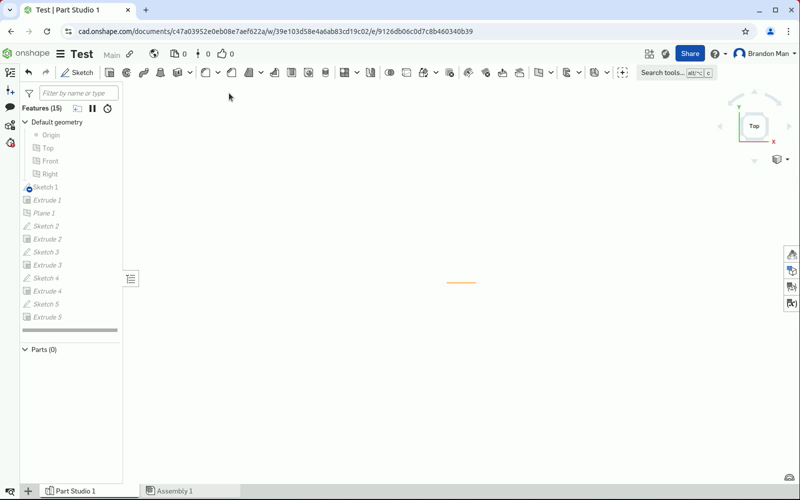
mouse_move(541, 75)
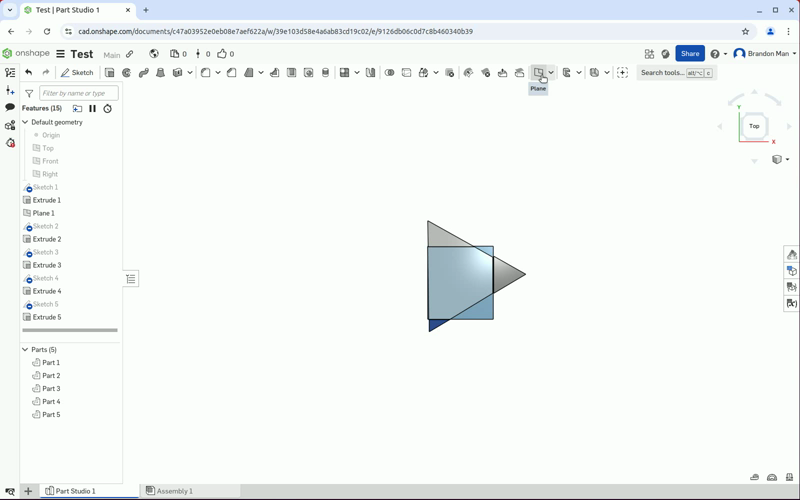
click(541, 75)
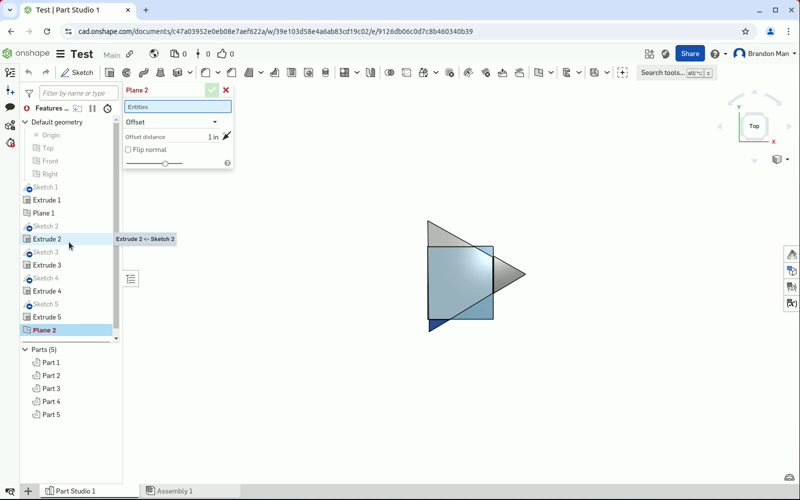
scroll(3)
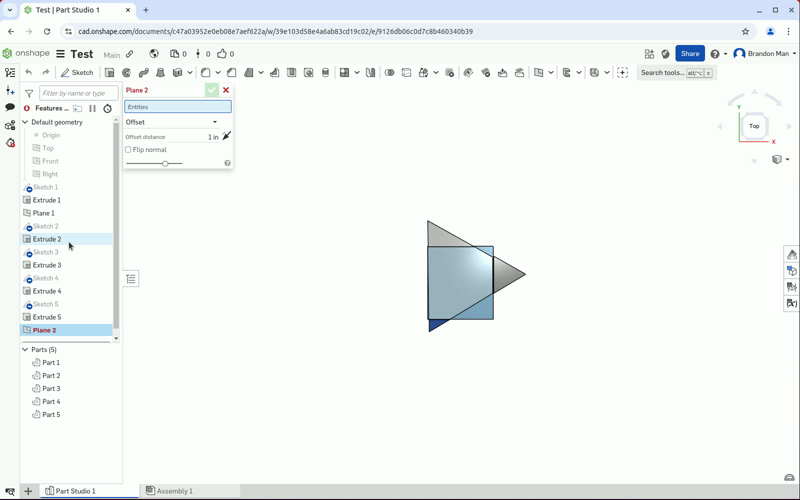
mouse_move(69, 150)
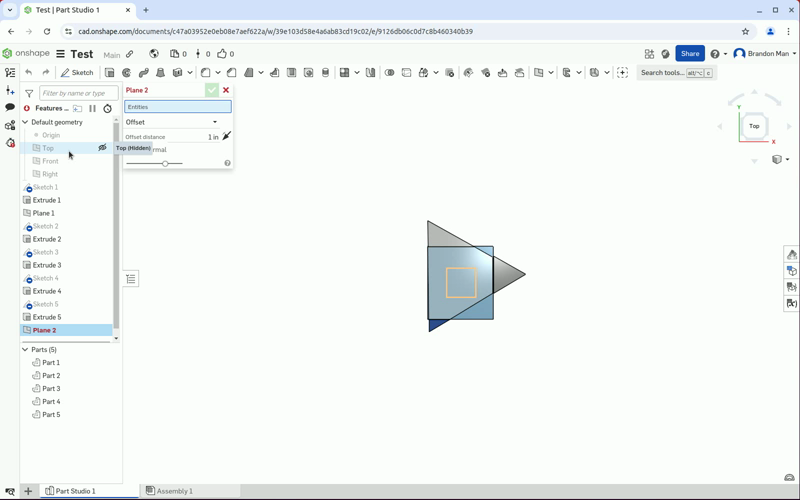
click(69, 150)
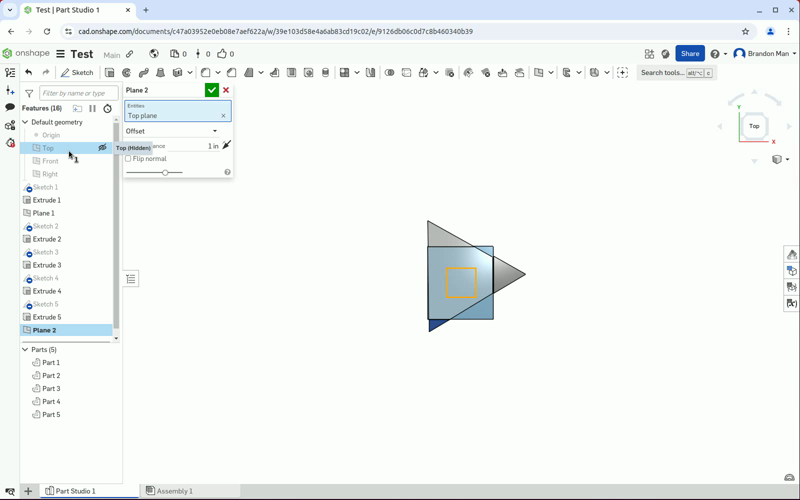
key(tab, 2)
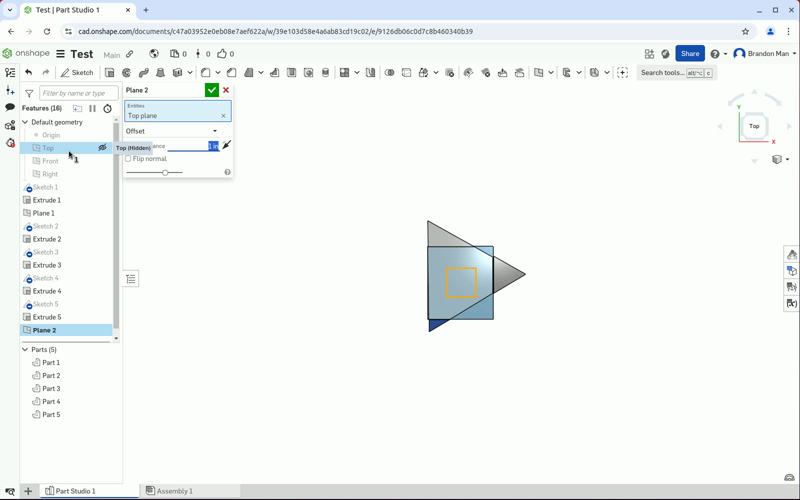
text(23.108)
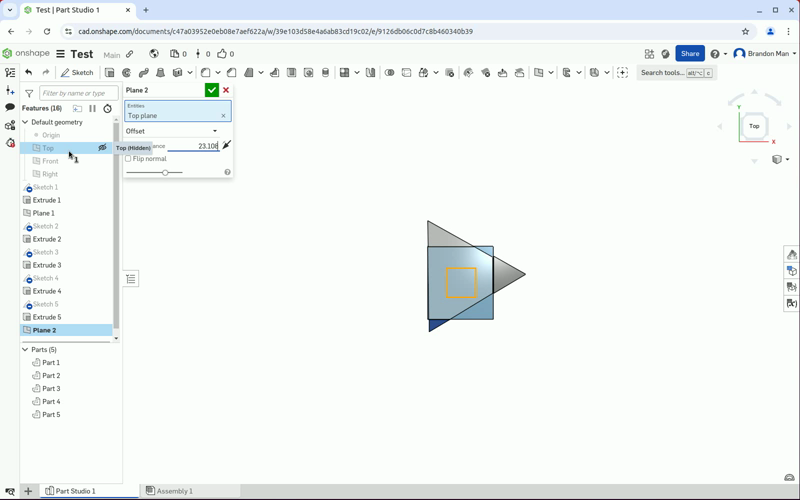
key(enter, 2)
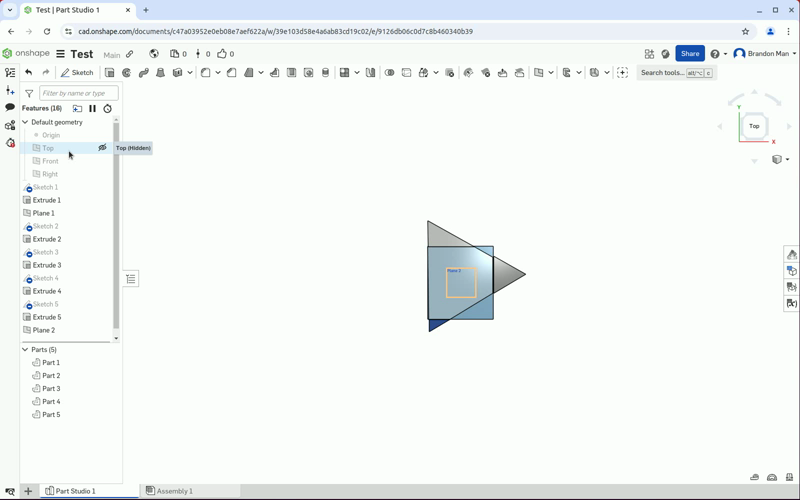
key(shift+s)
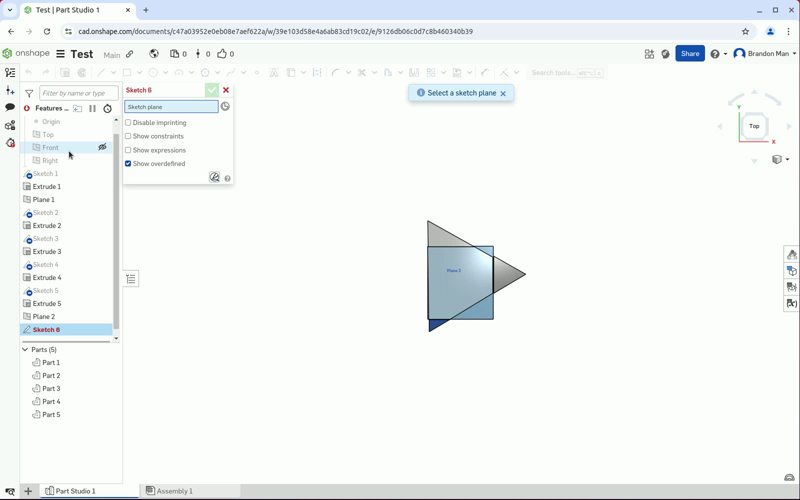
mouse_move(69, 319)
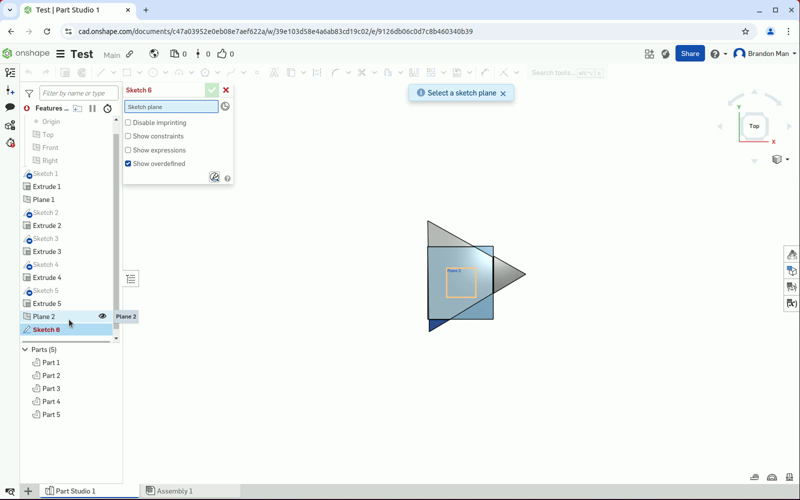
click(69, 319)
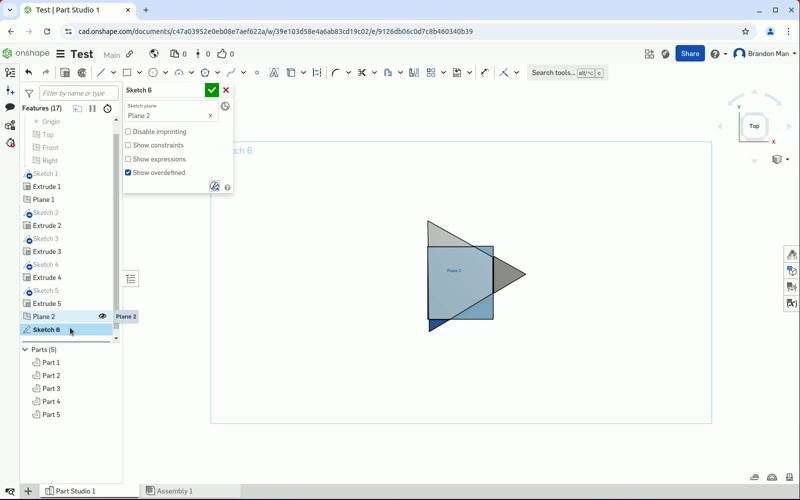
mouse_move(73, 352)
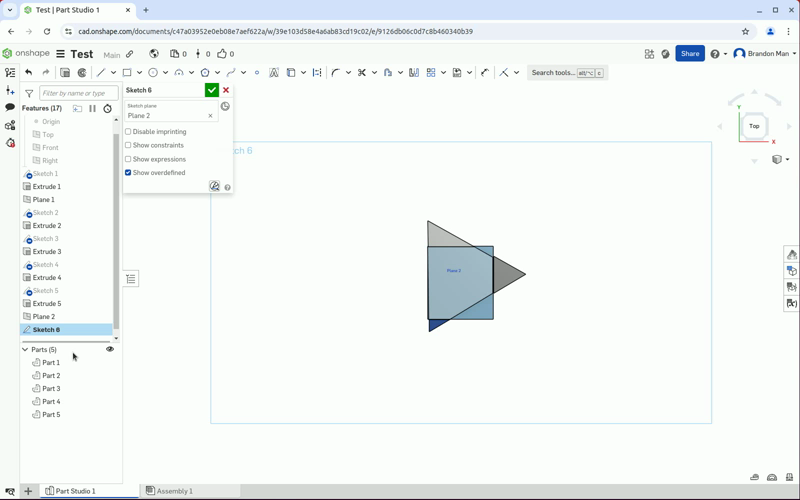
key(y)
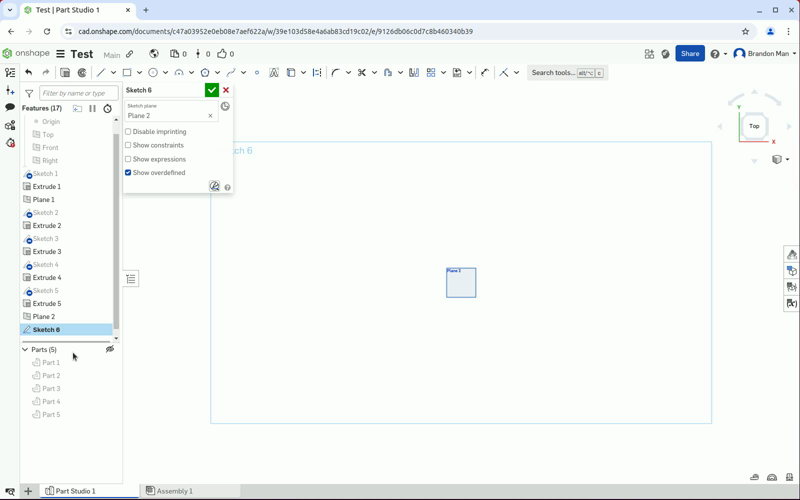
key(c)
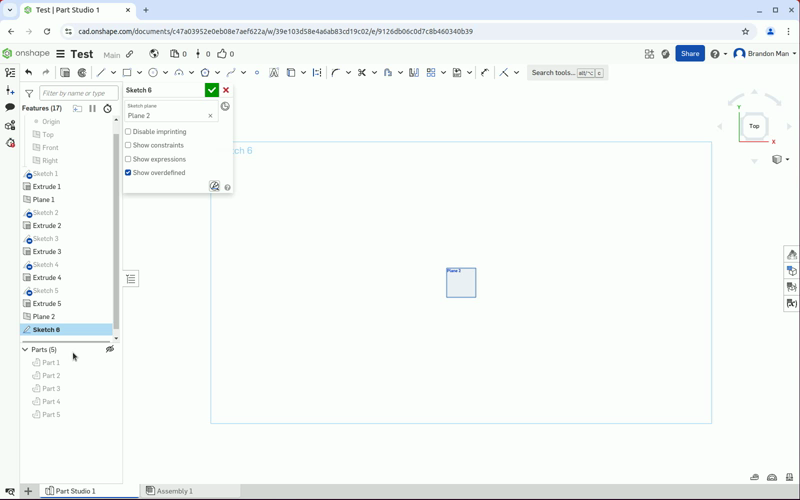
key_down(shift)
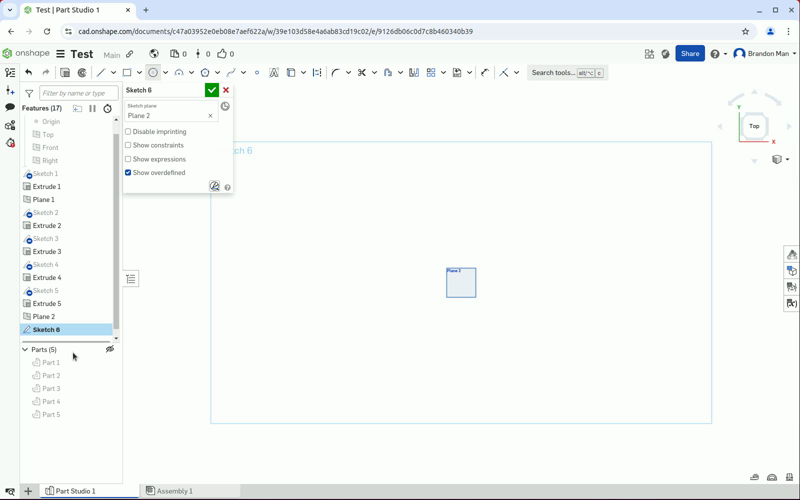
mouse_move(460, 275)
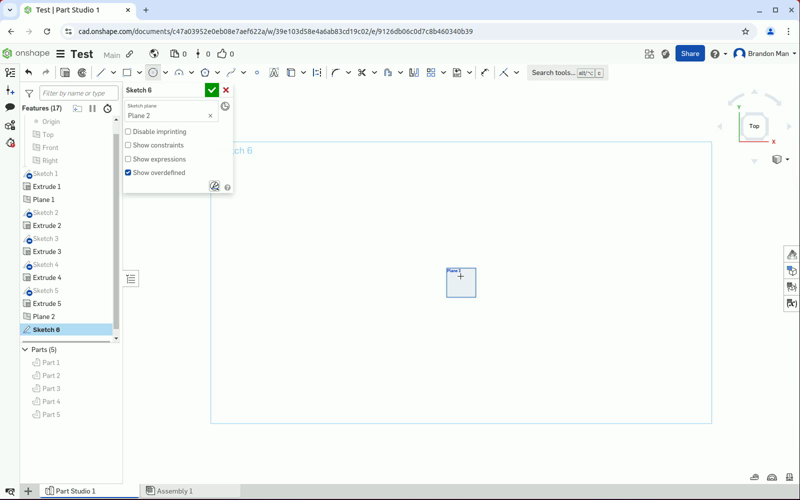
click(460, 275)
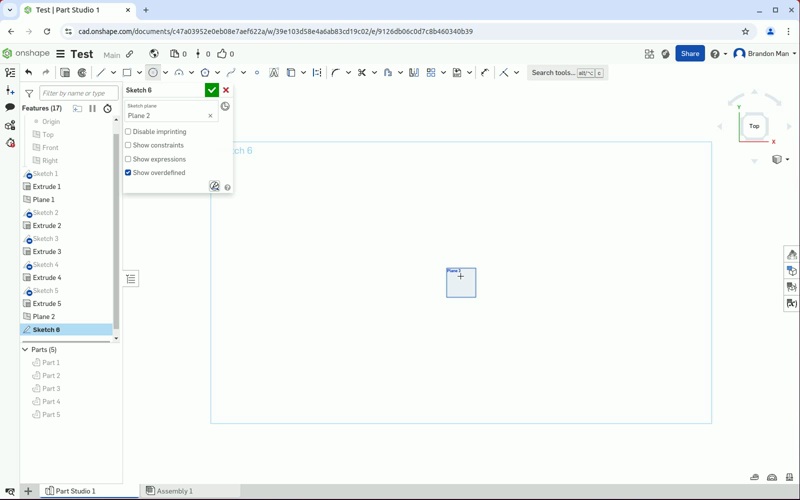
key_up(shift)
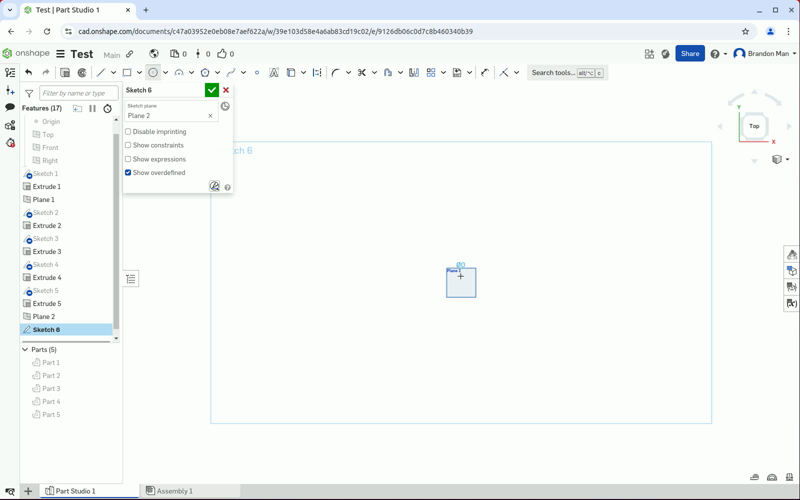
mouse_move(477, 275)
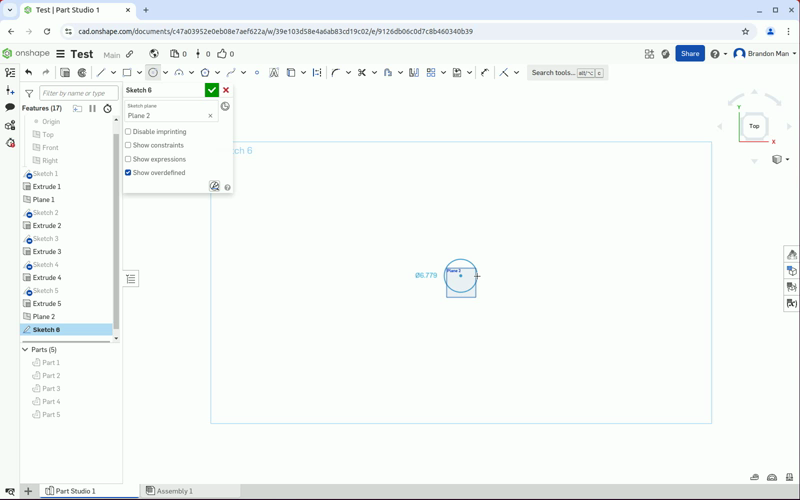
click(477, 275)
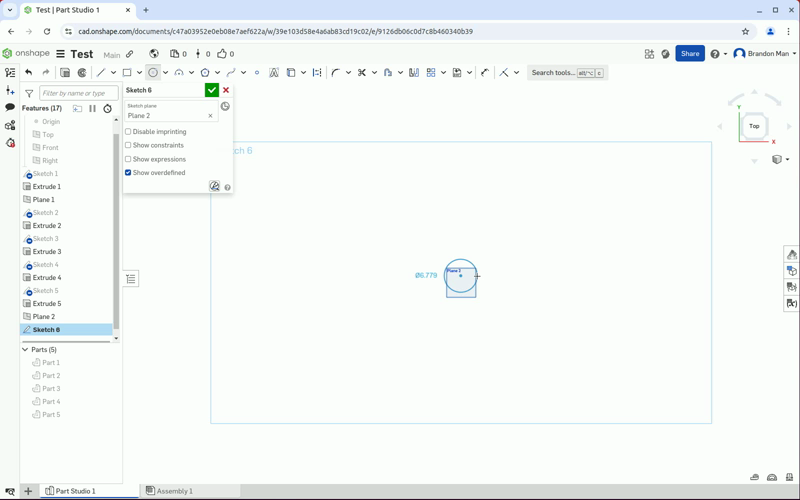
key(esc)
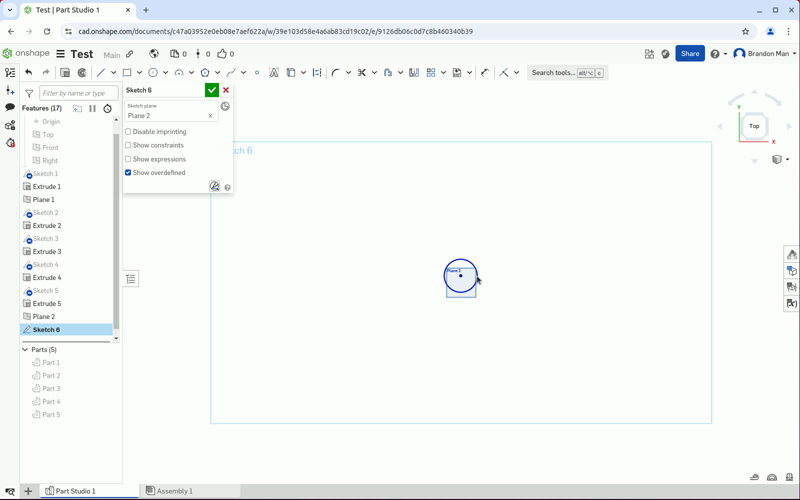
mouse_move(451, 265)
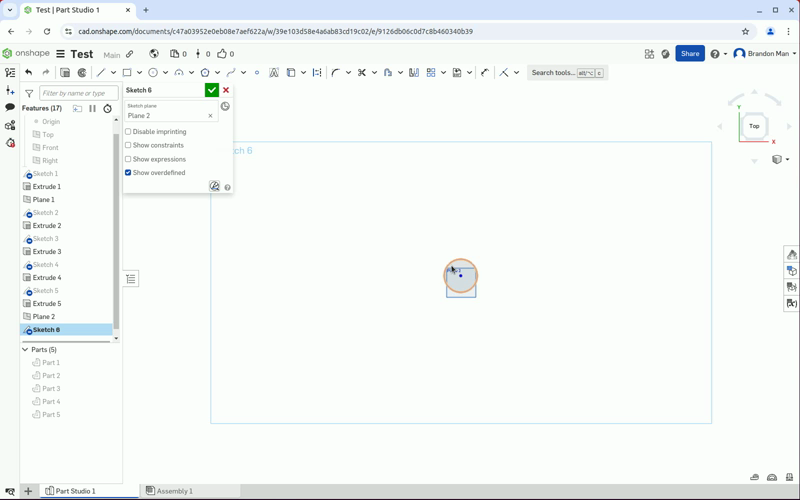
scroll(6)
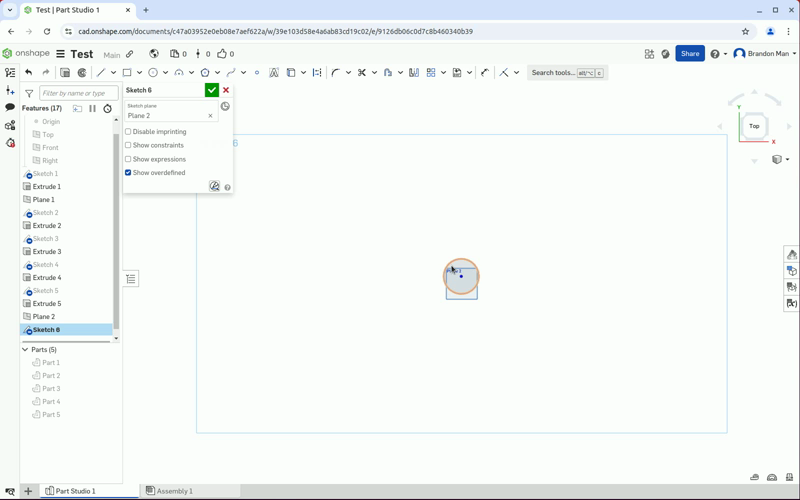
scroll(6)
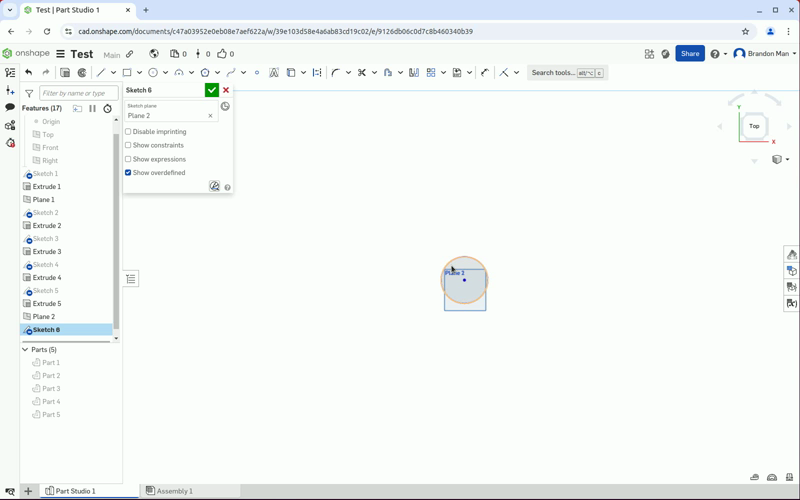
scroll(6)
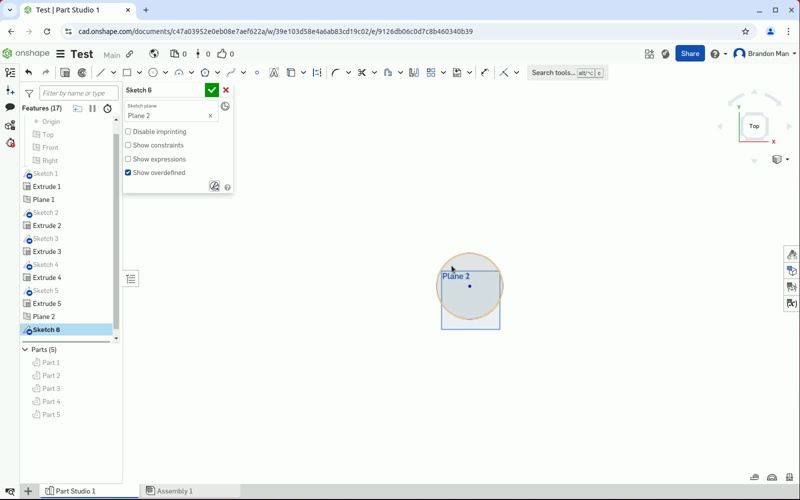
scroll(6)
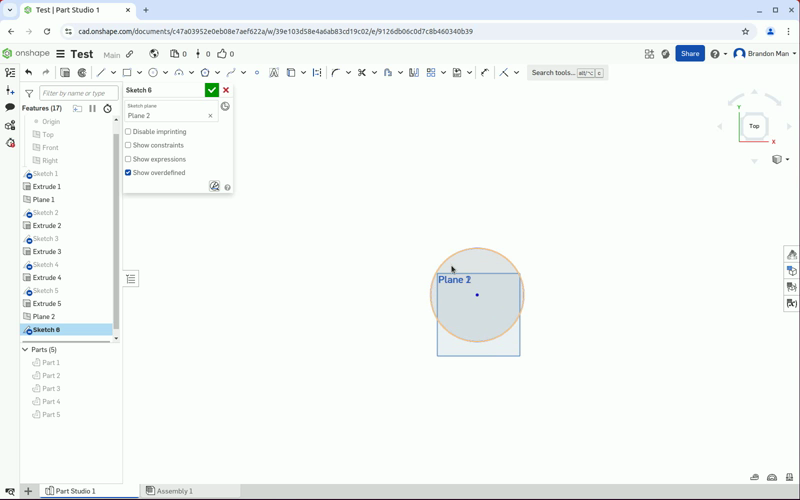
scroll(6)
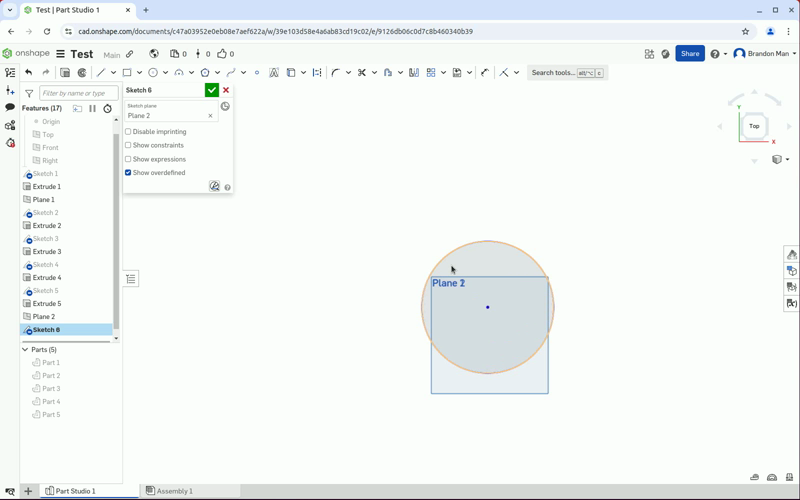
scroll(6)
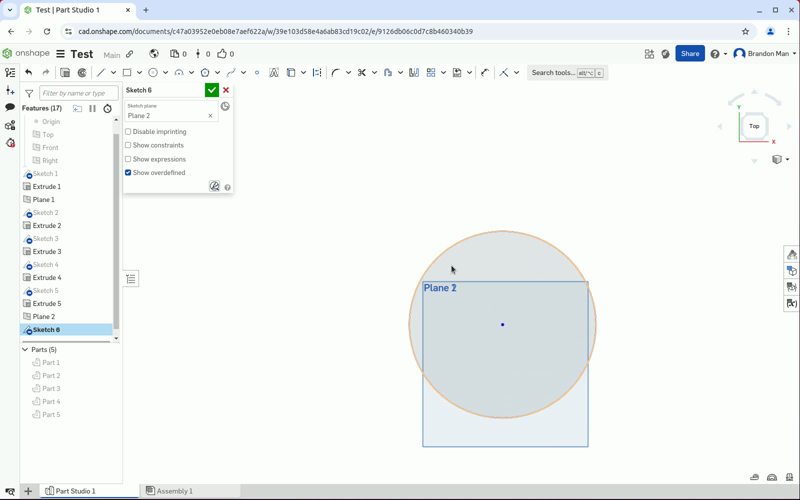
scroll(6)
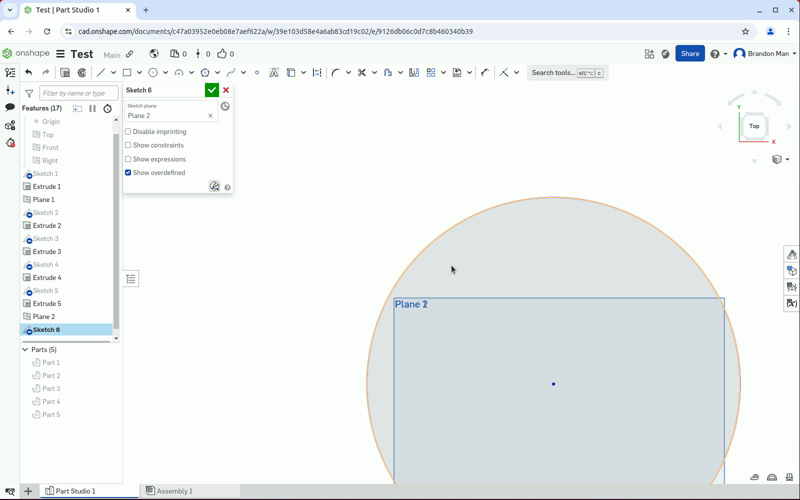
click(451, 265)
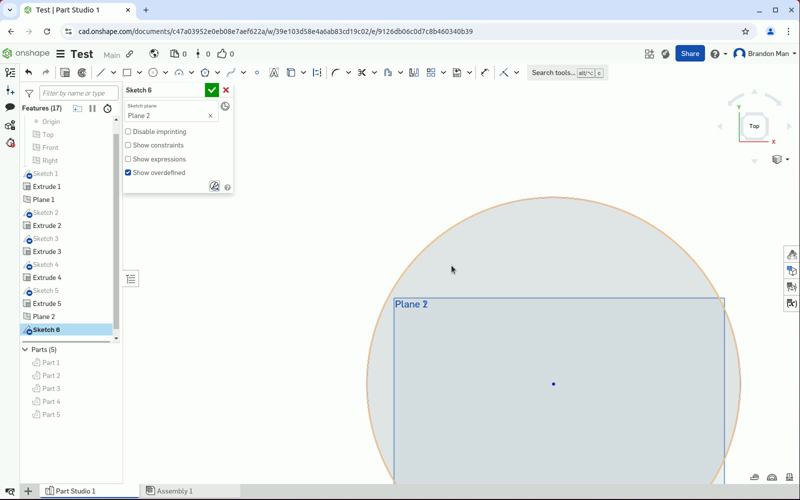
scroll(-6)
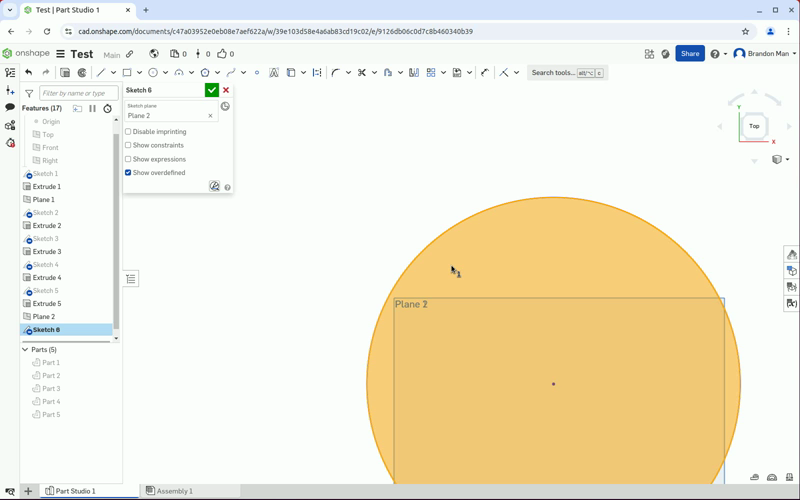
scroll(-6)
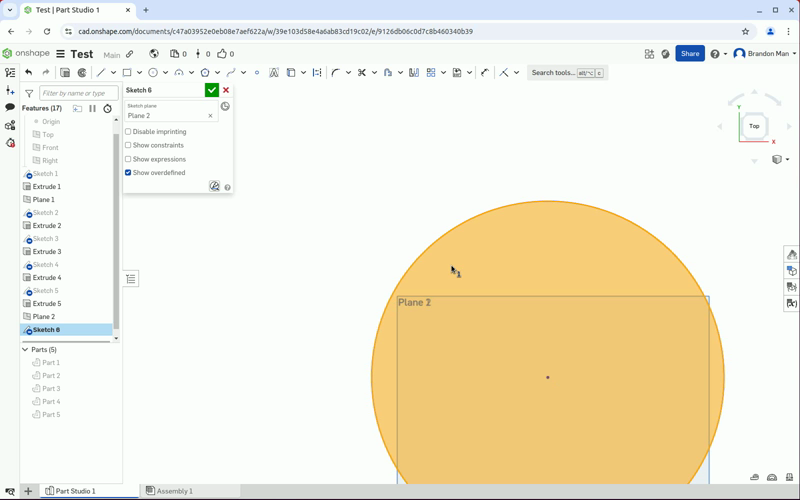
scroll(-6)
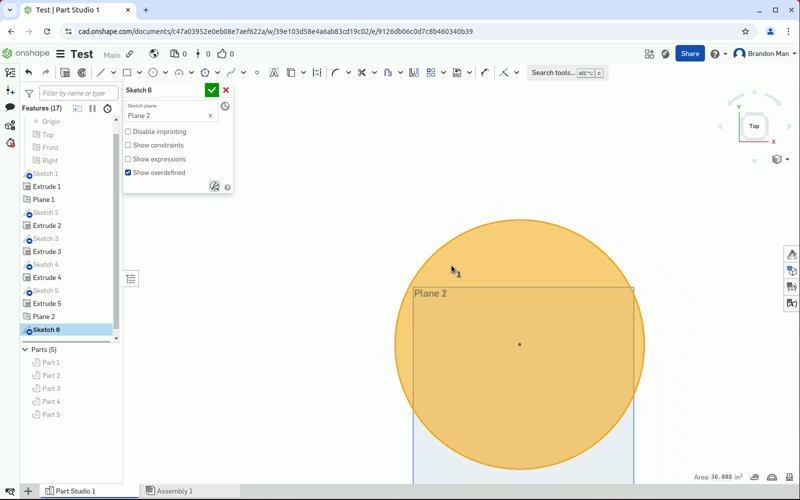
scroll(-6)
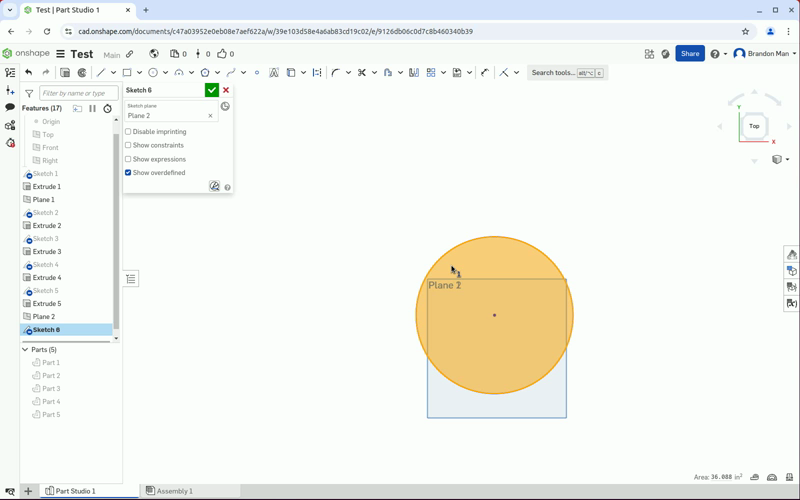
scroll(-6)
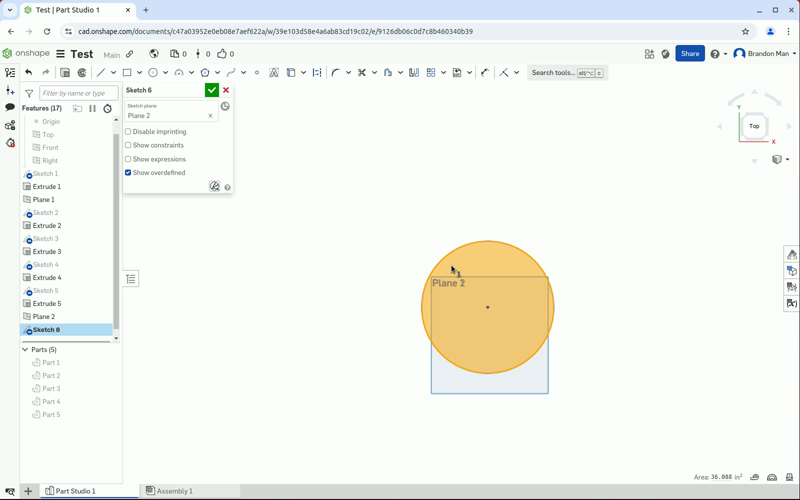
scroll(-6)
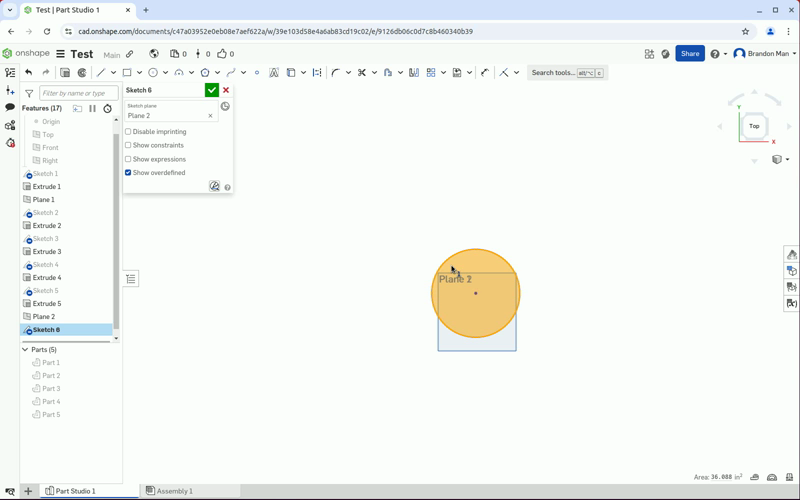
scroll(-6)
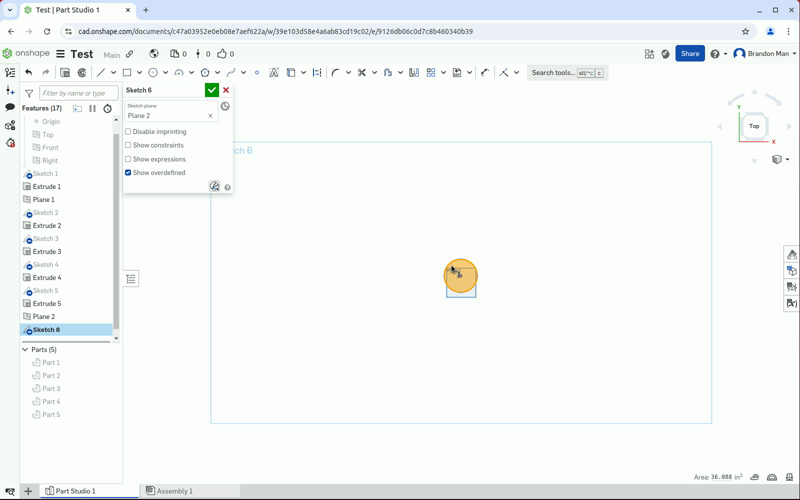
mouse_move(73, 352)
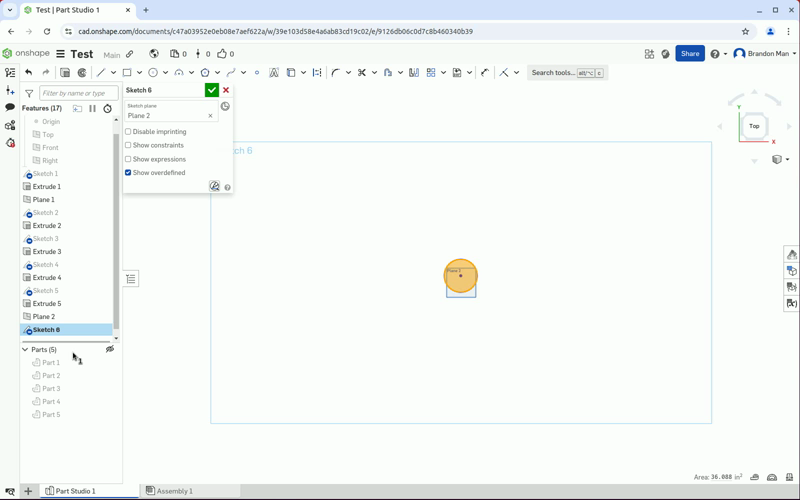
key(shift+y)
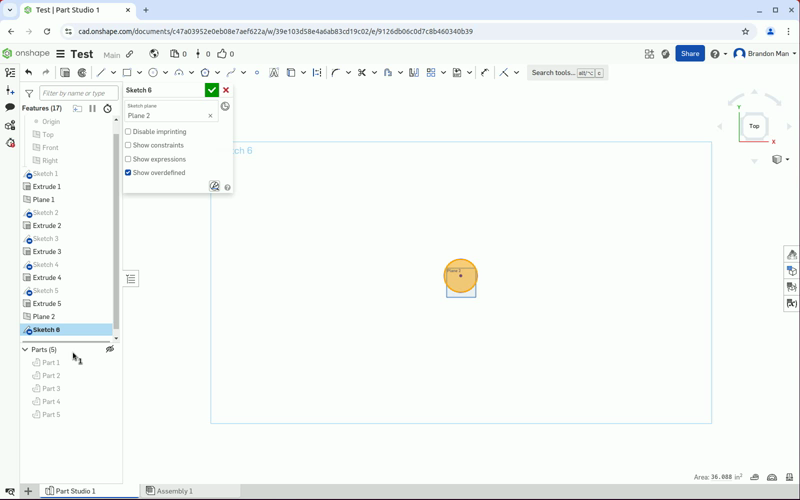
key(shift+e)
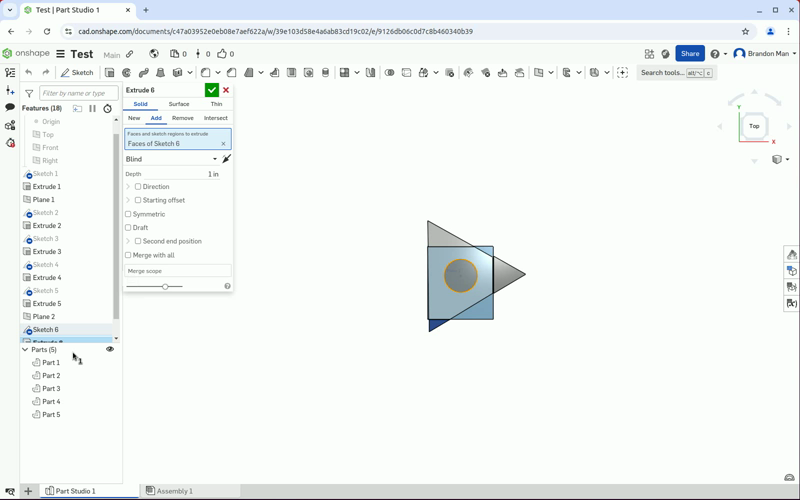
mouse_move(143, 106)
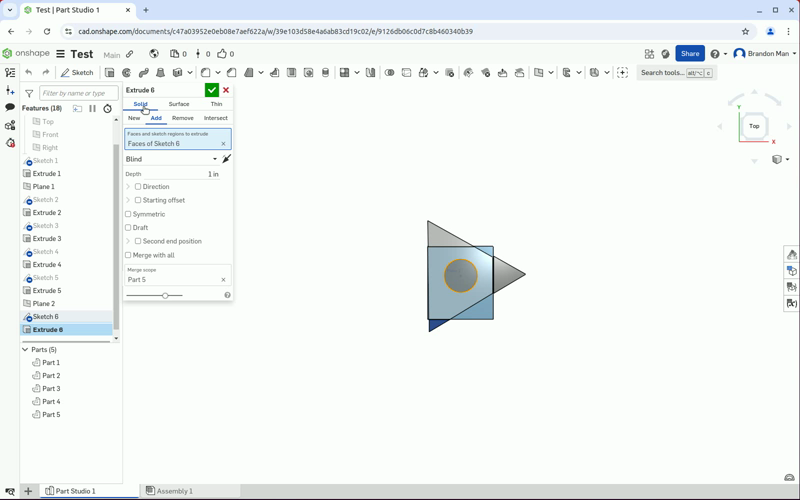
click(143, 106)
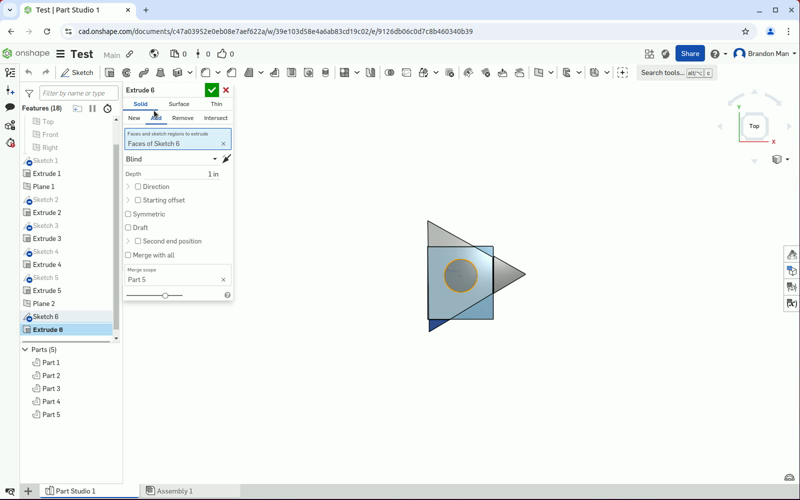
mouse_move(186, 120)
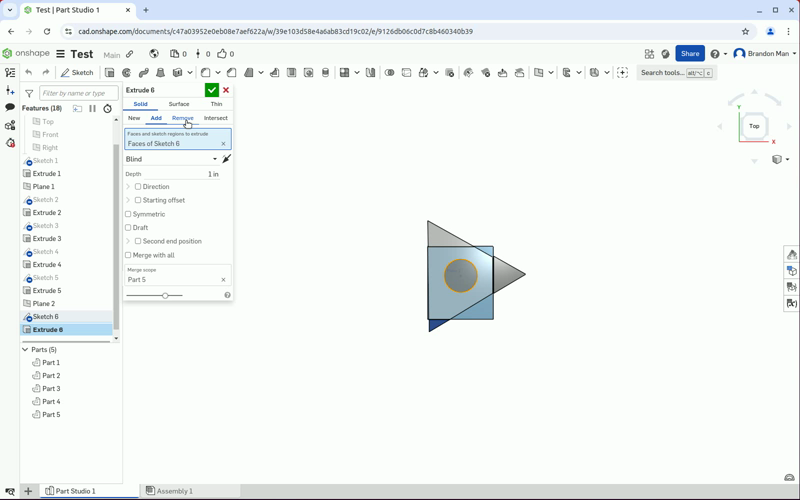
click(186, 120)
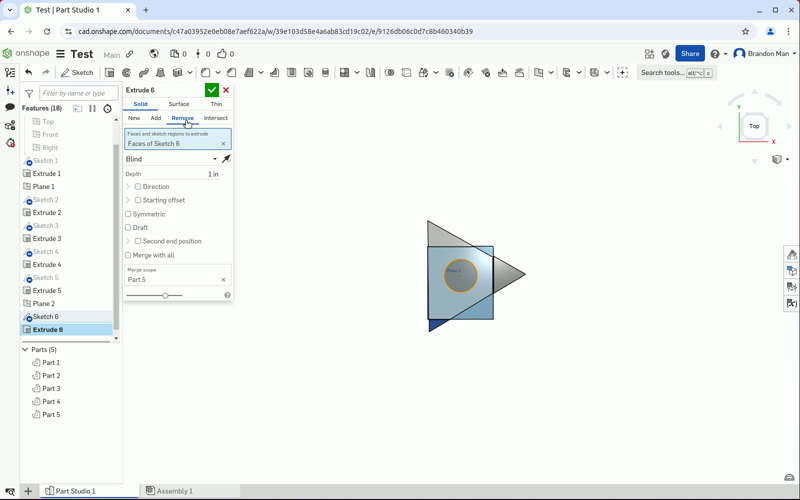
key(tab, 4)
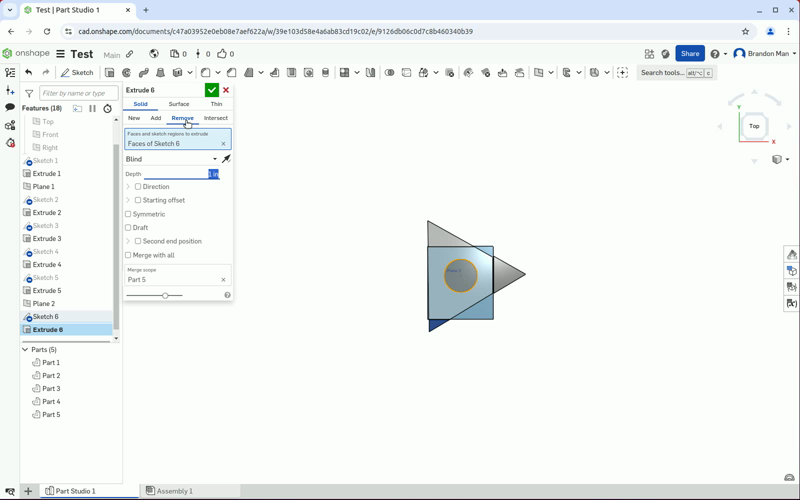
text(19.257)
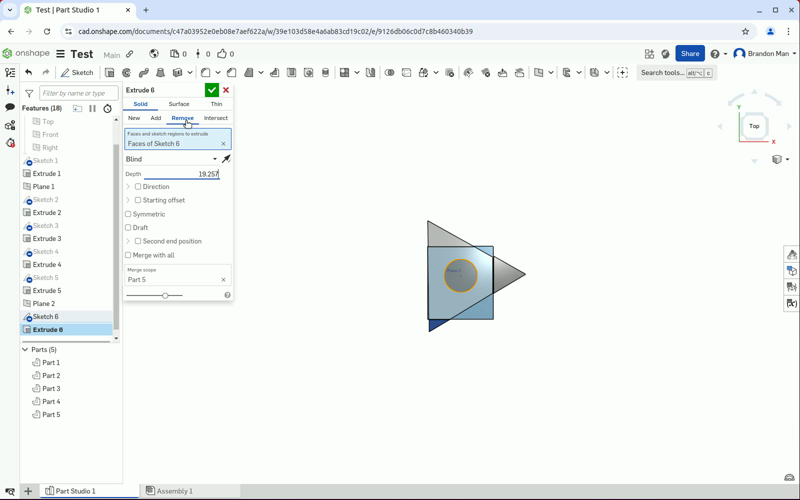
key(tab, 6)
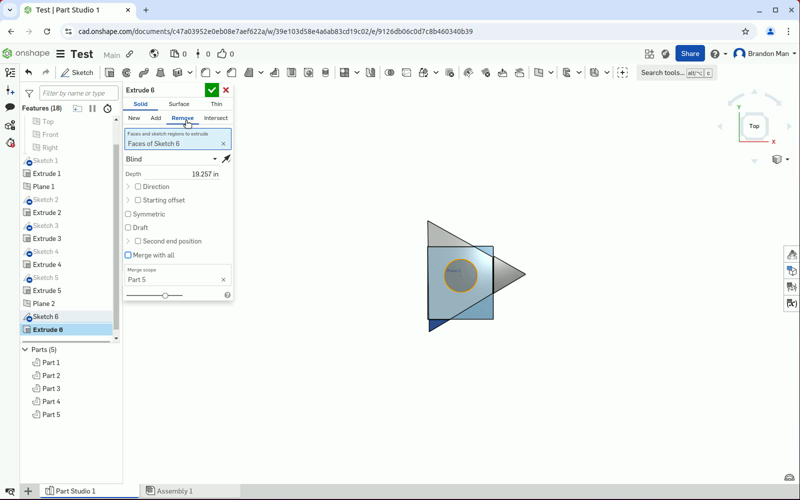
key(space)
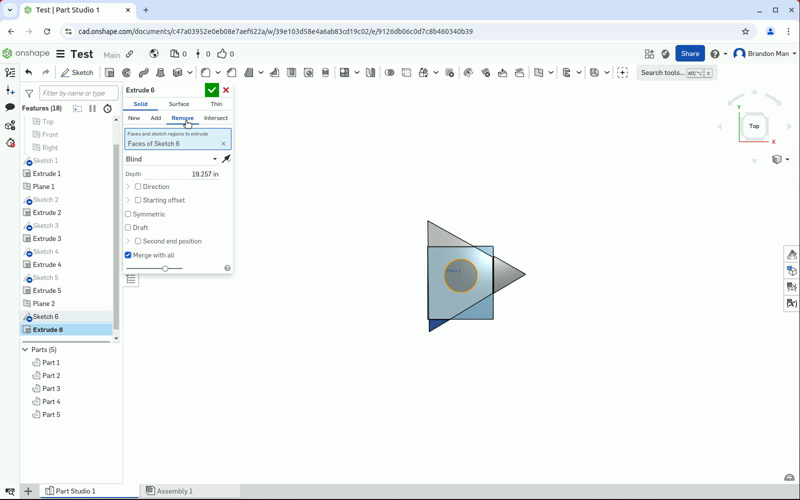
key(enter)
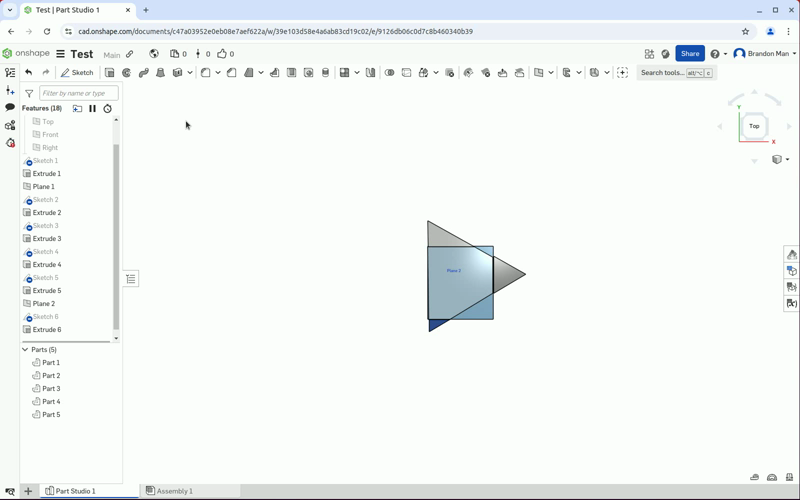
key(shift+h)
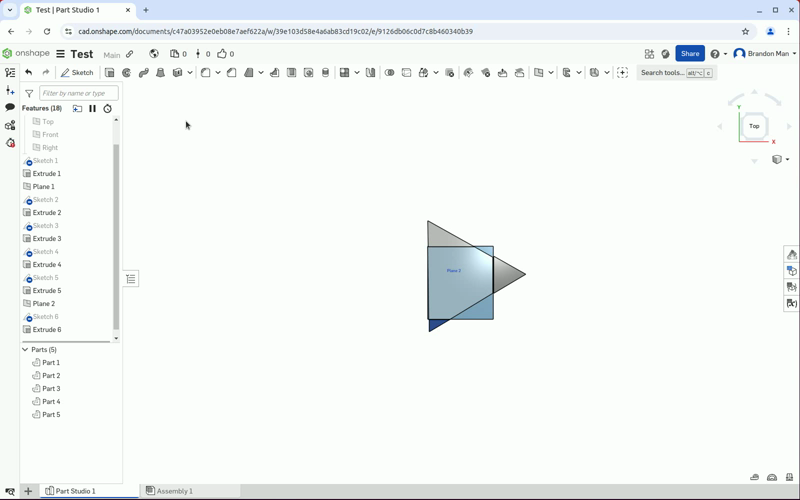
key(shift+h)
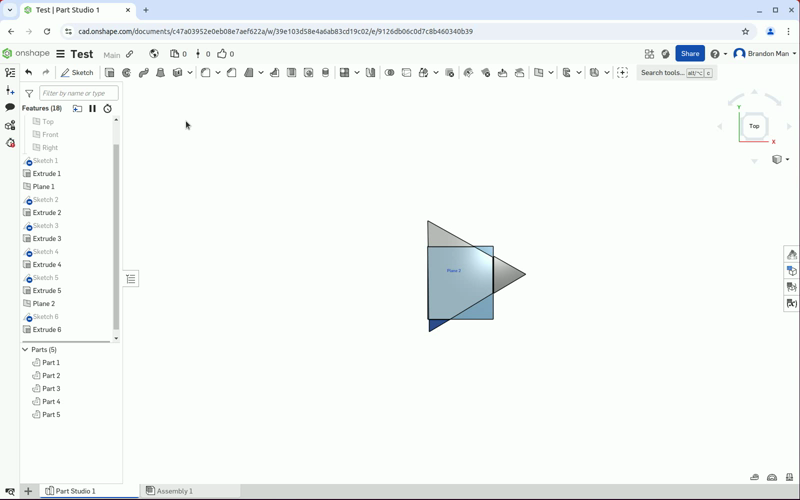
key(shift+7)
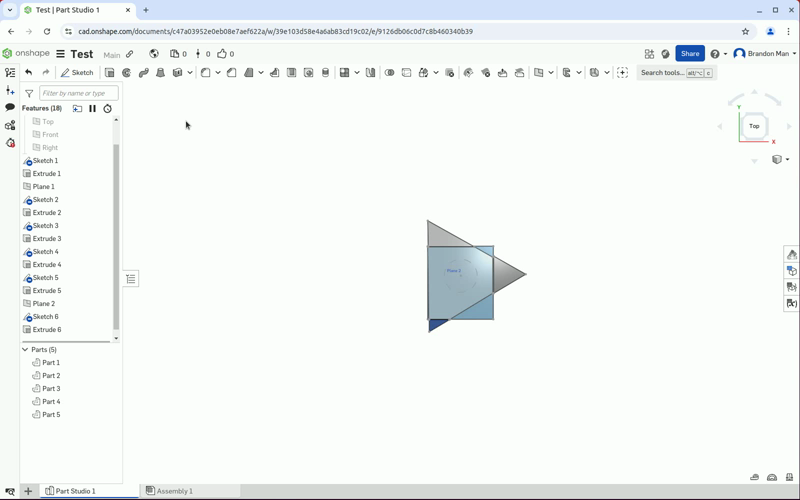
key(up, 3)
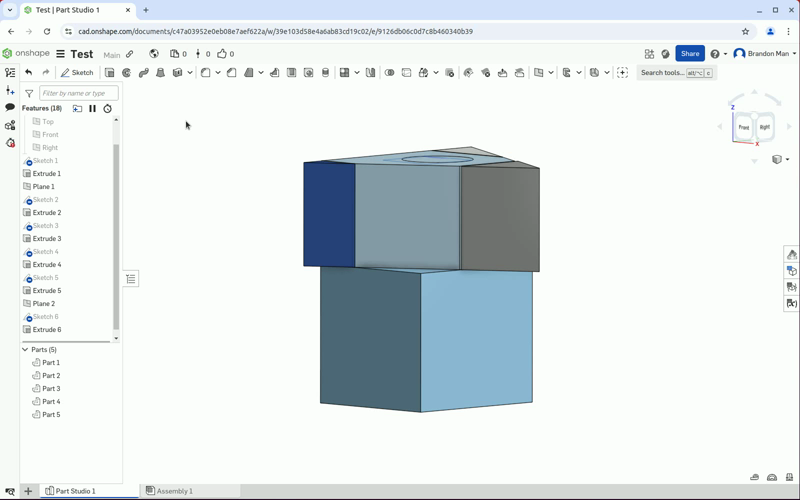
key(left, 3)
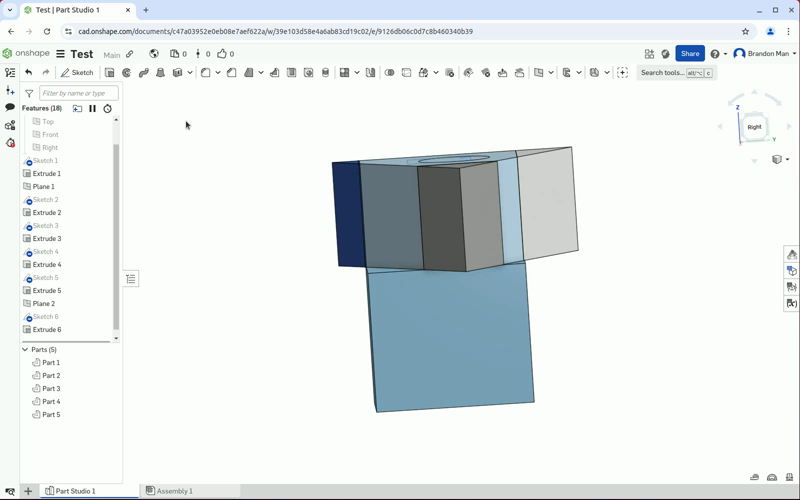
key(right, 3)
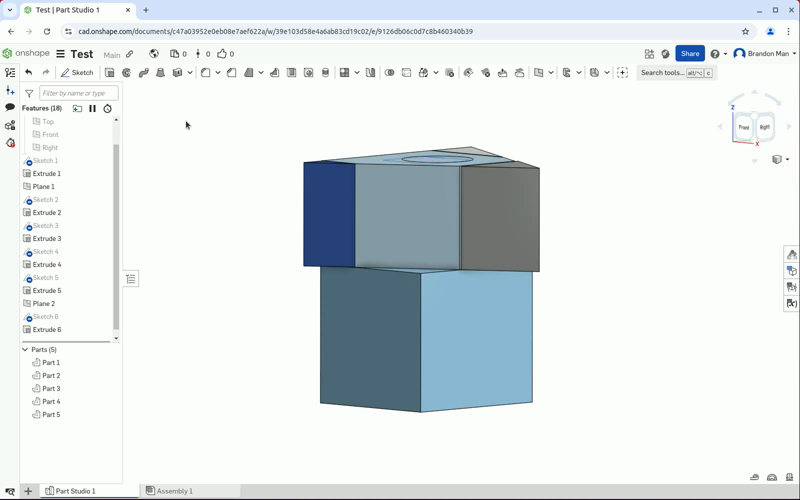
key(down, 3)
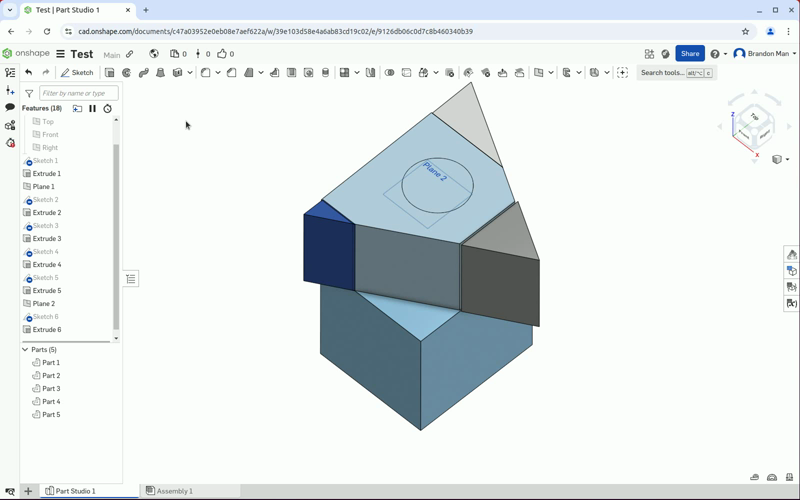
mouse_move(69, 163)
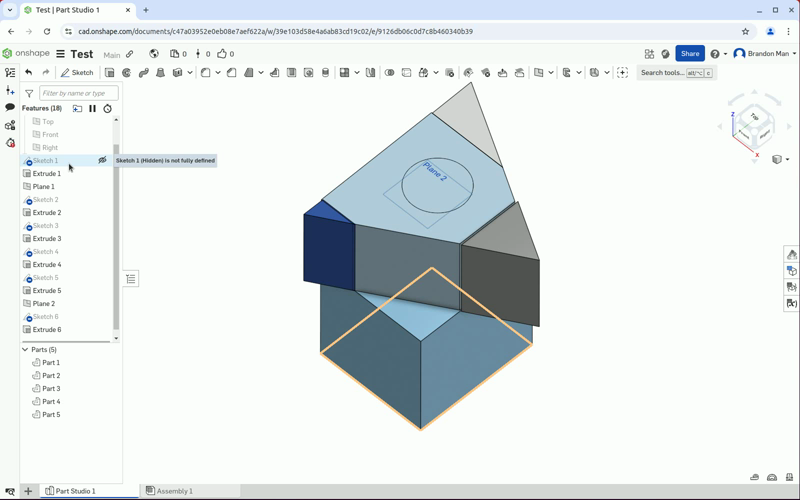
click(69, 163)